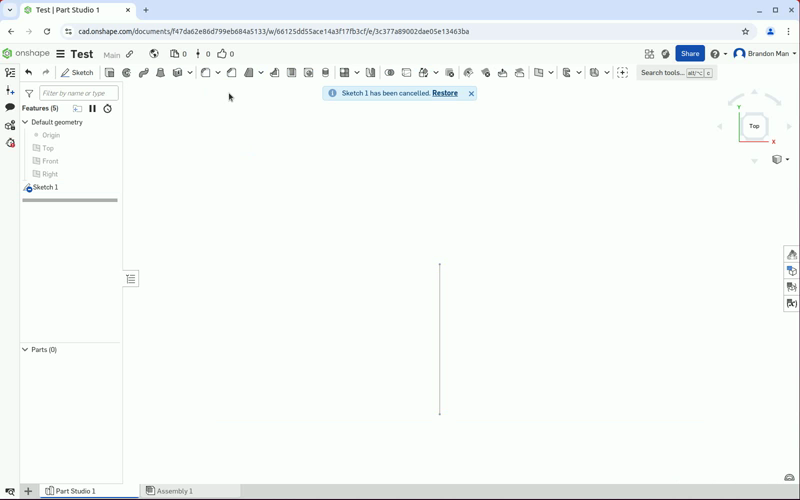
key(shift+h)
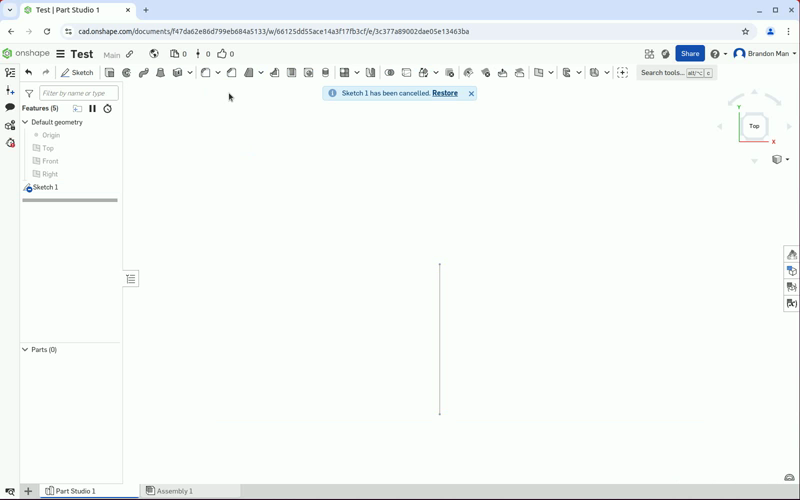
key(shift+s)
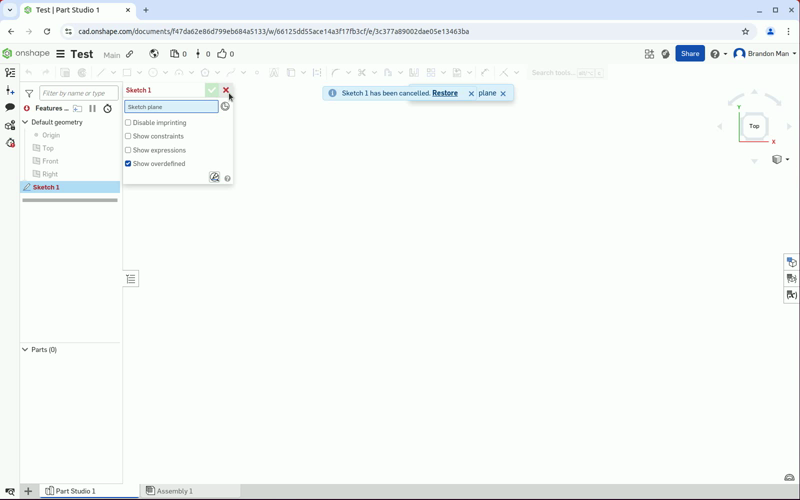
mouse_move(73, 150)
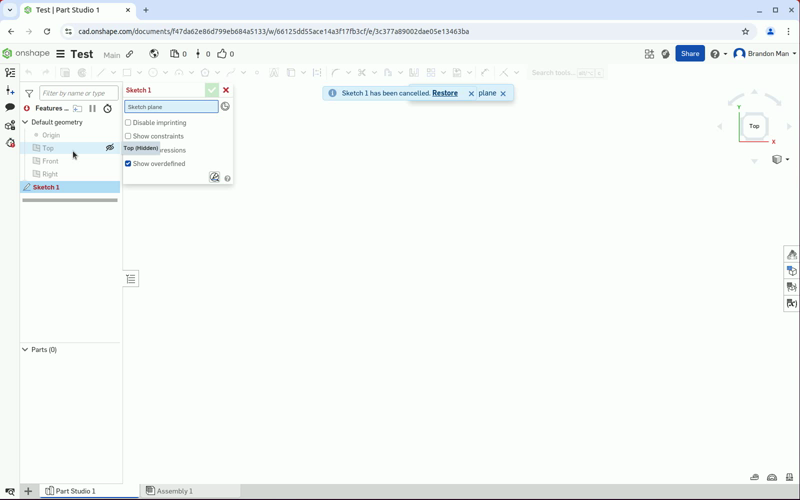
click(73, 150)
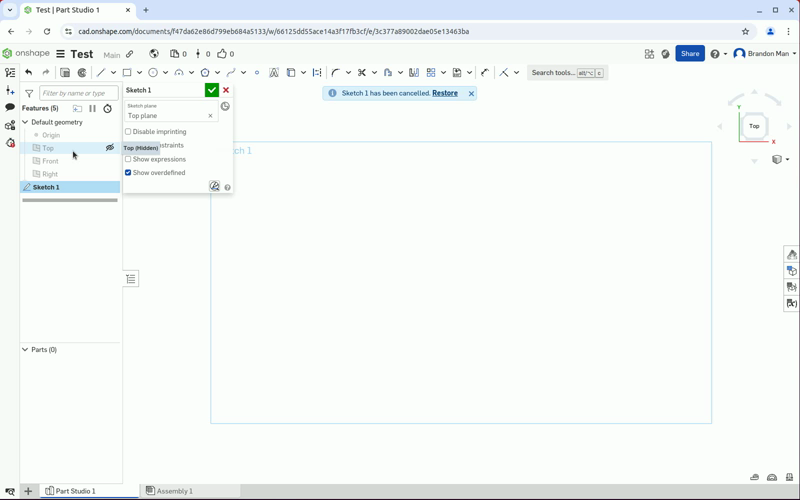
mouse_move(73, 352)
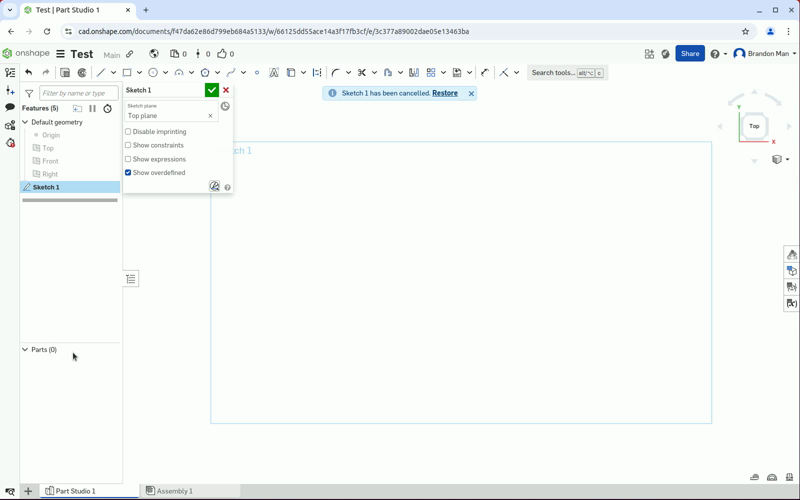
key(y)
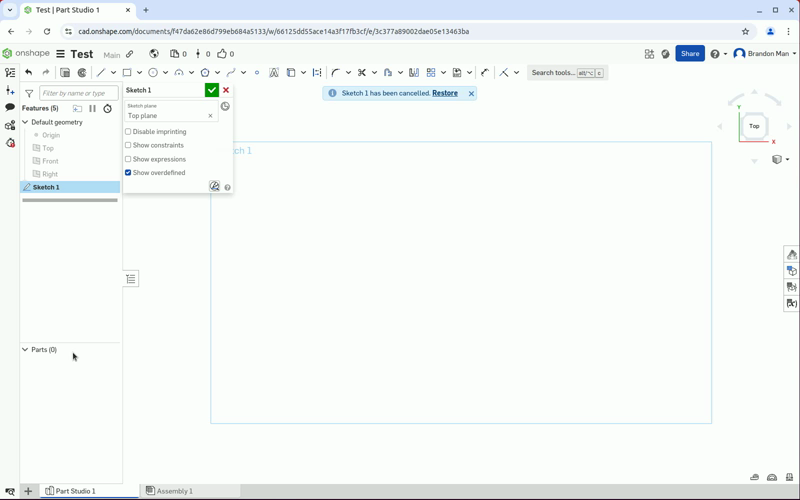
key(l)
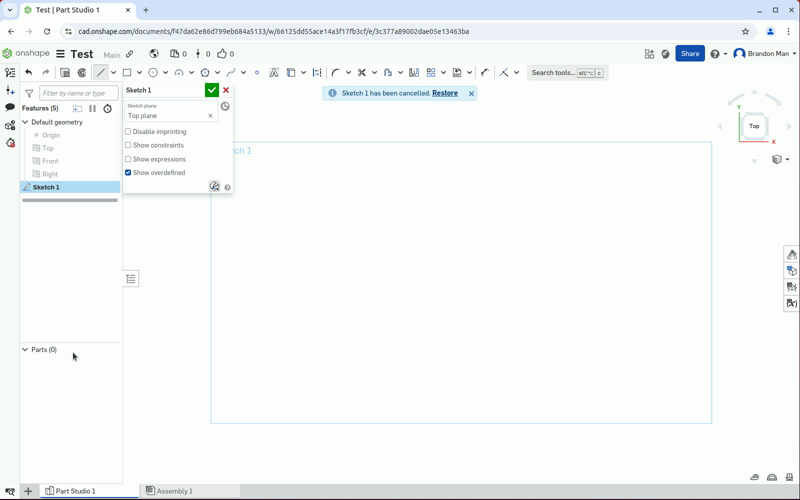
key_down(shift)
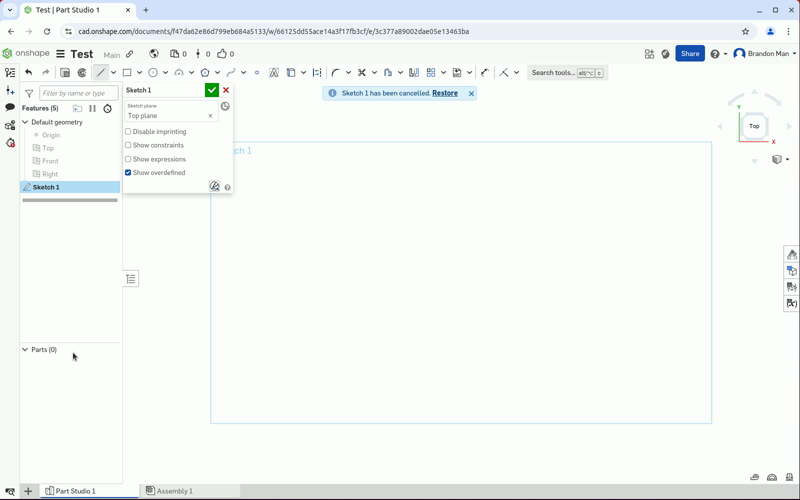
mouse_move(424, 315)
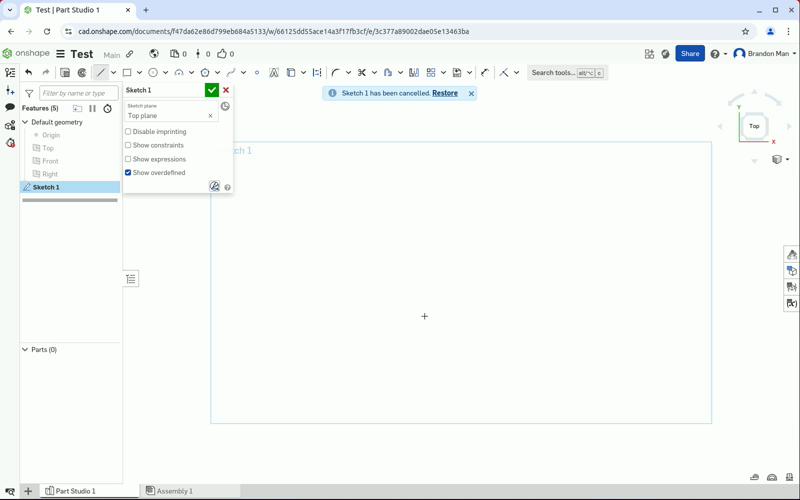
click(424, 315)
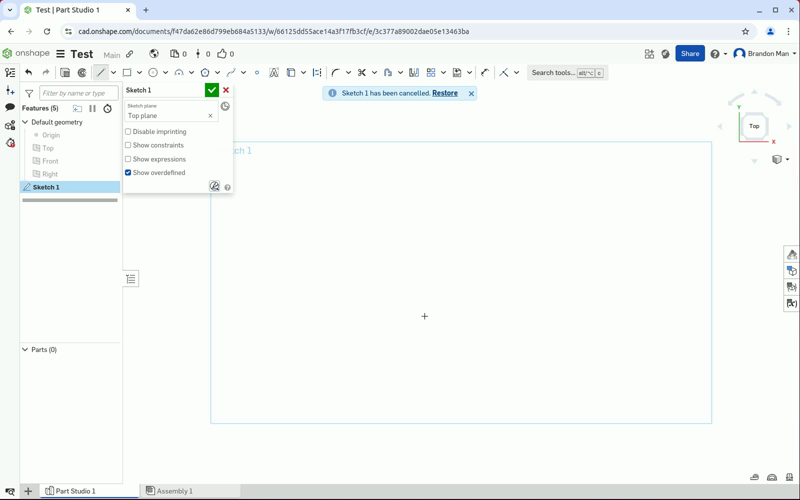
key_up(shift)
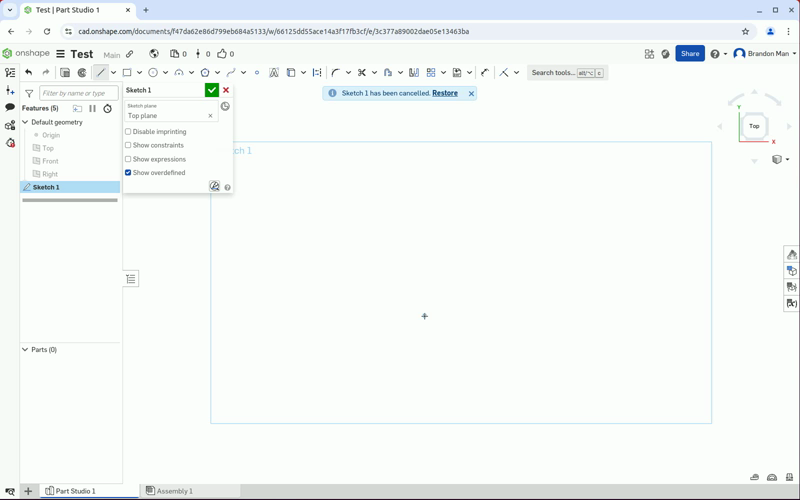
key_down(shift)
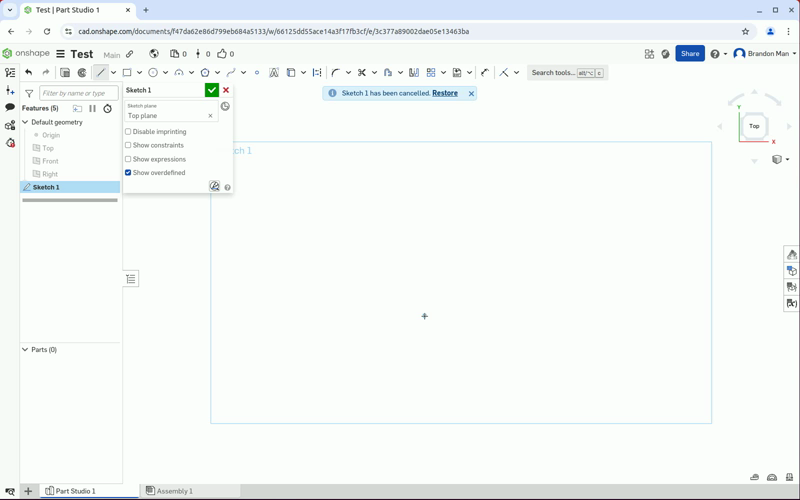
mouse_move(489, 315)
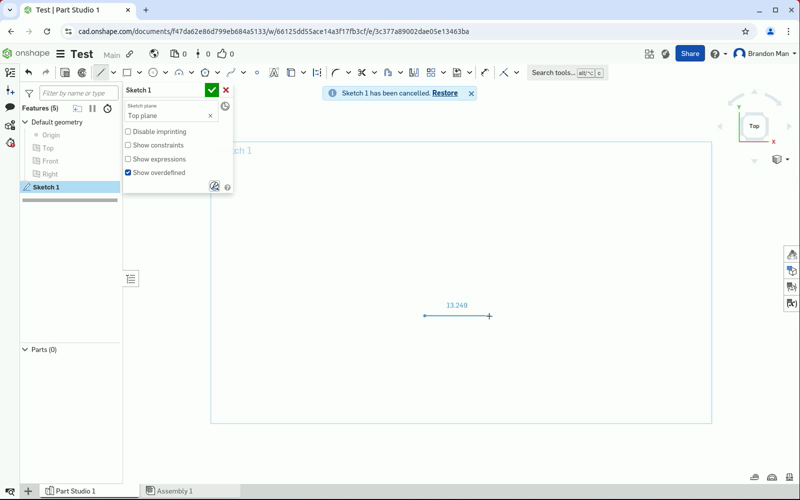
click(489, 315)
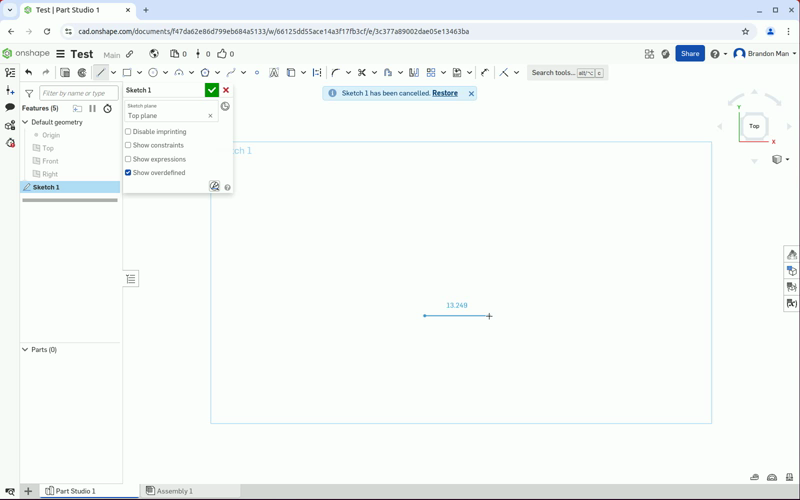
key_up(shift)
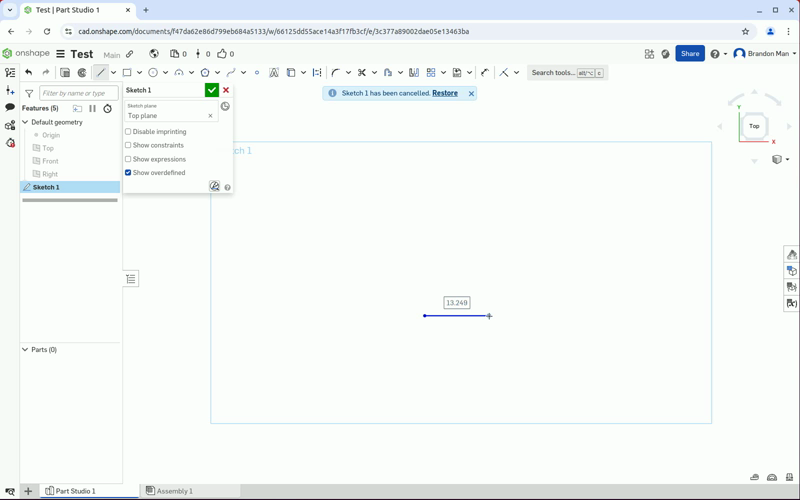
key_down(shift)
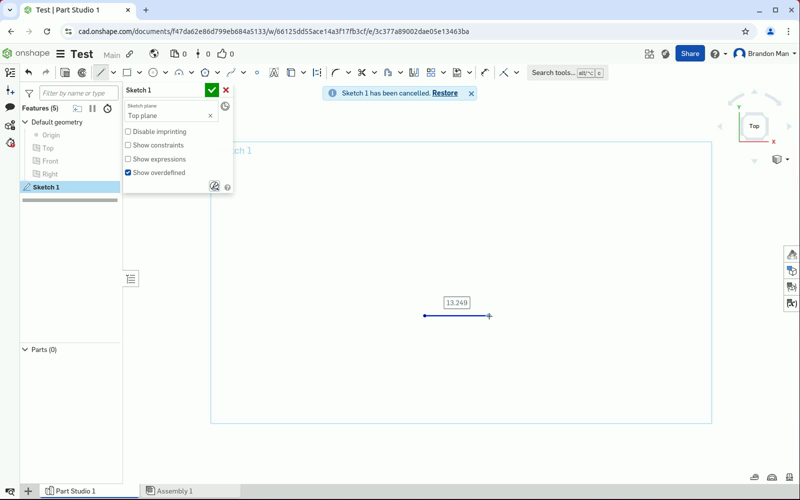
mouse_move(519, 315)
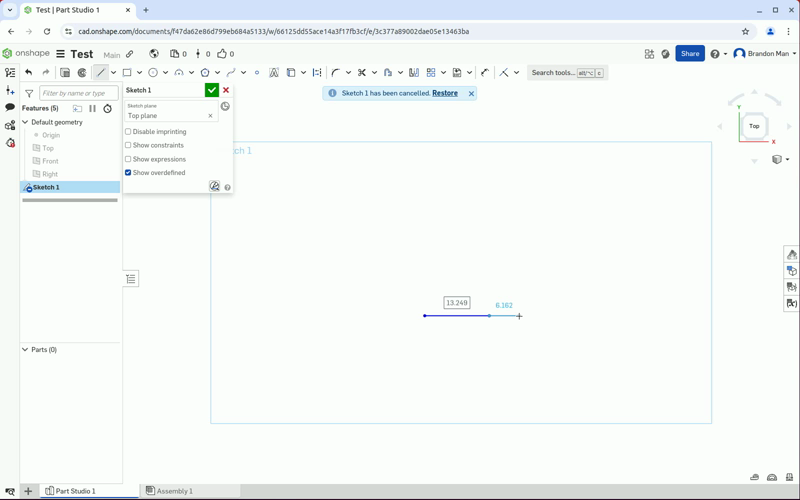
mouse_move(489, 257)
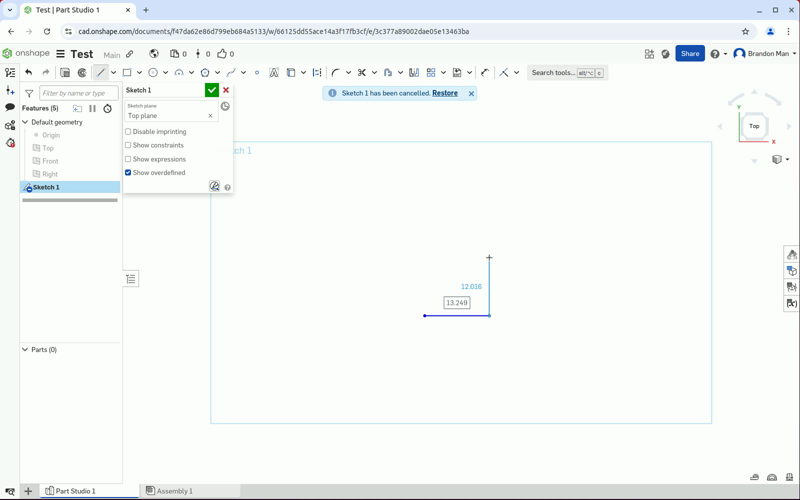
click(489, 257)
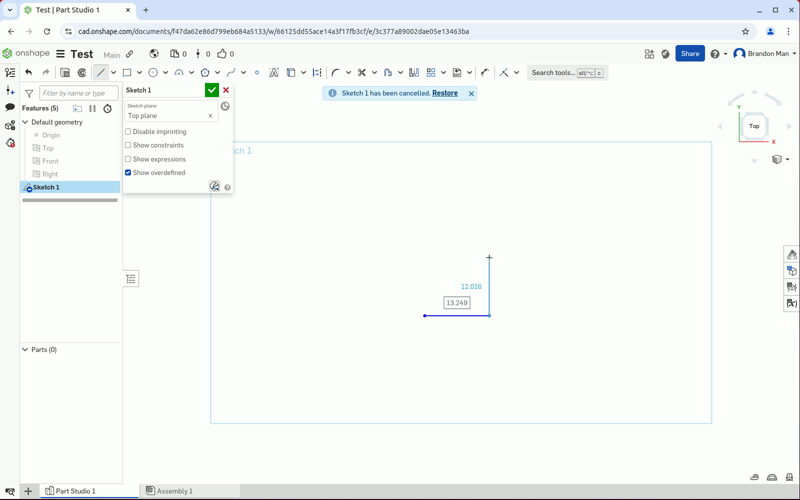
key_up(shift)
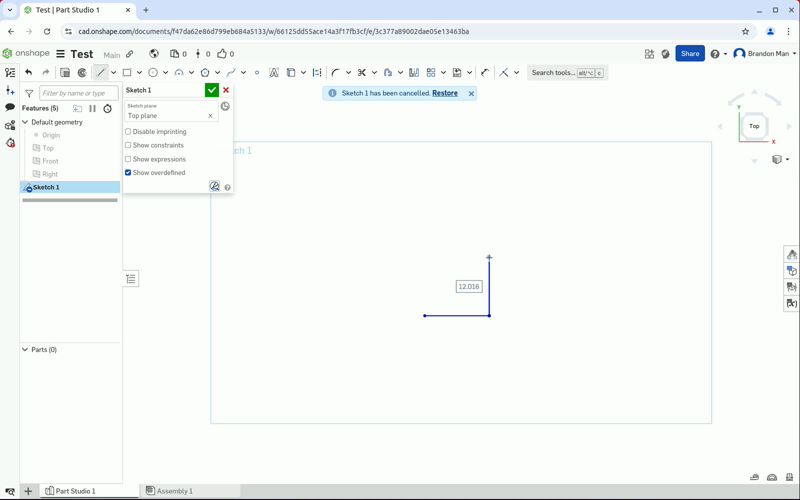
key_down(shift)
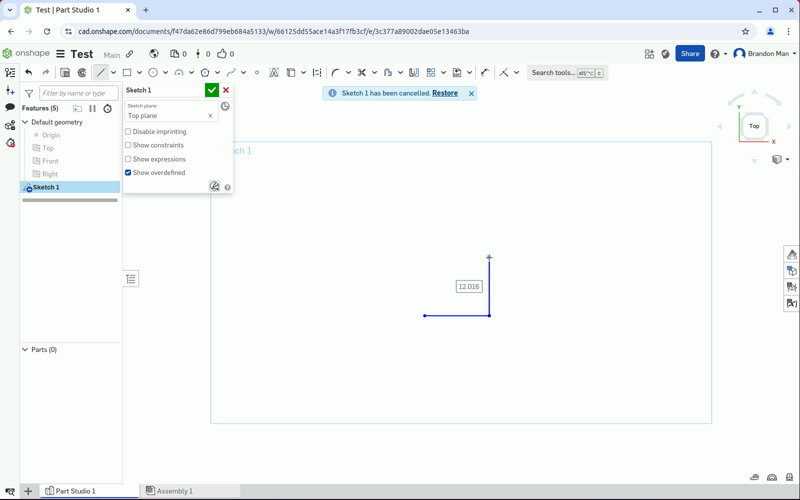
mouse_move(424, 257)
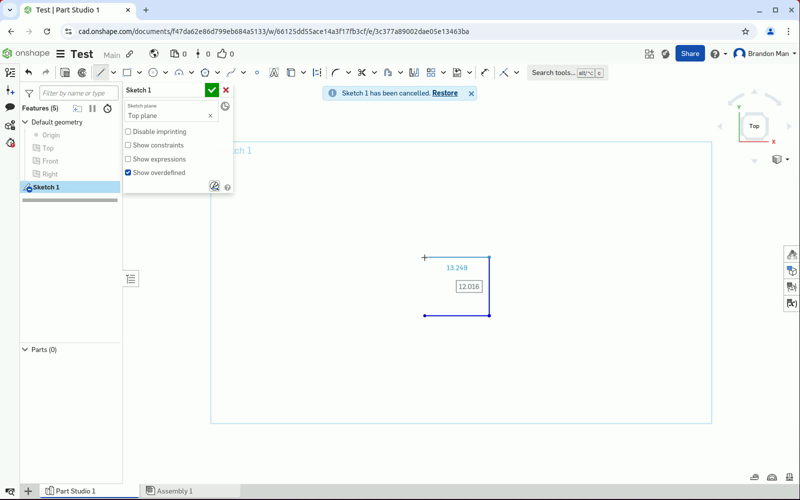
click(424, 257)
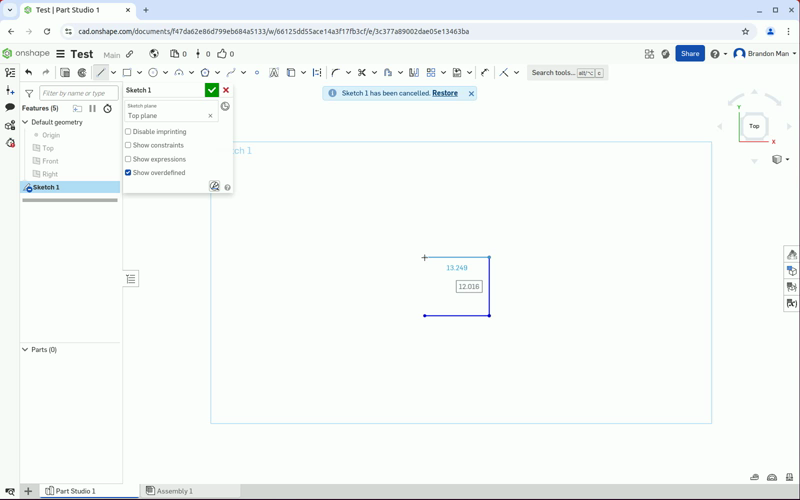
key_up(shift)
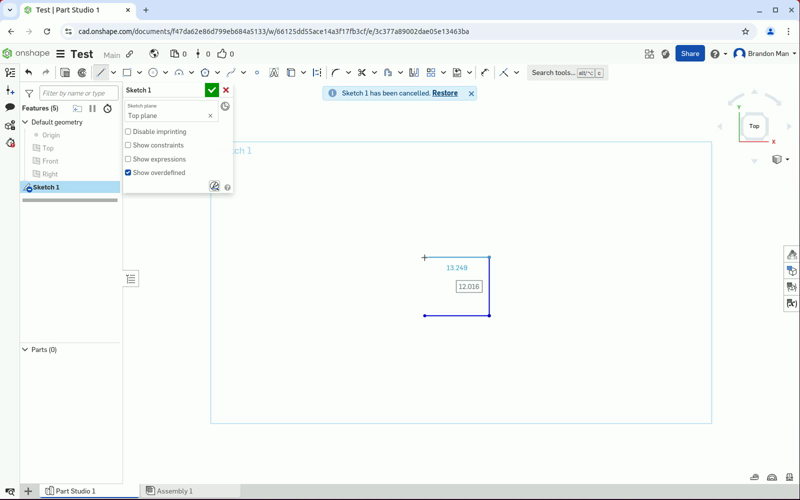
mouse_move(454, 257)
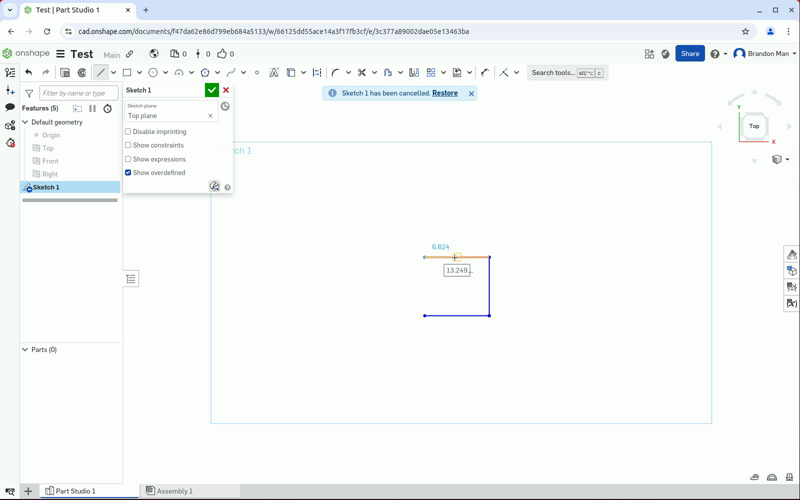
key_down(shift)
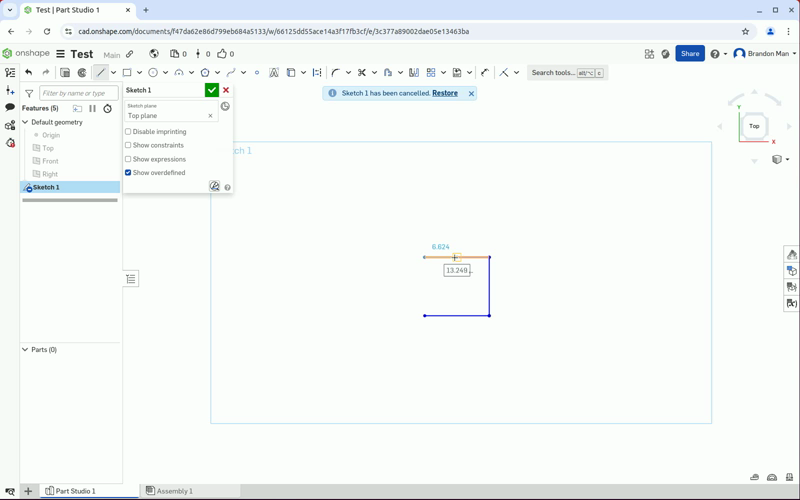
mouse_move(424, 315)
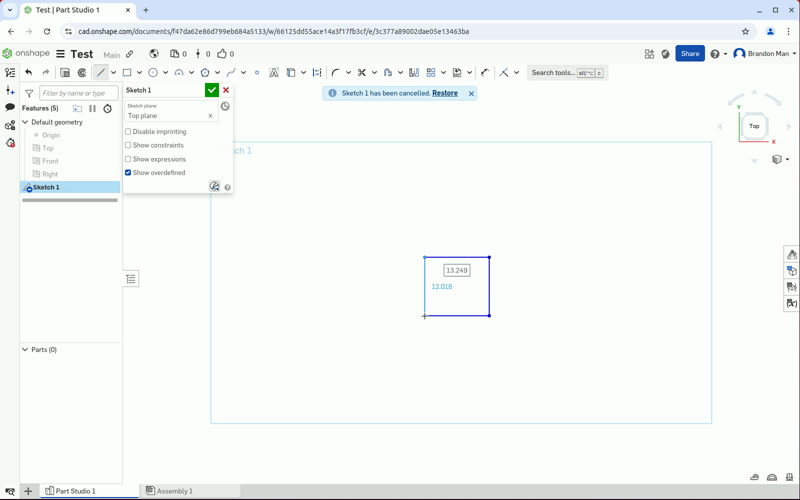
key_up(shift)
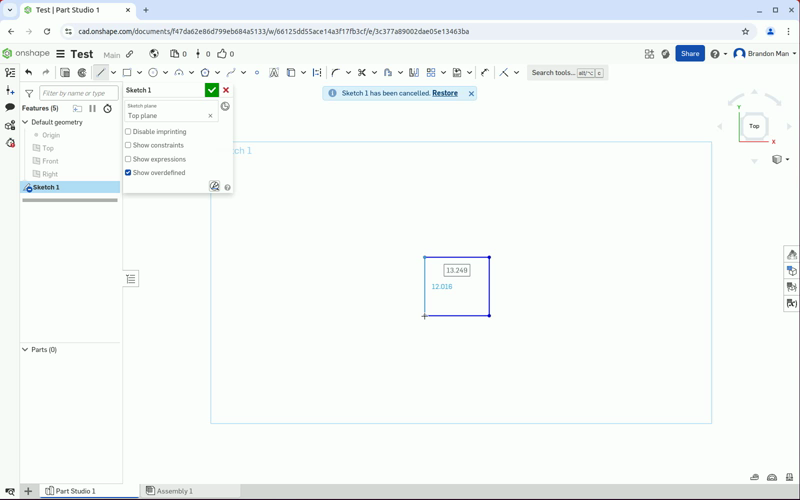
click(424, 315)
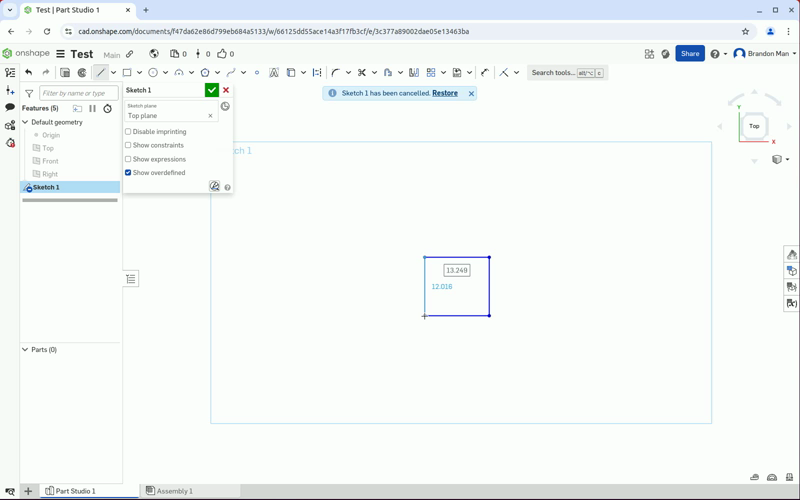
key(esc)
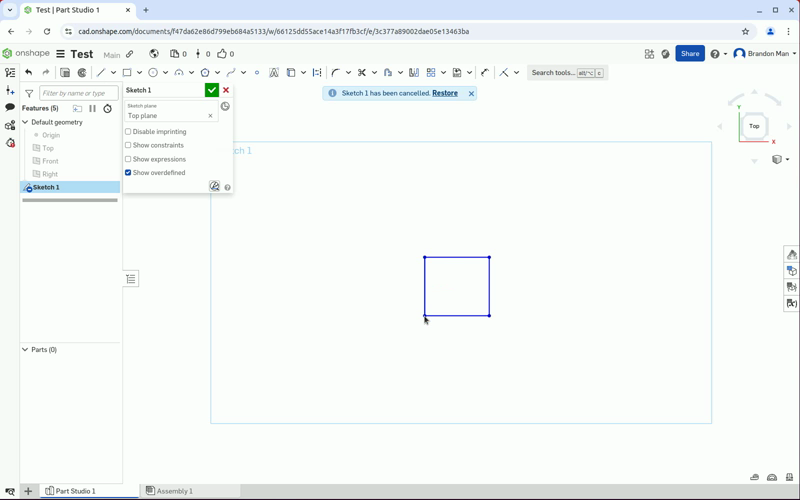
mouse_move(461, 265)
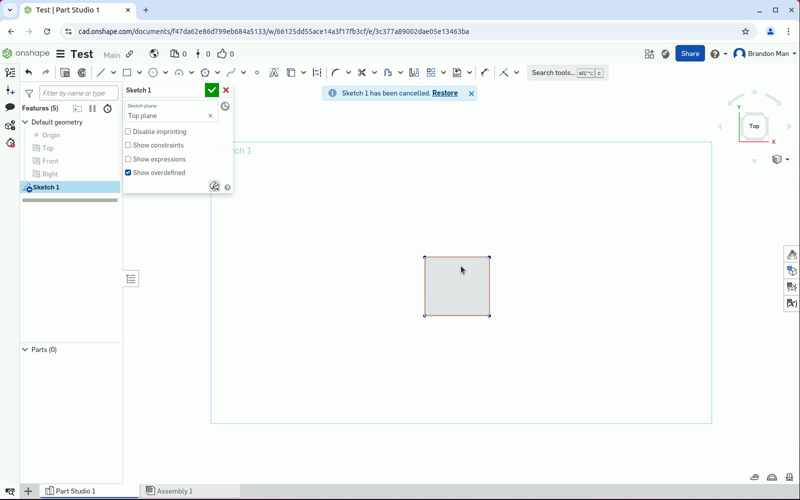
click(461, 265)
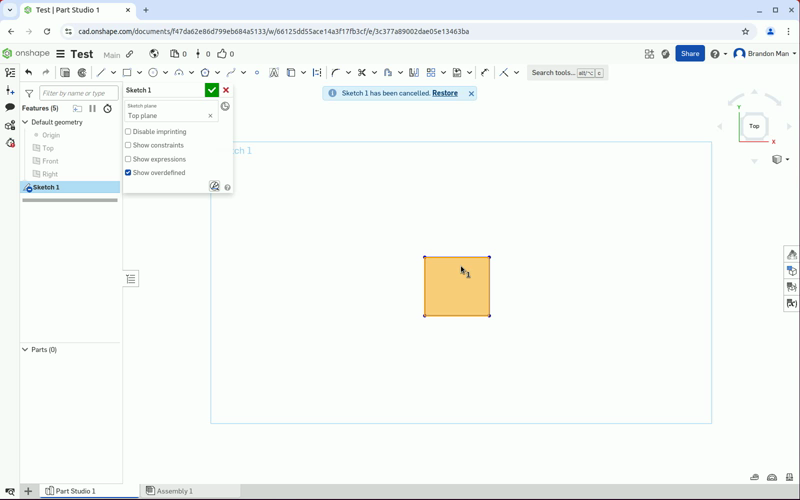
mouse_move(73, 352)
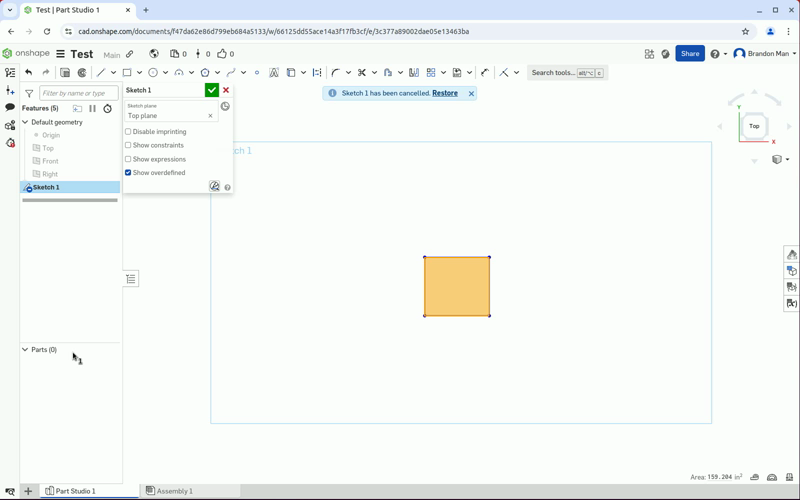
key(shift+y)
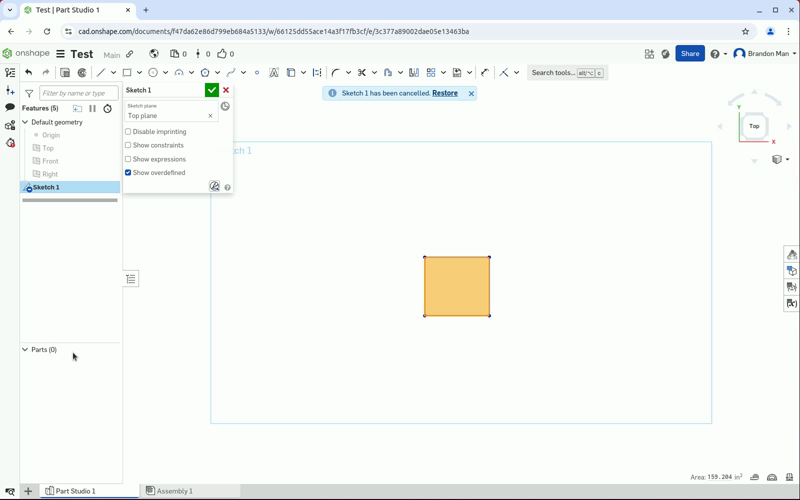
key(shift+e)
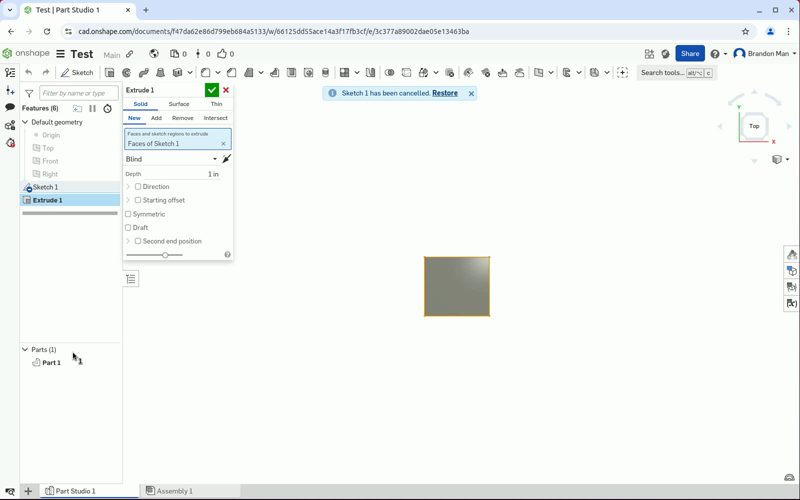
mouse_move(143, 106)
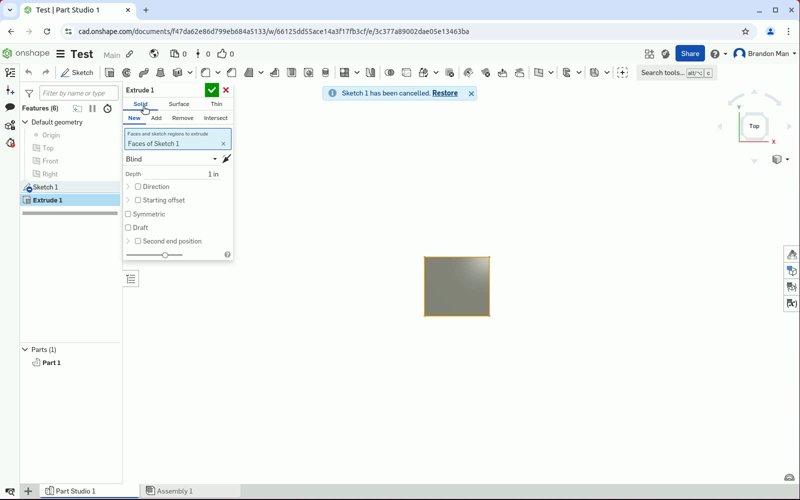
click(143, 106)
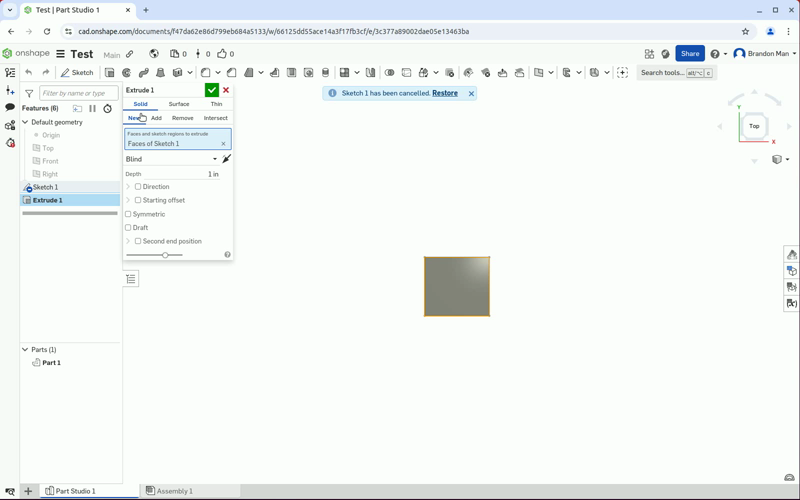
mouse_move(137, 120)
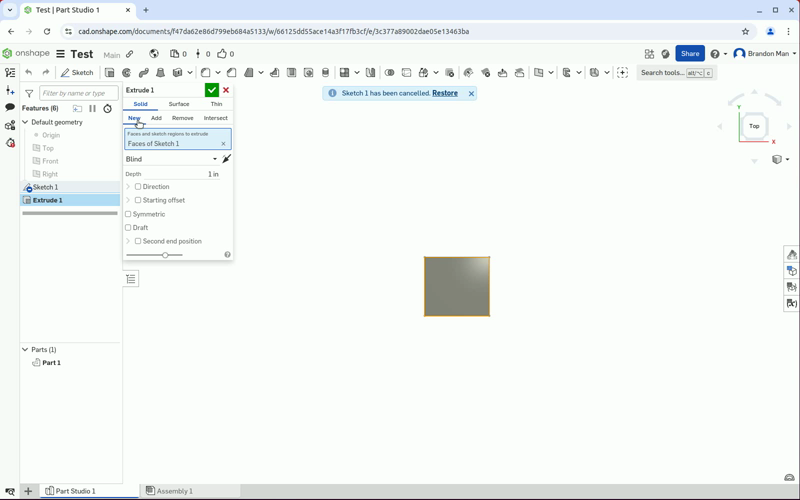
click(137, 120)
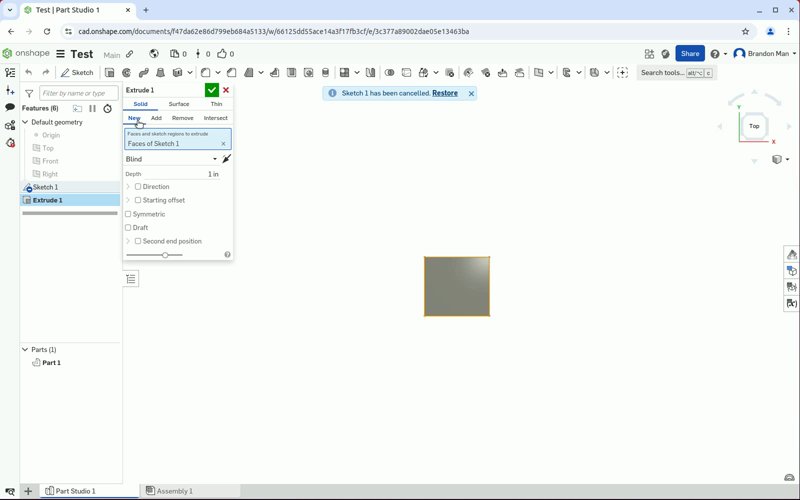
key(tab, 4)
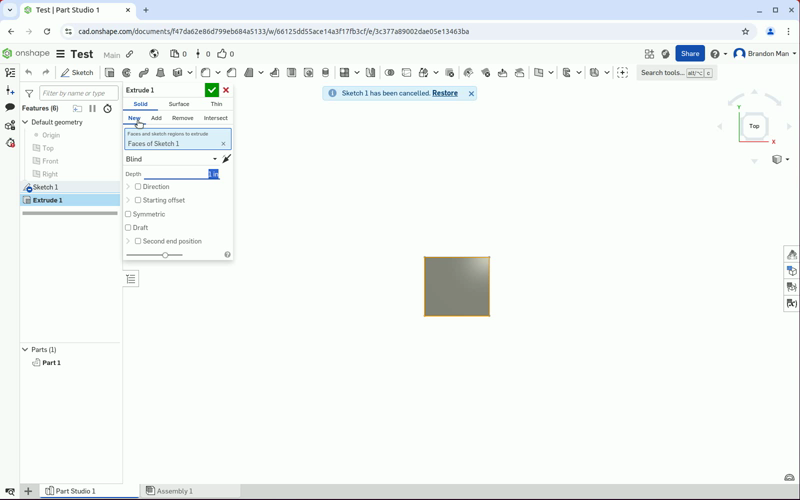
text(7.943)
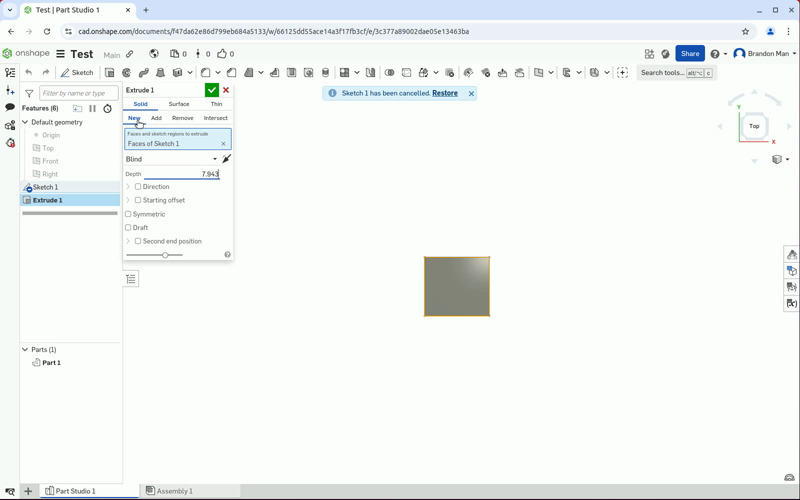
key(enter)
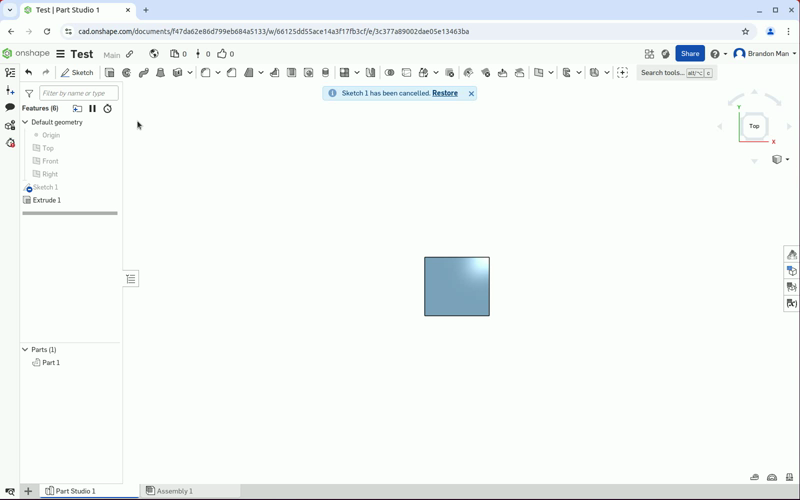
key(shift+h)
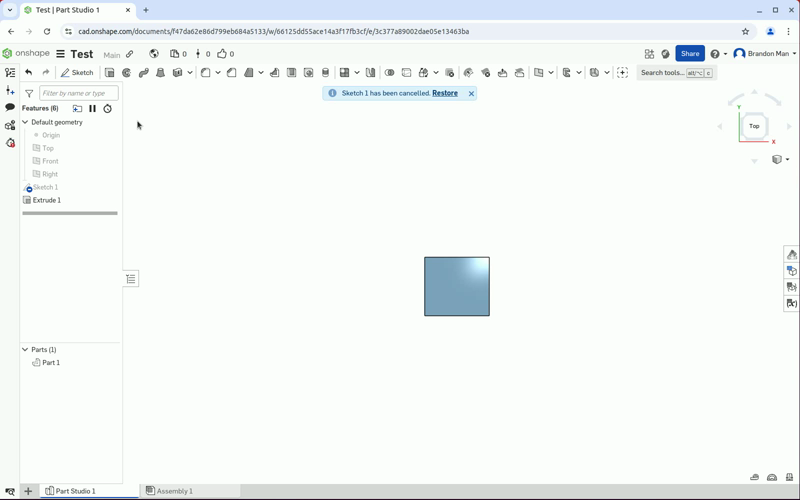
key(shift+h)
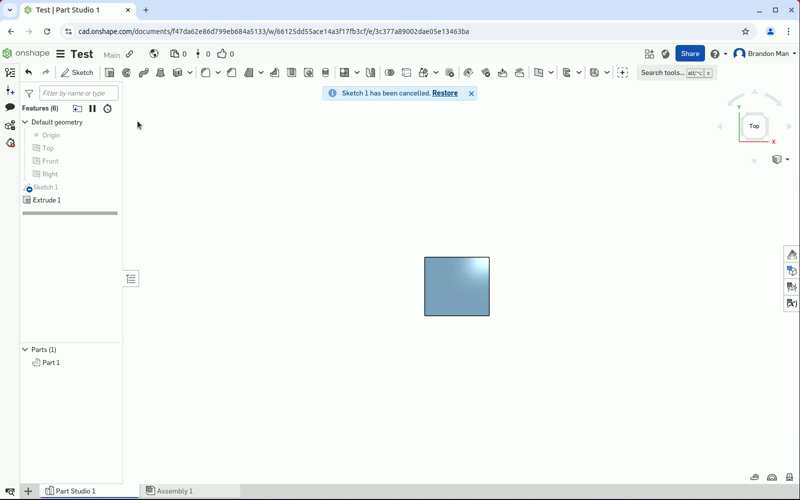
mouse_move(73, 189)
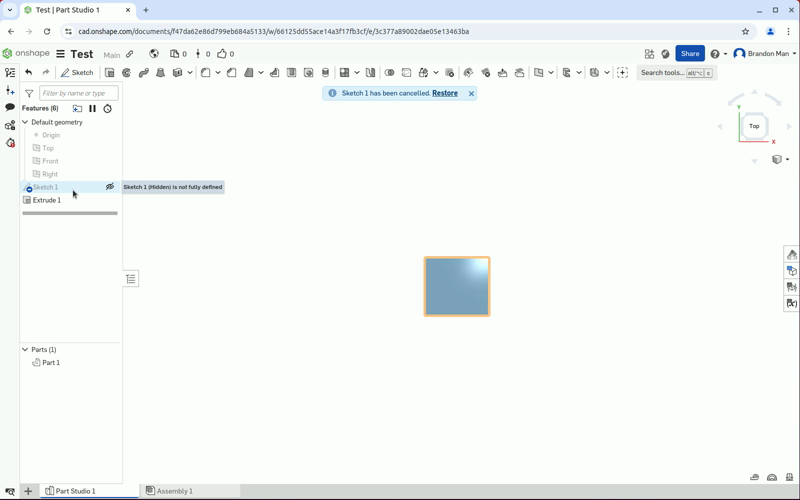
click(73, 189)
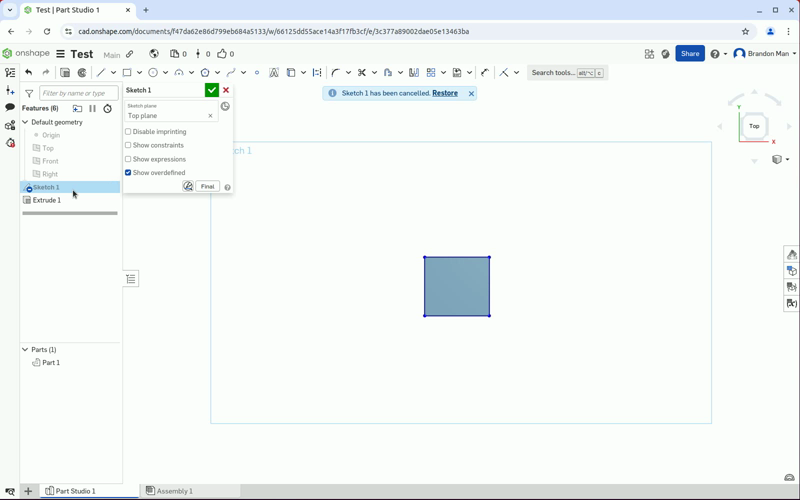
mouse_move(229, 92)
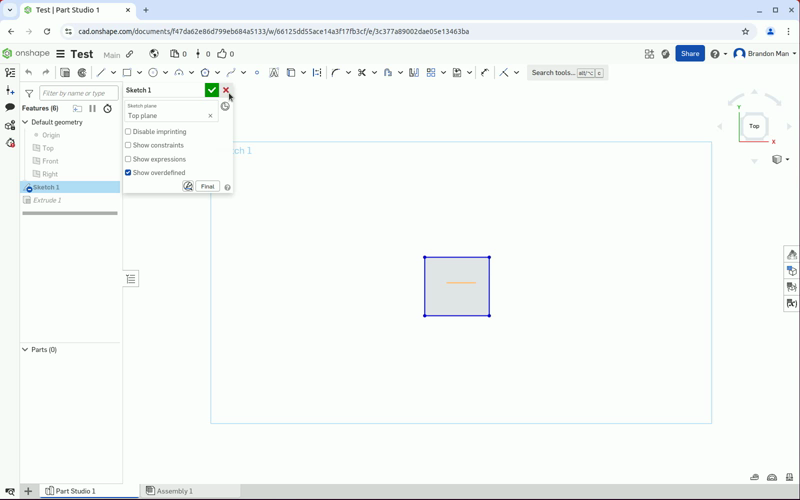
click(229, 92)
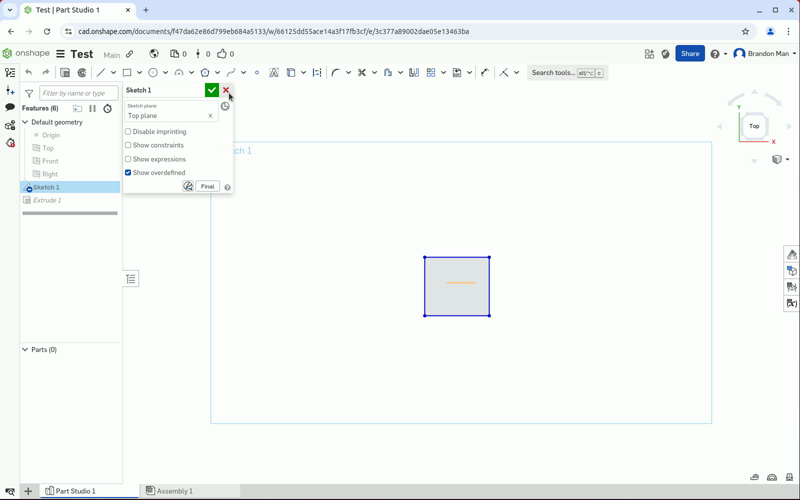
key(shift+s)
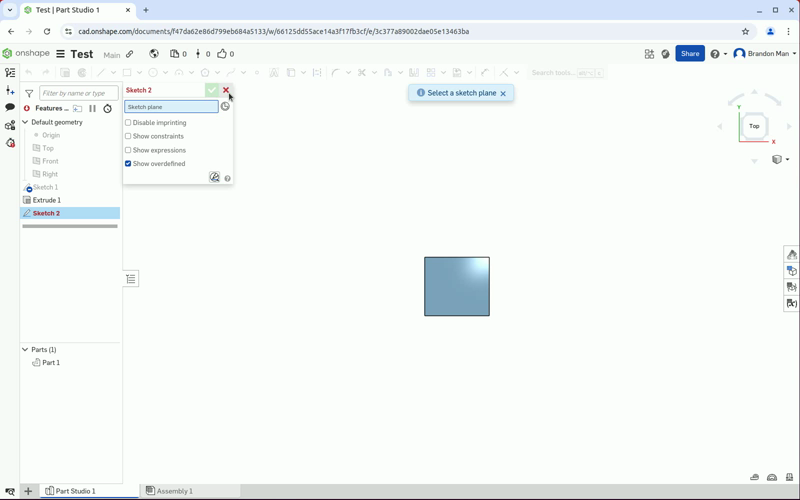
mouse_move(73, 150)
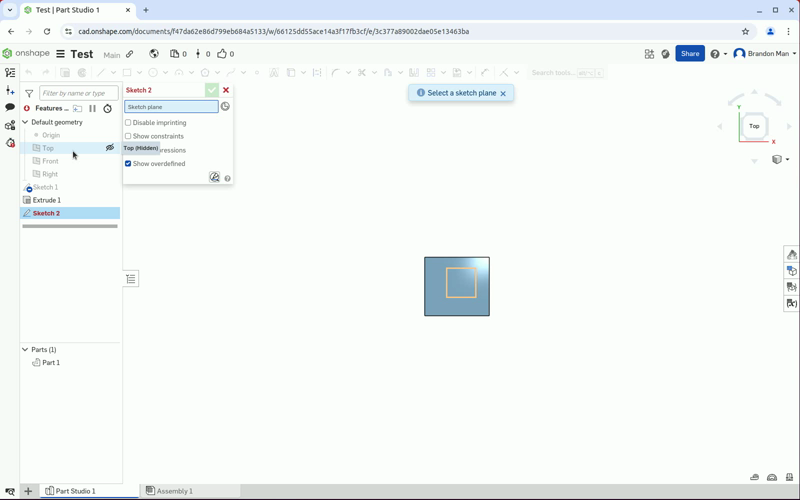
click(73, 150)
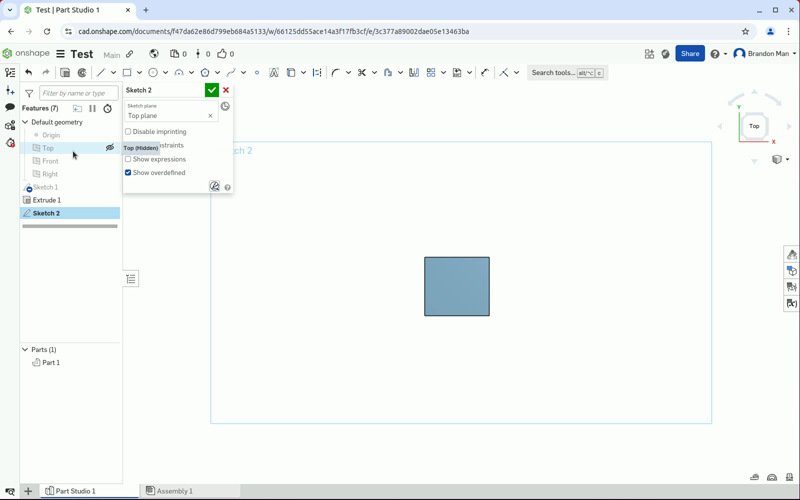
mouse_move(73, 352)
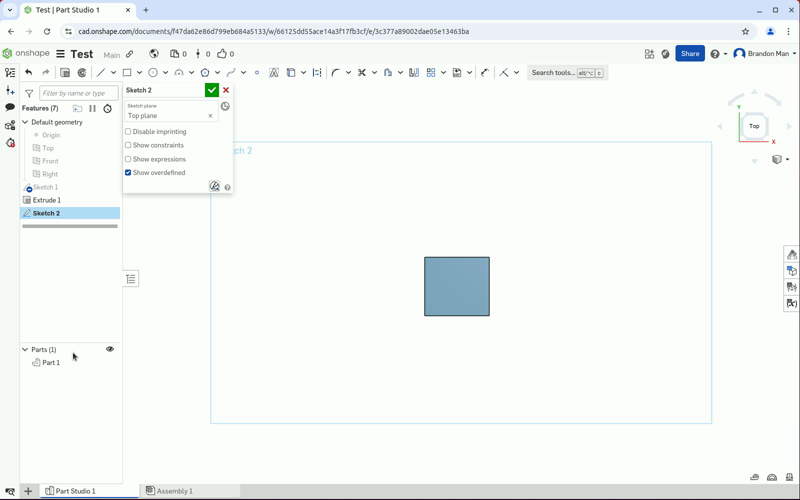
key(y)
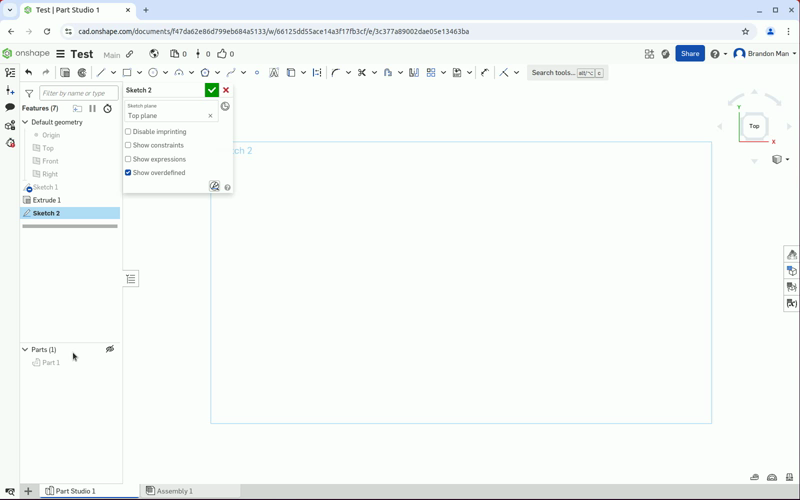
key(l)
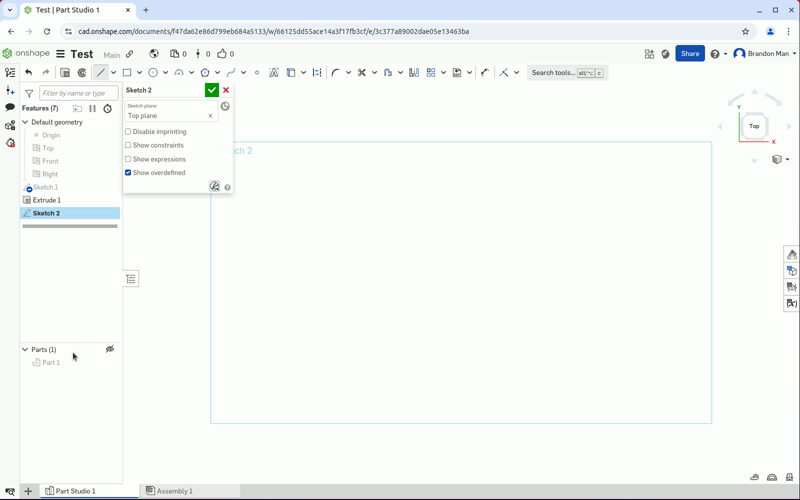
key_down(shift)
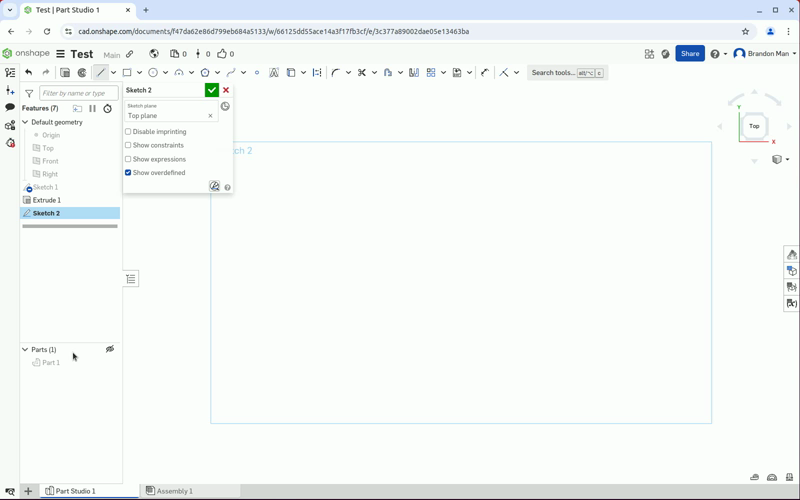
mouse_move(348, 312)
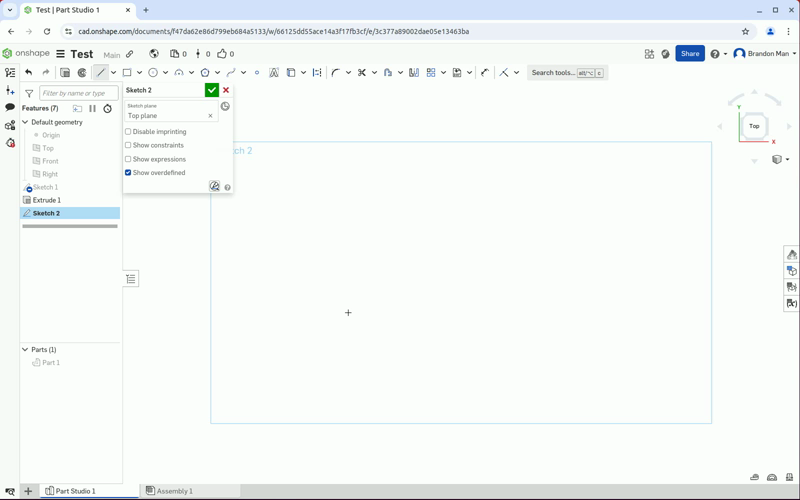
click(348, 312)
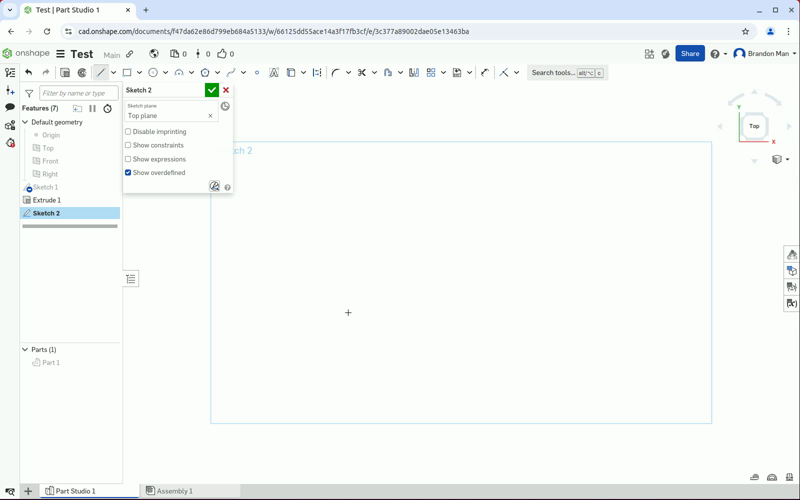
key_up(shift)
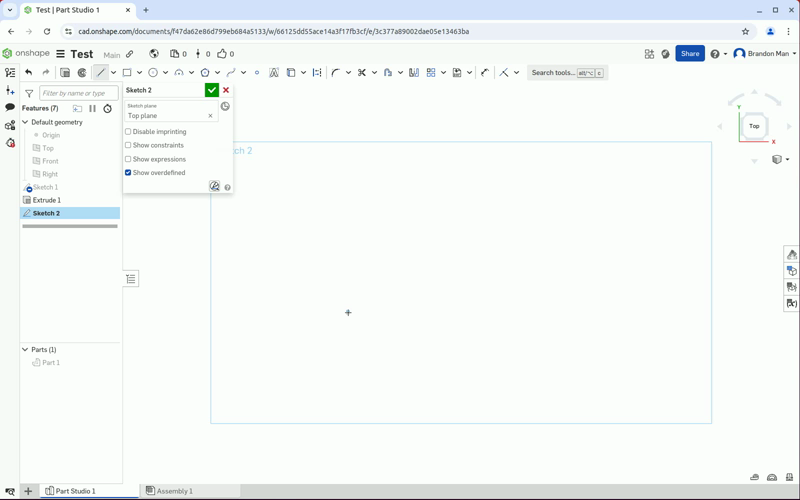
key_down(shift)
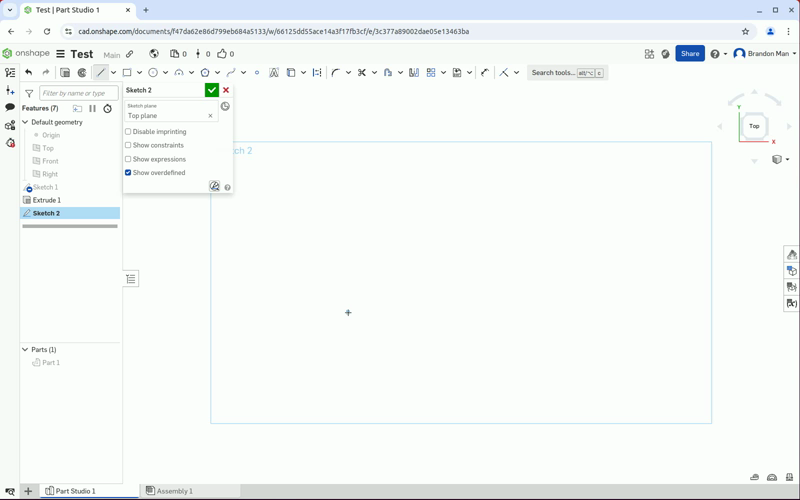
mouse_move(378, 312)
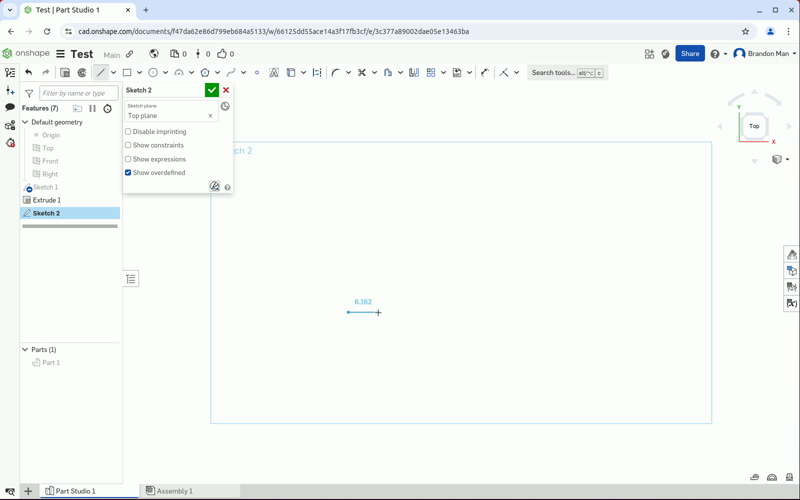
mouse_move(402, 312)
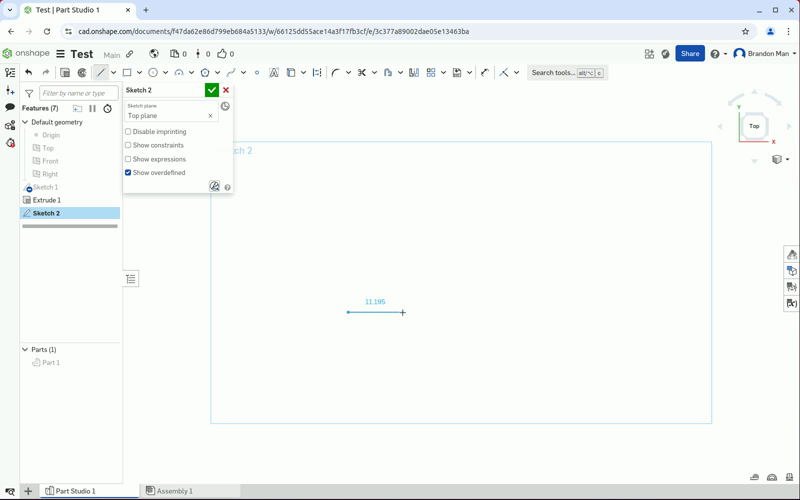
click(402, 312)
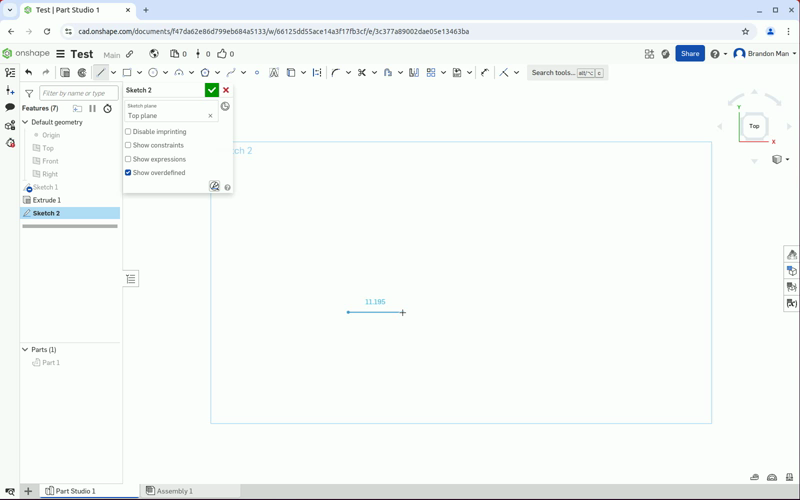
key_up(shift)
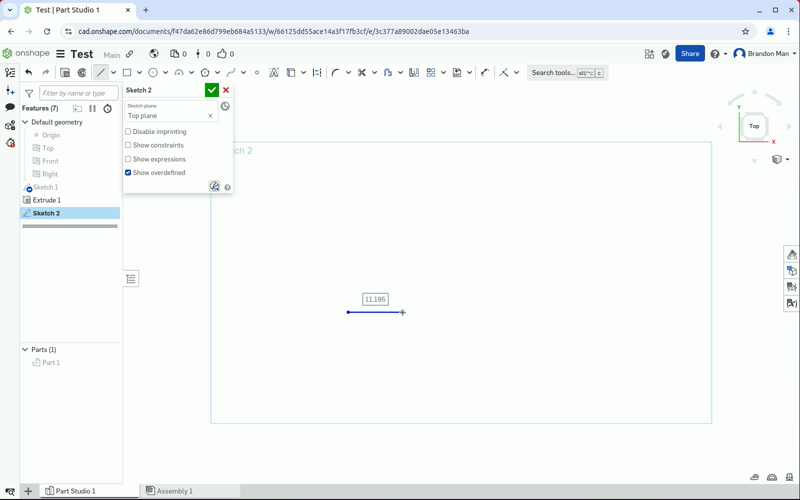
key_down(shift)
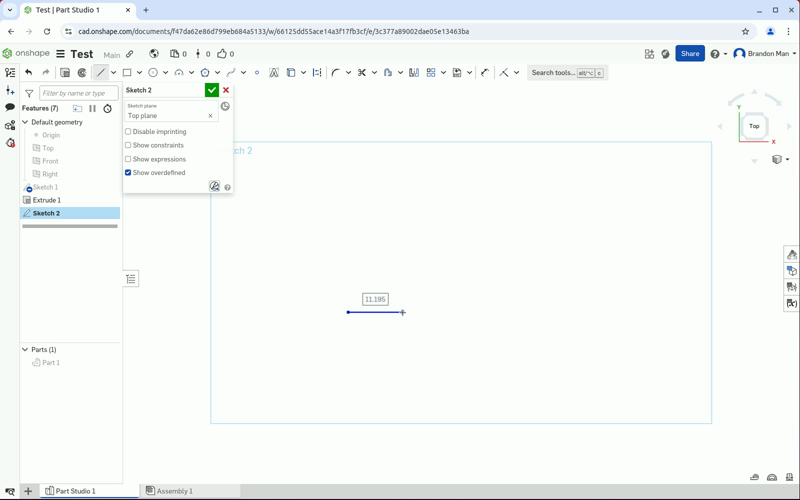
mouse_move(432, 312)
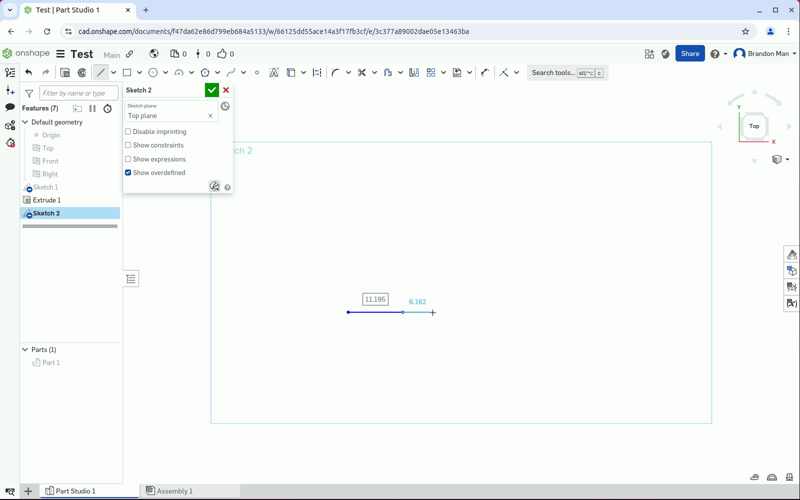
mouse_move(402, 264)
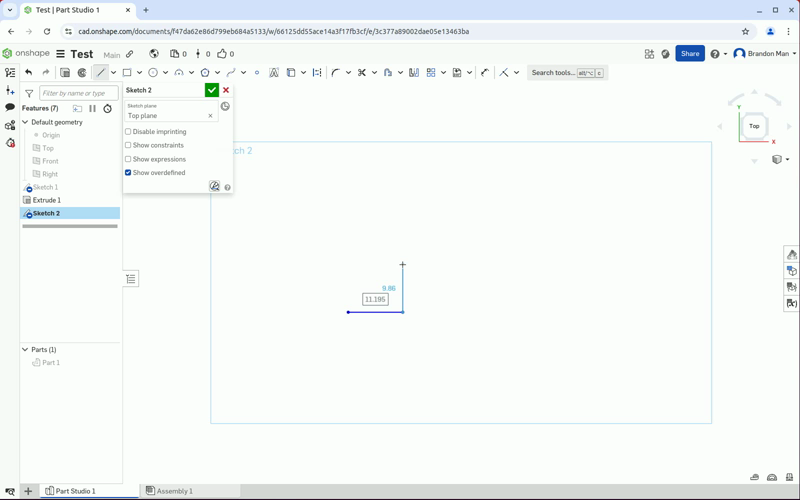
click(402, 264)
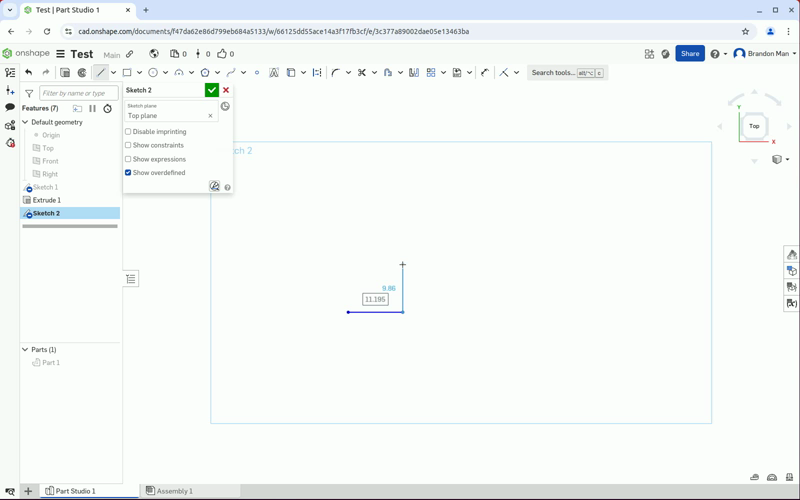
key_up(shift)
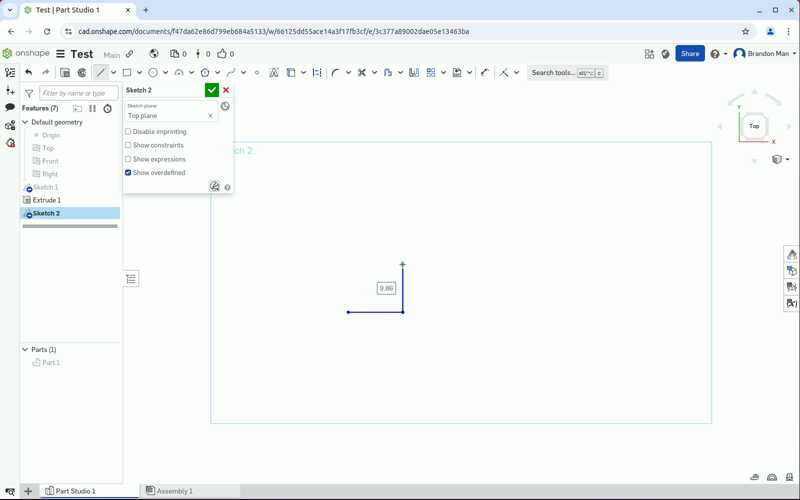
key_down(shift)
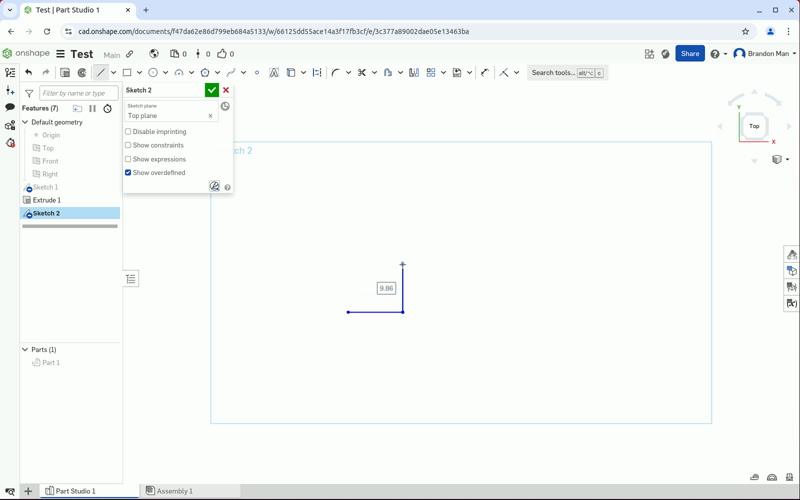
mouse_move(432, 264)
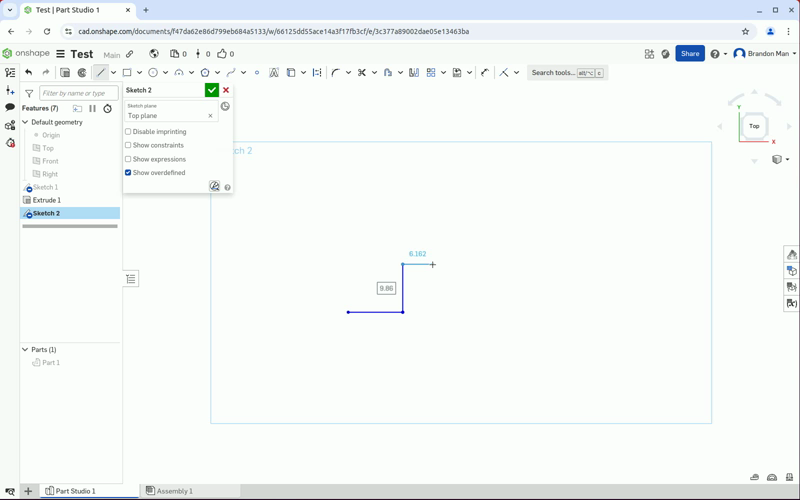
mouse_move(348, 264)
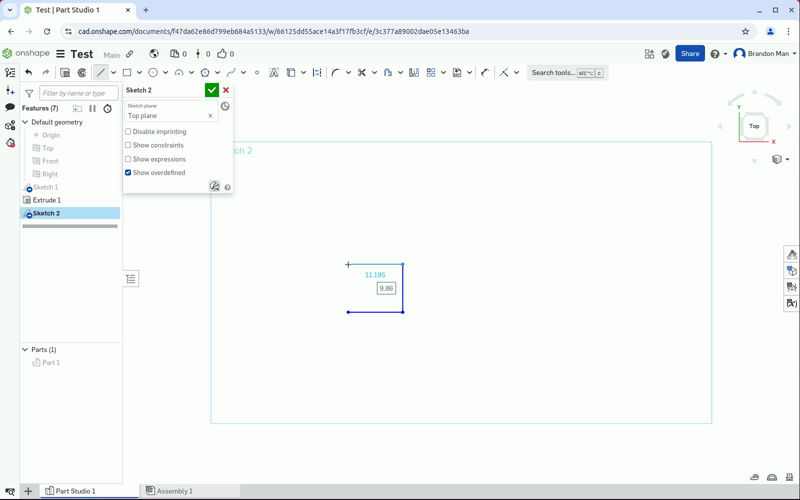
click(348, 264)
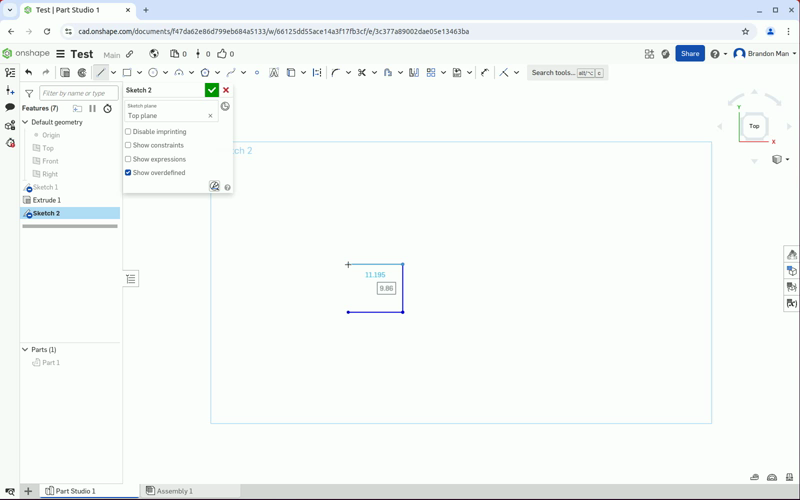
key_up(shift)
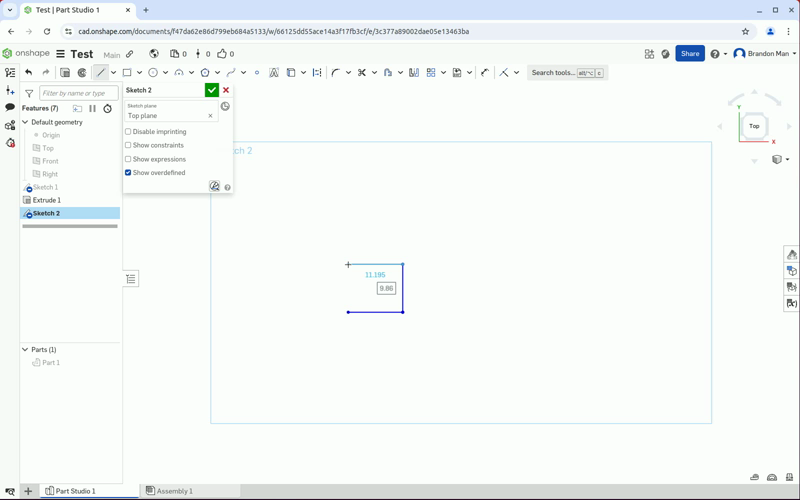
mouse_move(378, 264)
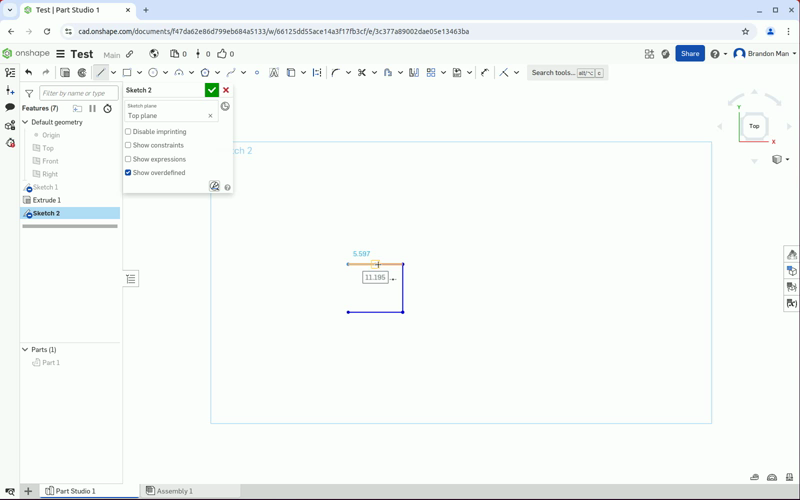
key_down(shift)
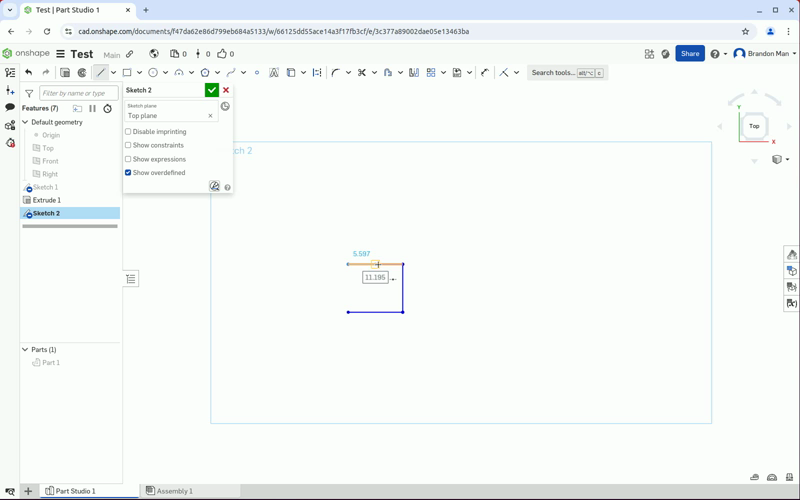
mouse_move(348, 312)
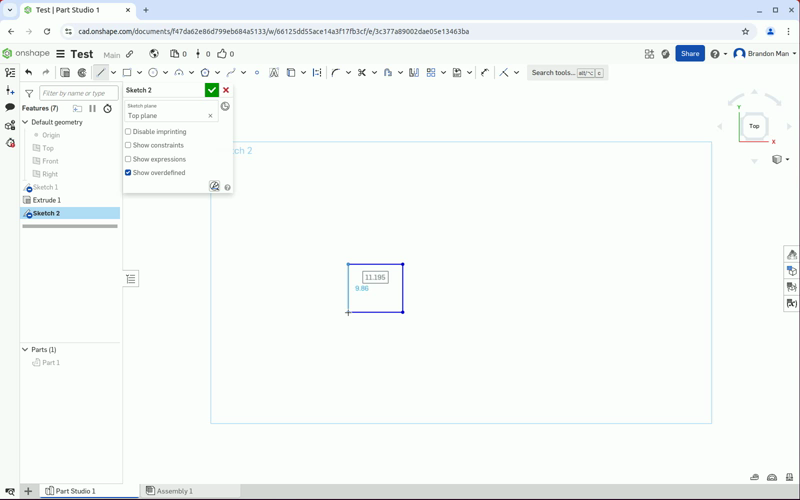
key_up(shift)
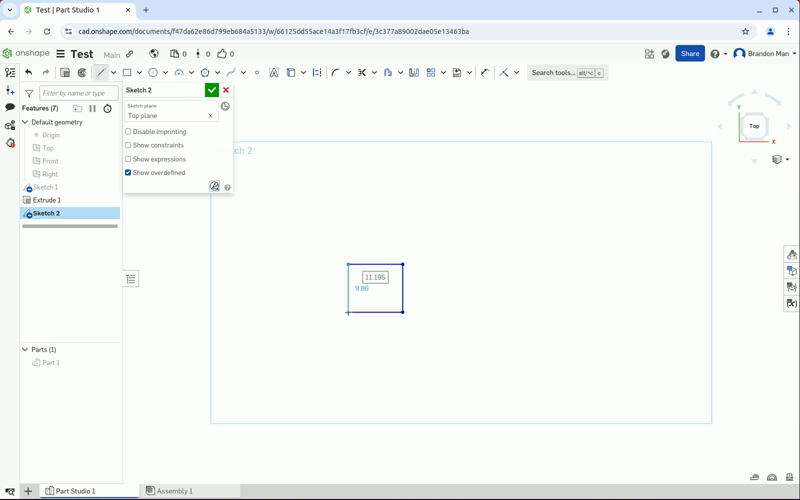
click(348, 312)
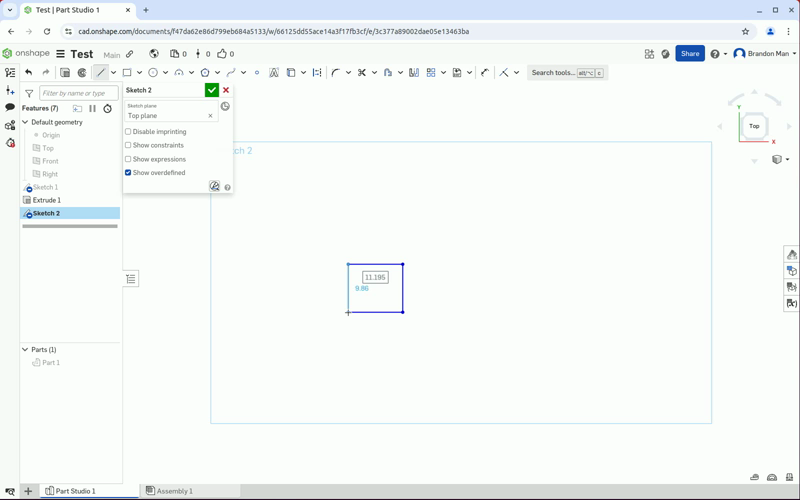
key(esc)
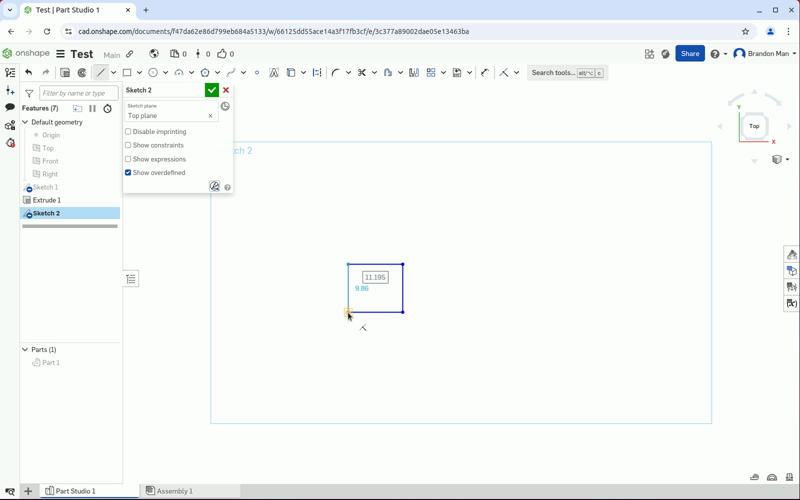
mouse_move(389, 302)
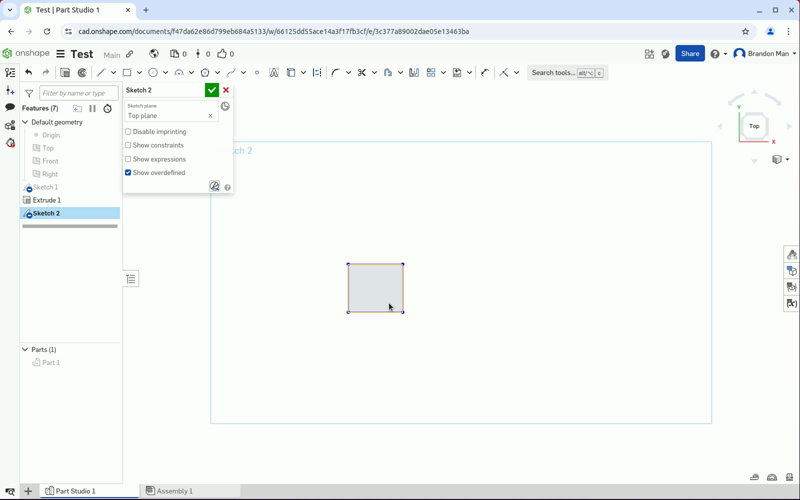
click(389, 302)
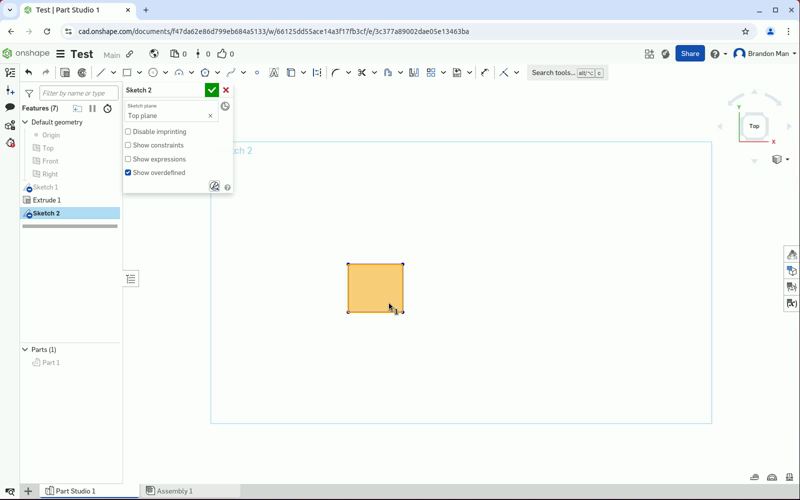
mouse_move(73, 352)
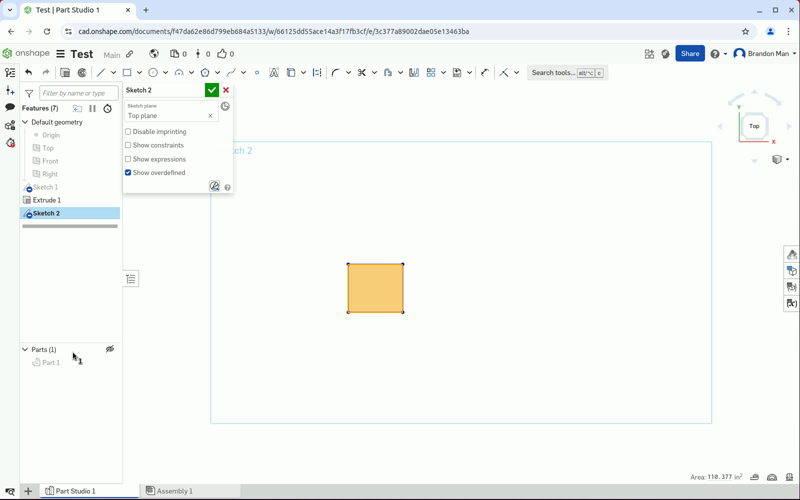
key(shift+y)
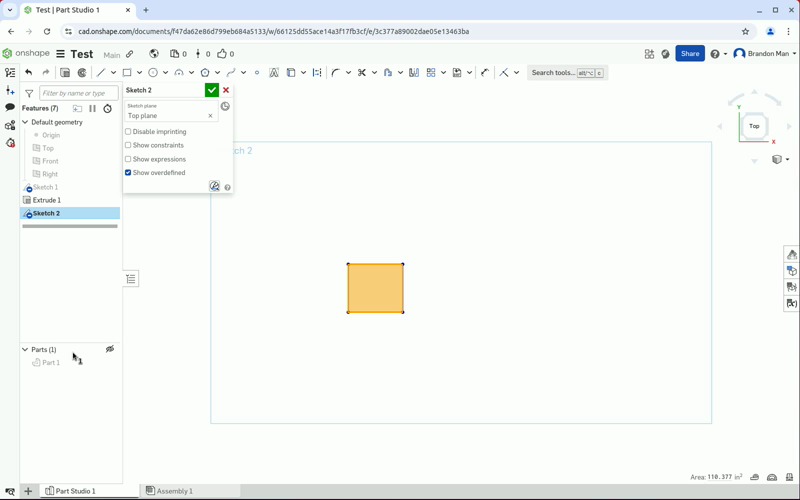
key(shift+e)
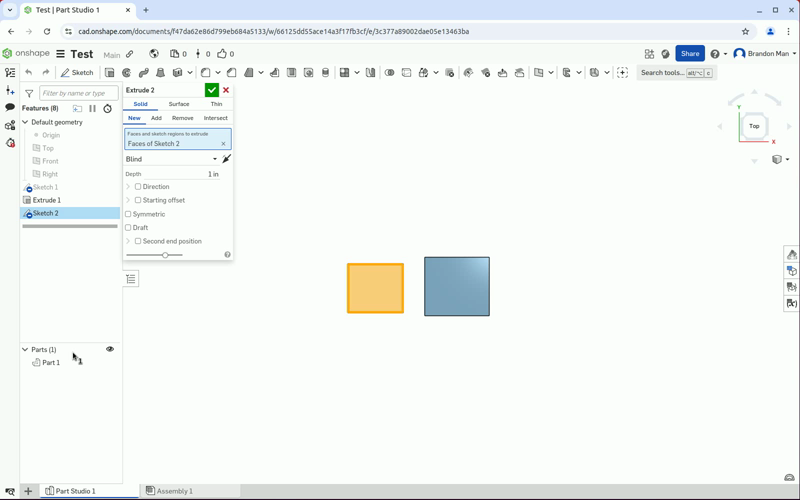
mouse_move(143, 106)
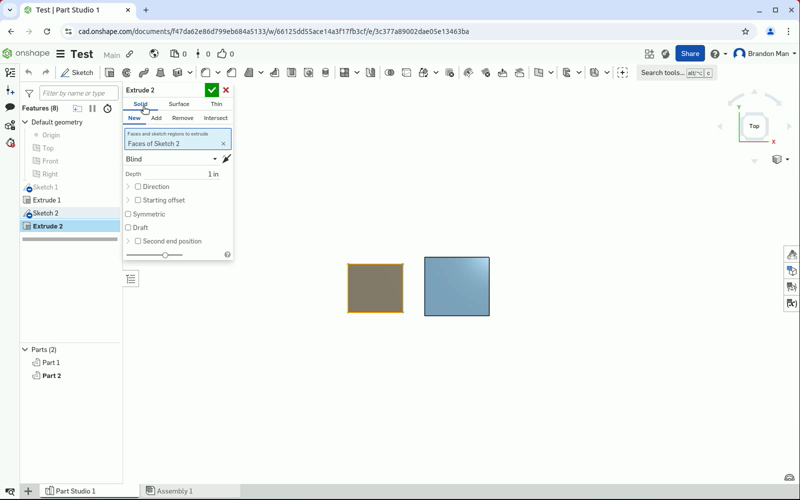
click(143, 106)
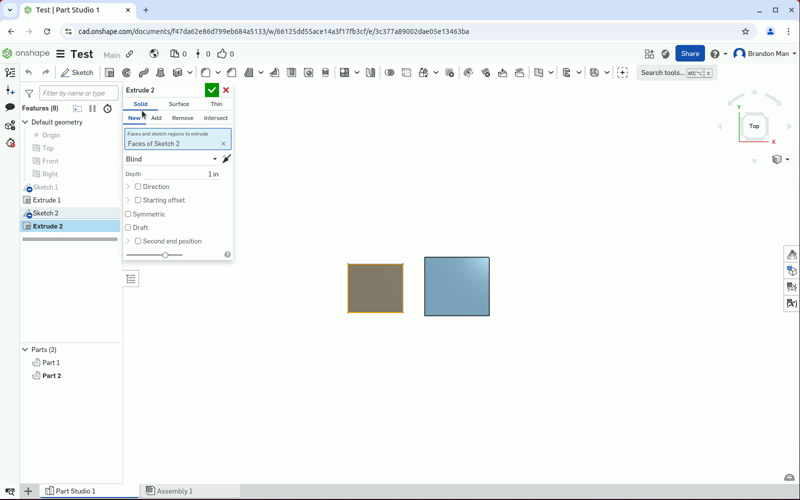
mouse_move(137, 120)
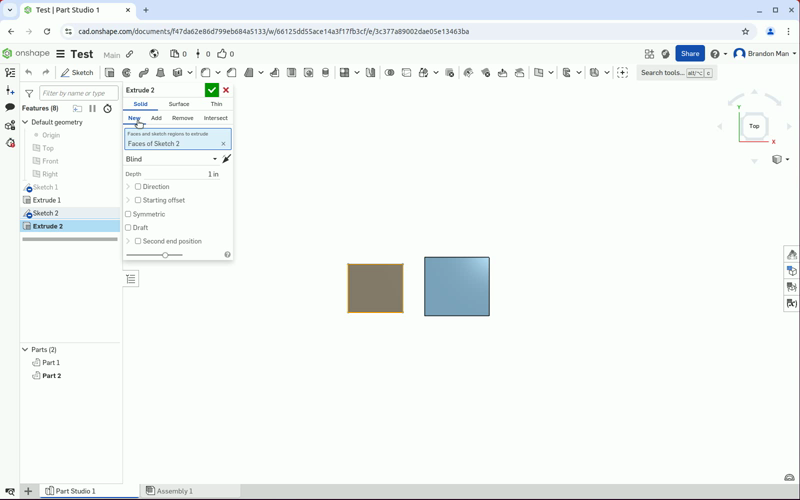
click(137, 120)
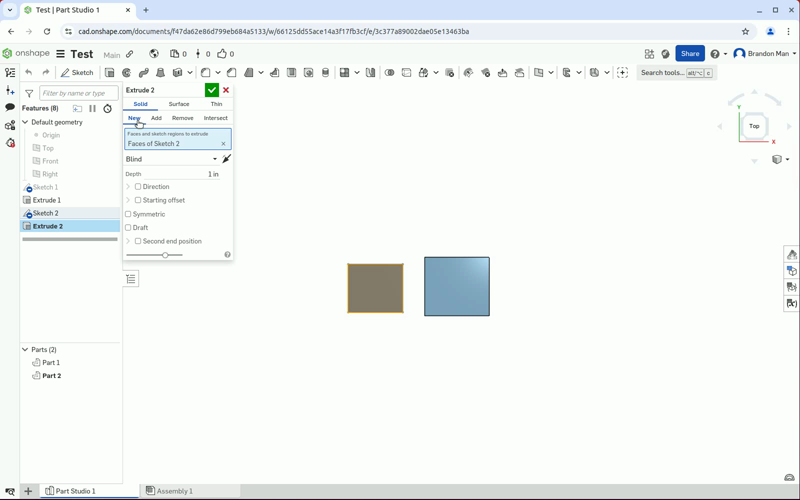
key(tab, 4)
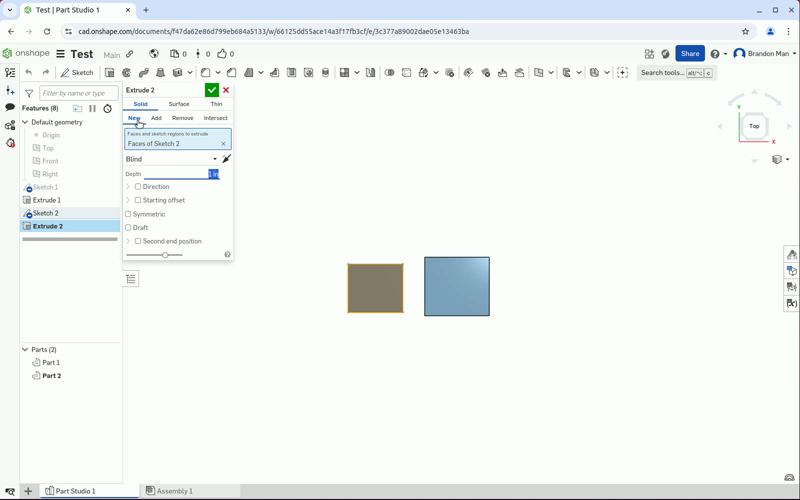
text(7.943)
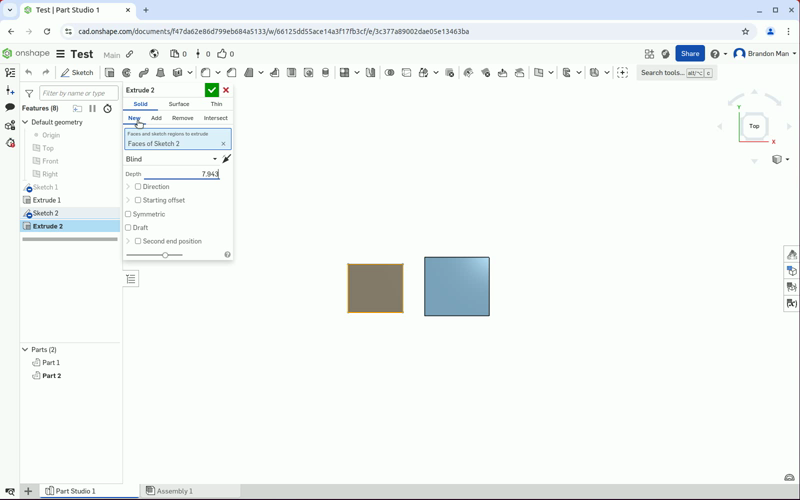
key(enter)
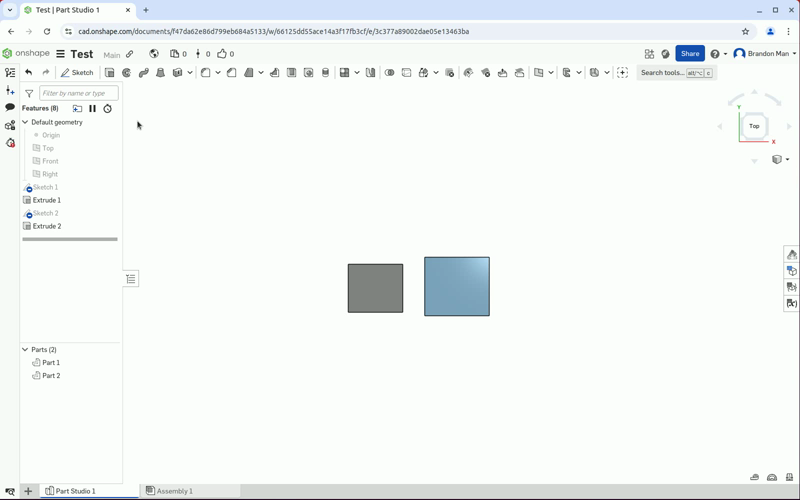
key(shift+h)
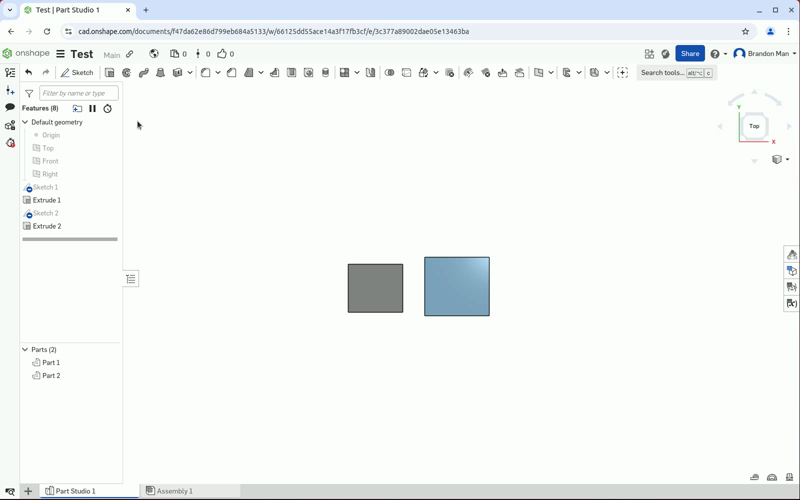
key(shift+h)
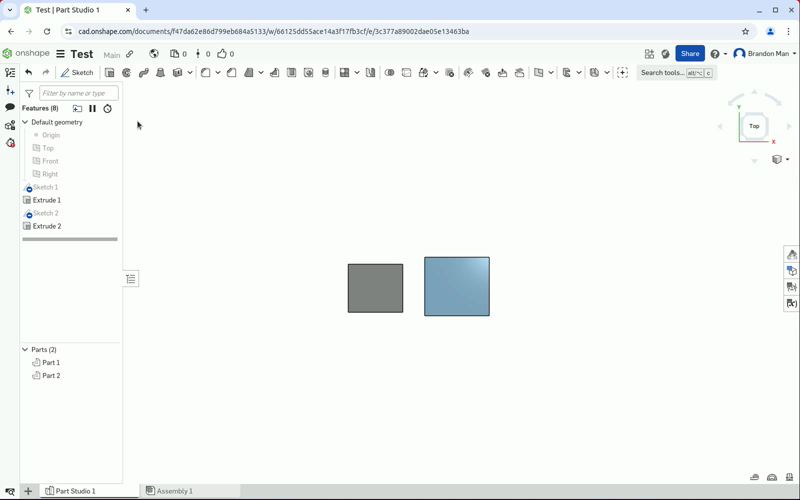
mouse_move(73, 189)
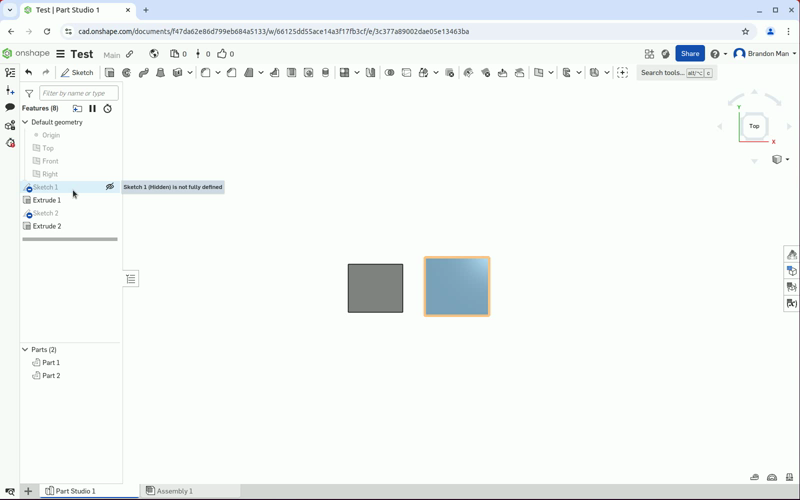
click(73, 189)
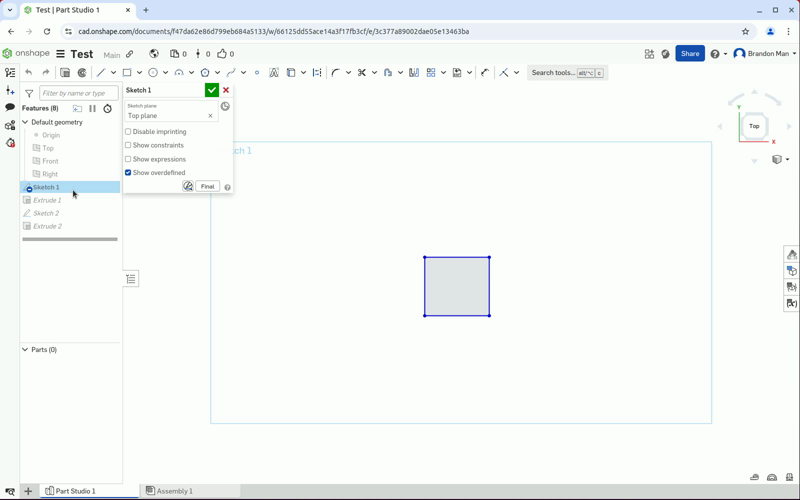
mouse_move(229, 92)
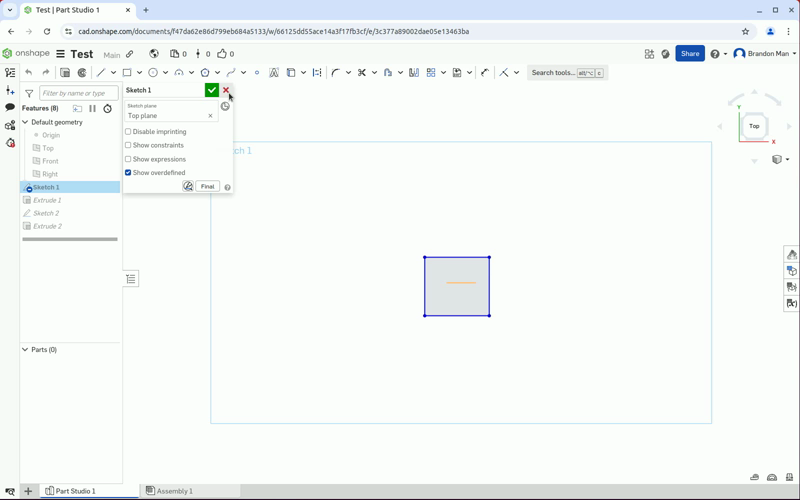
click(229, 92)
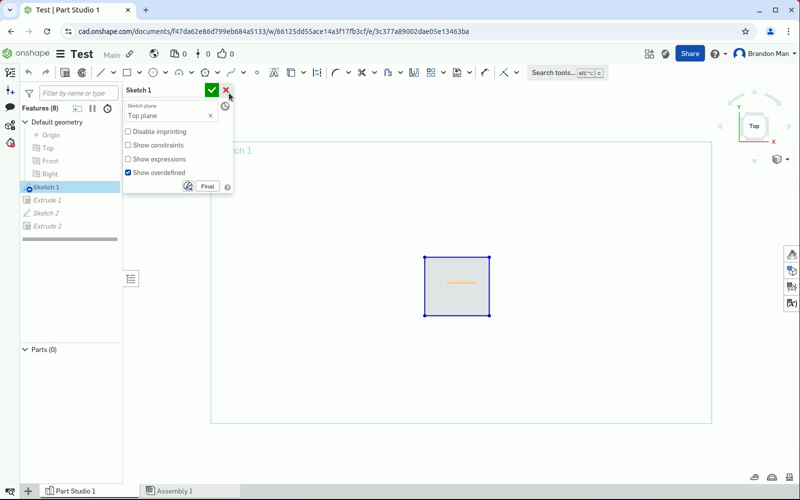
key(shift+s)
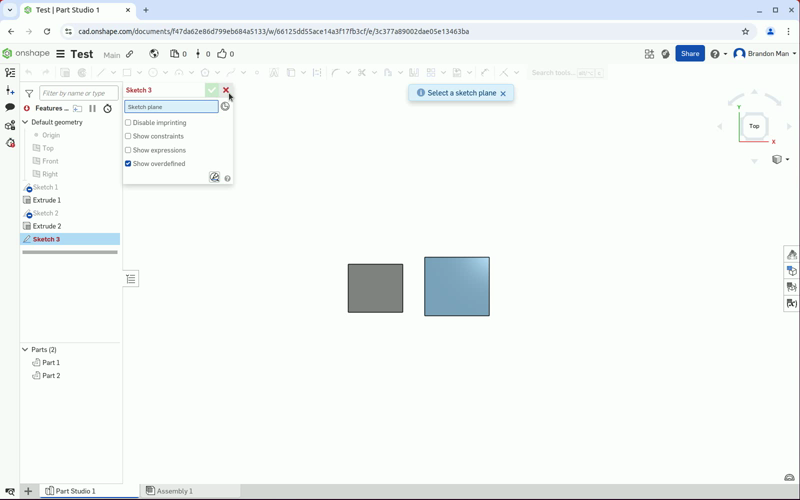
mouse_move(73, 150)
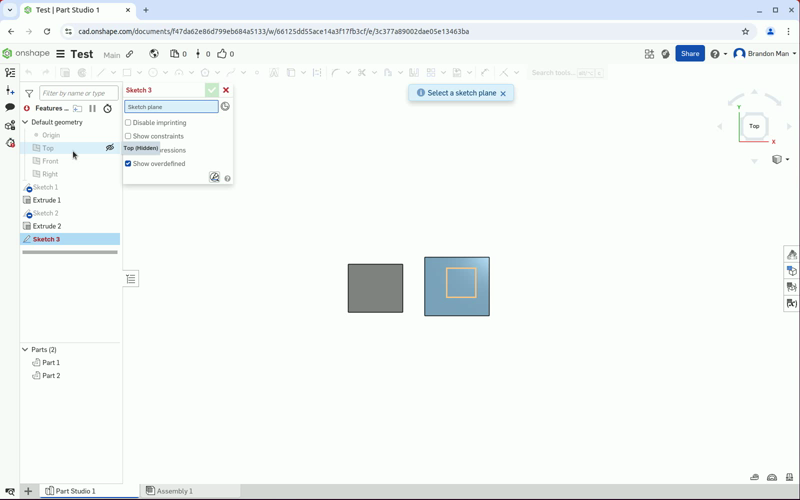
click(73, 150)
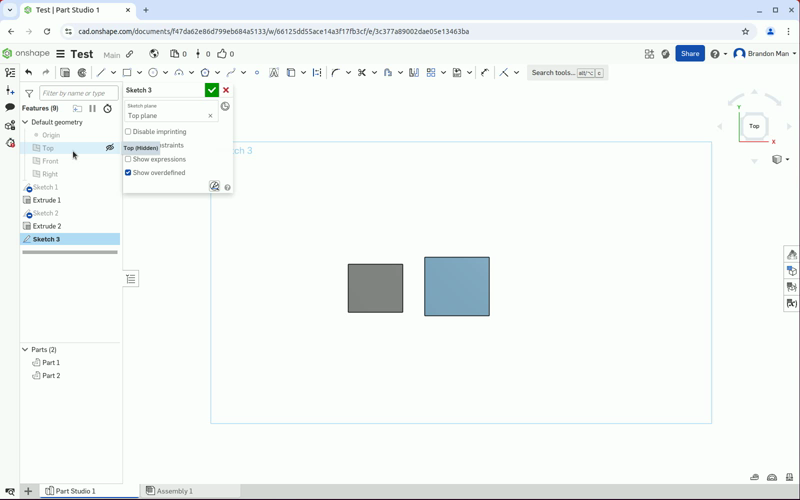
mouse_move(73, 352)
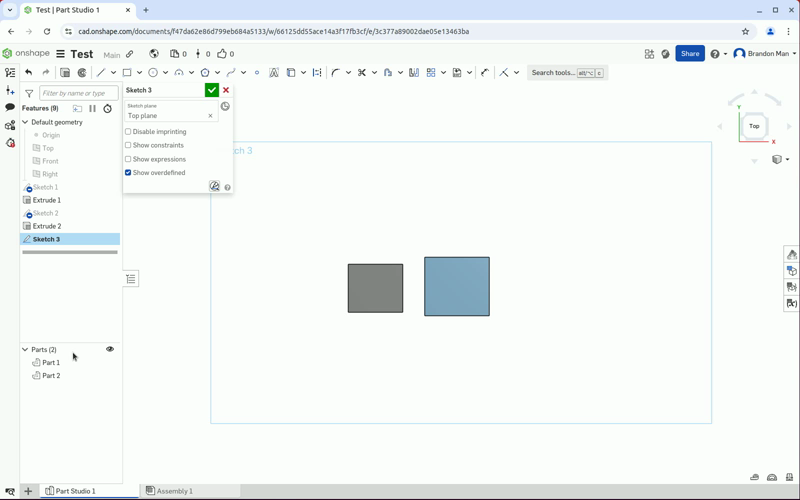
key(y)
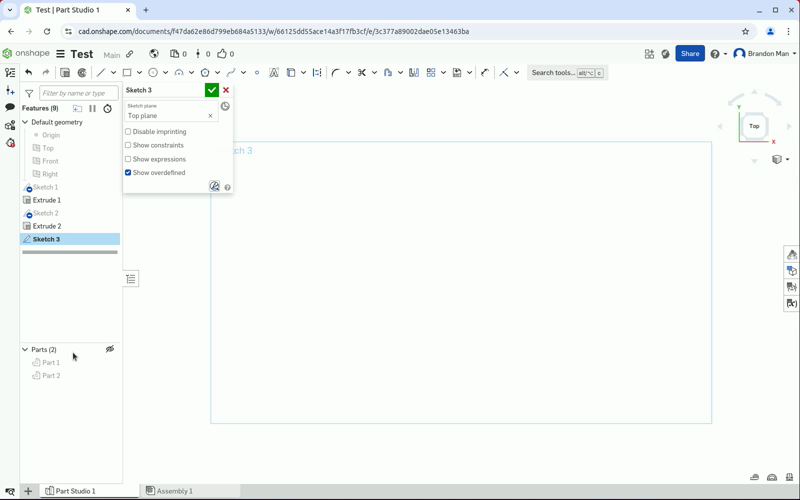
key(l)
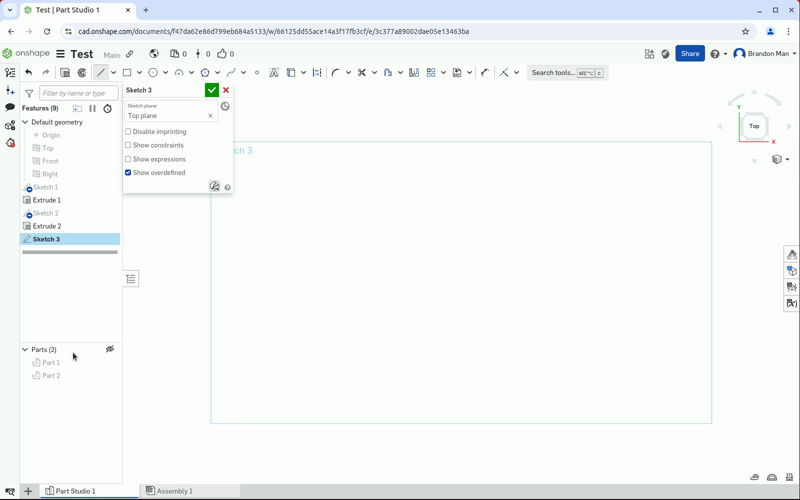
key_down(shift)
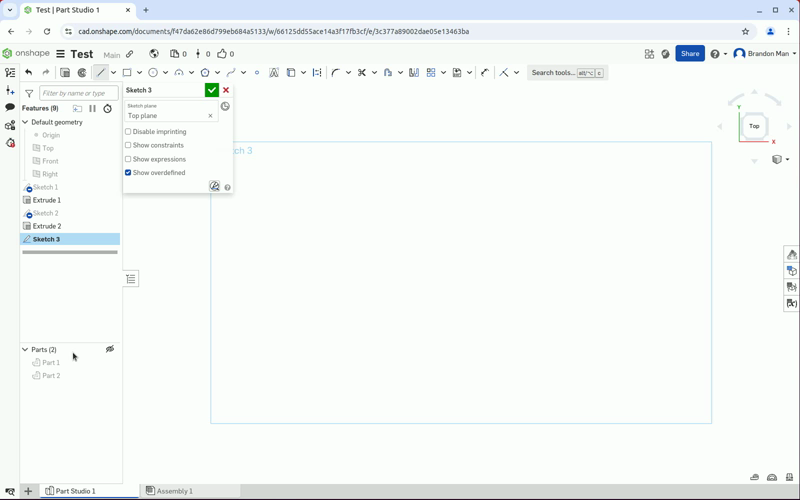
mouse_move(508, 314)
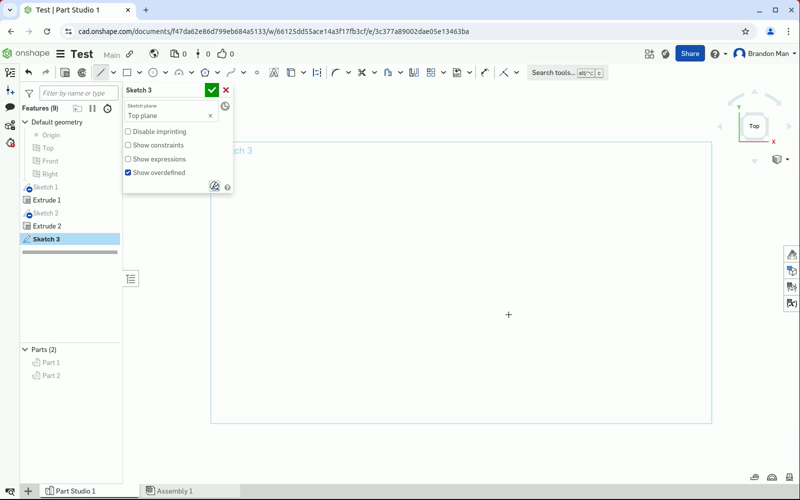
click(508, 314)
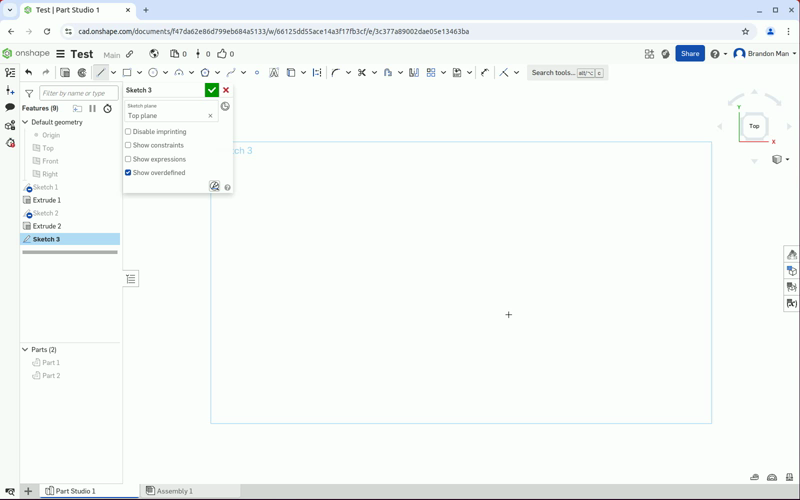
key_up(shift)
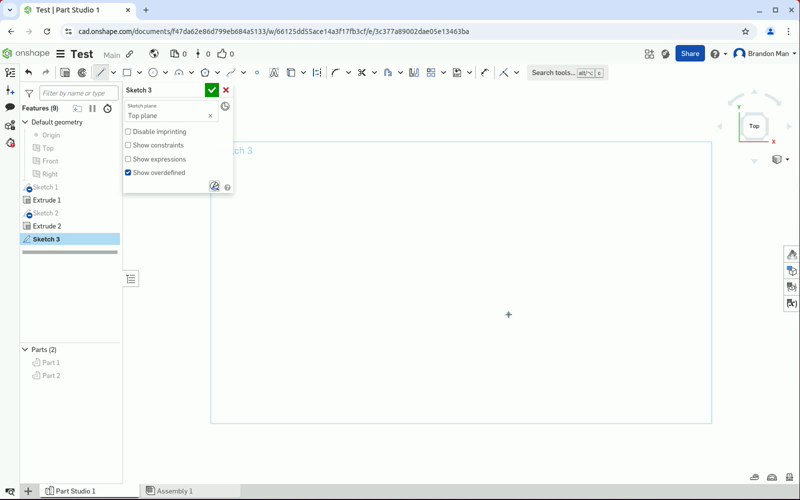
key_down(shift)
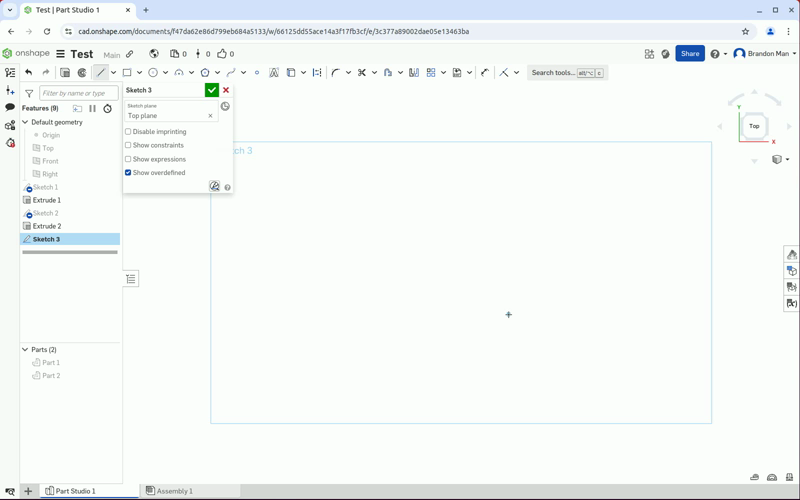
mouse_move(538, 314)
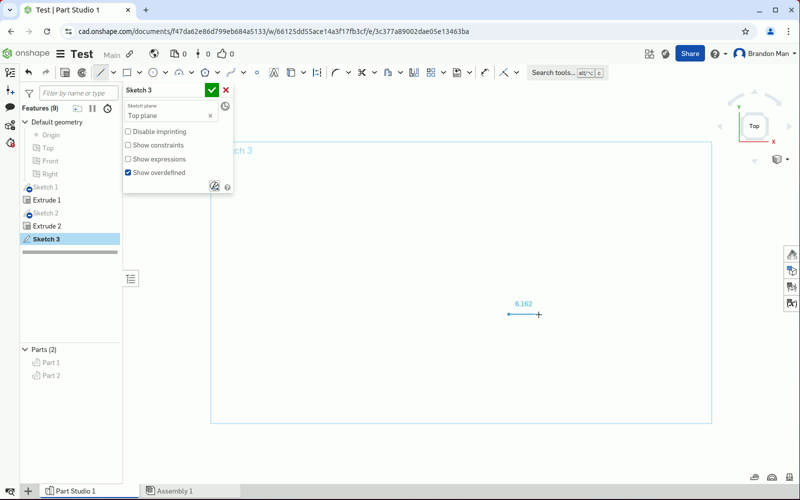
mouse_move(563, 314)
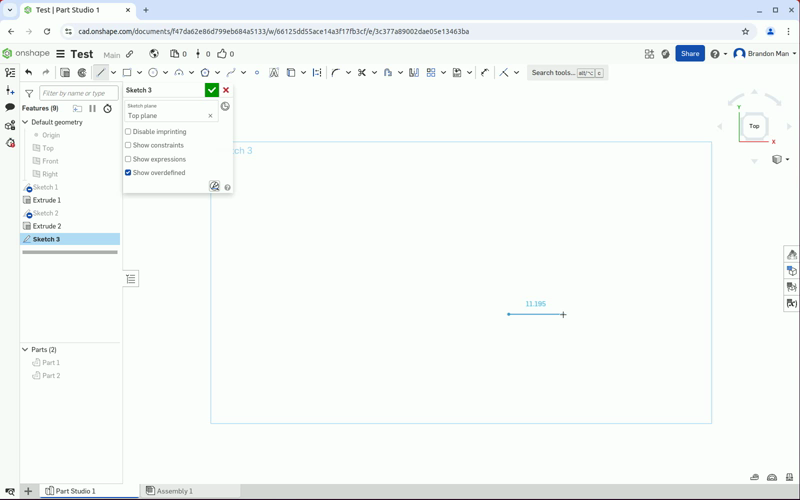
click(563, 314)
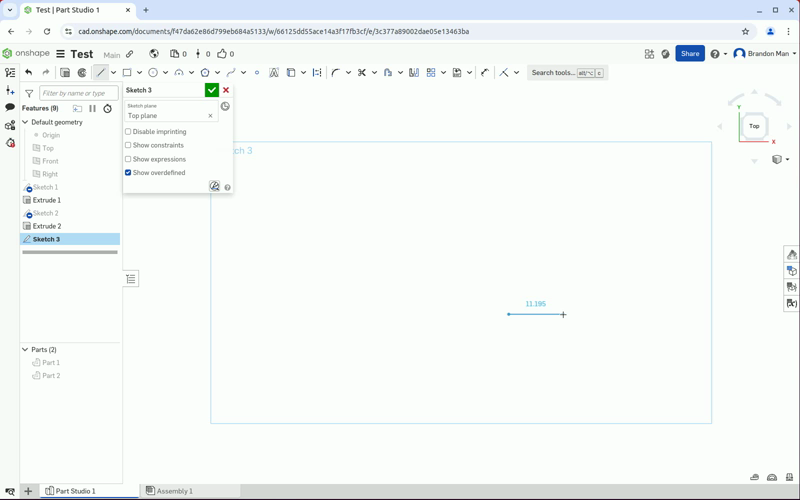
key_up(shift)
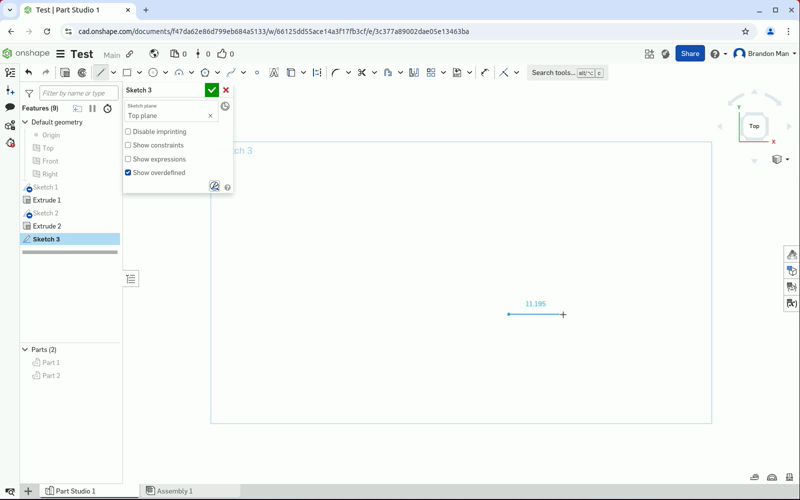
key_down(shift)
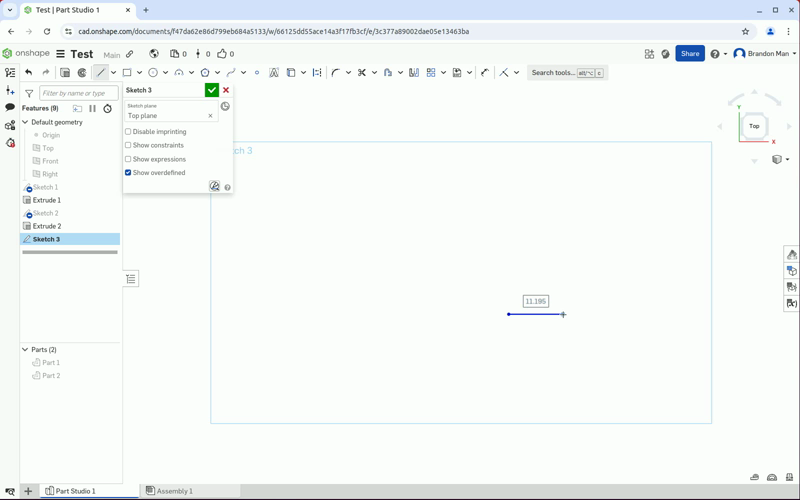
mouse_move(589, 314)
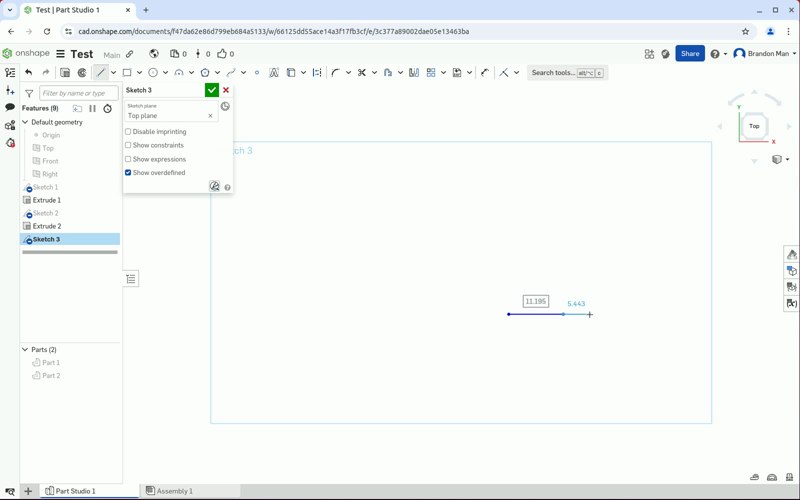
mouse_move(563, 266)
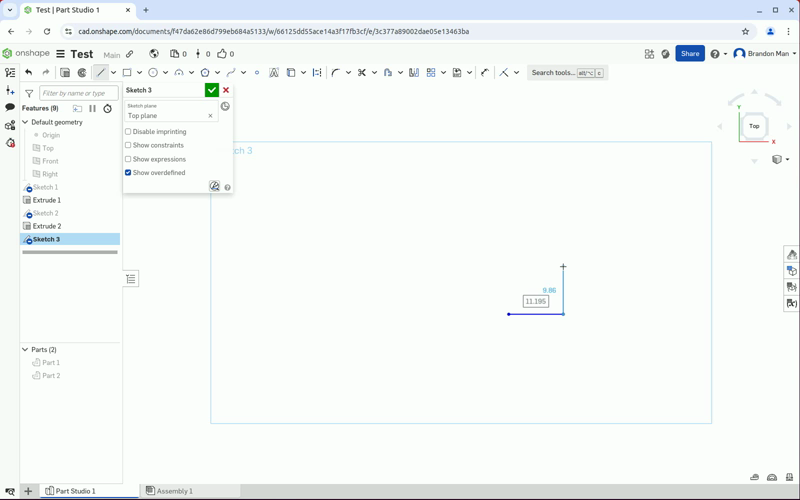
click(563, 266)
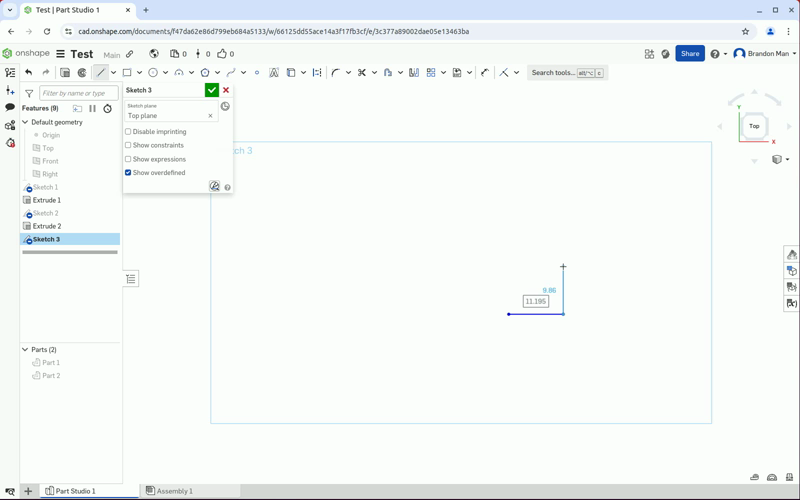
key_up(shift)
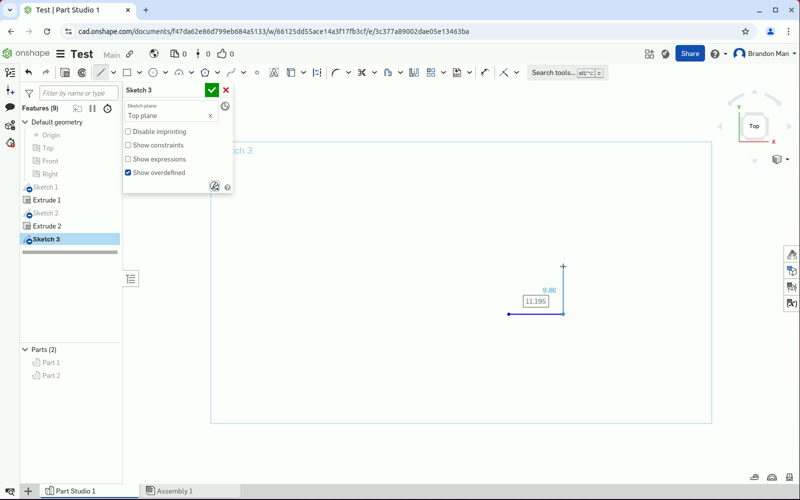
key_down(shift)
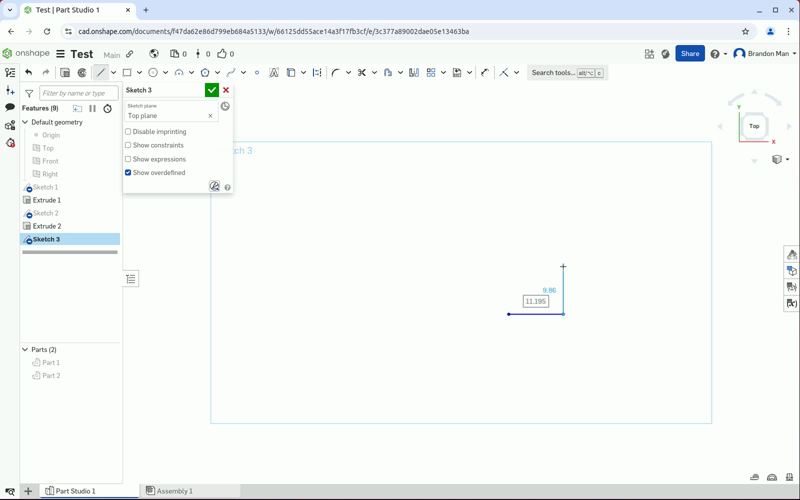
mouse_move(589, 266)
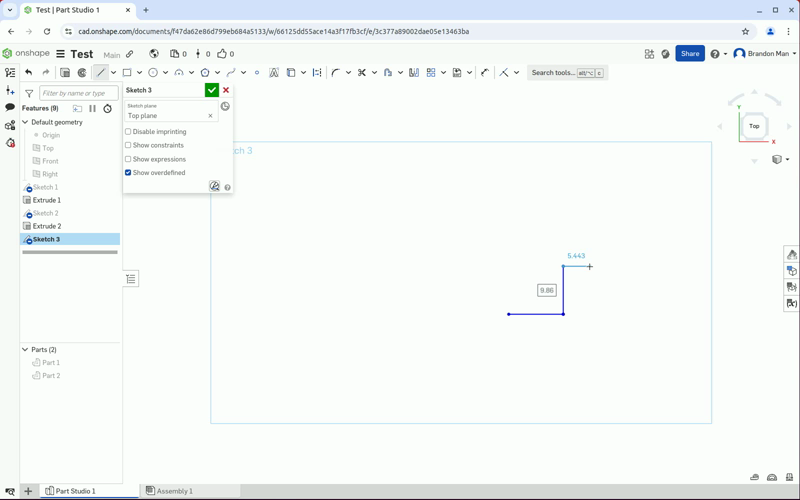
mouse_move(508, 266)
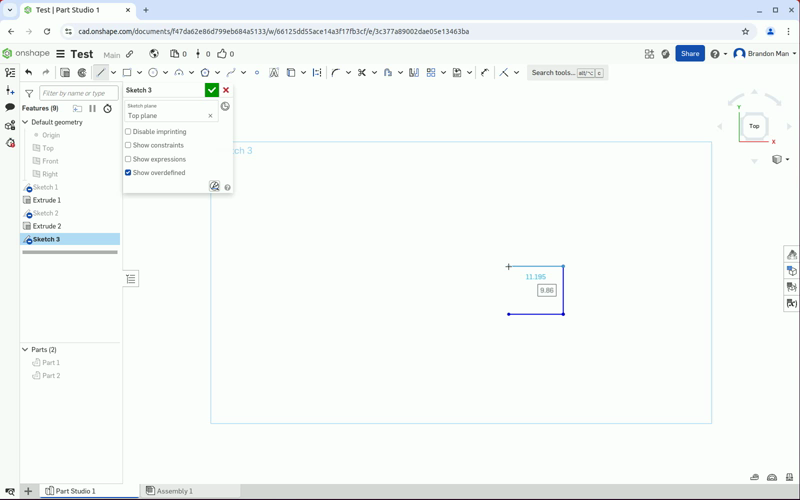
click(508, 266)
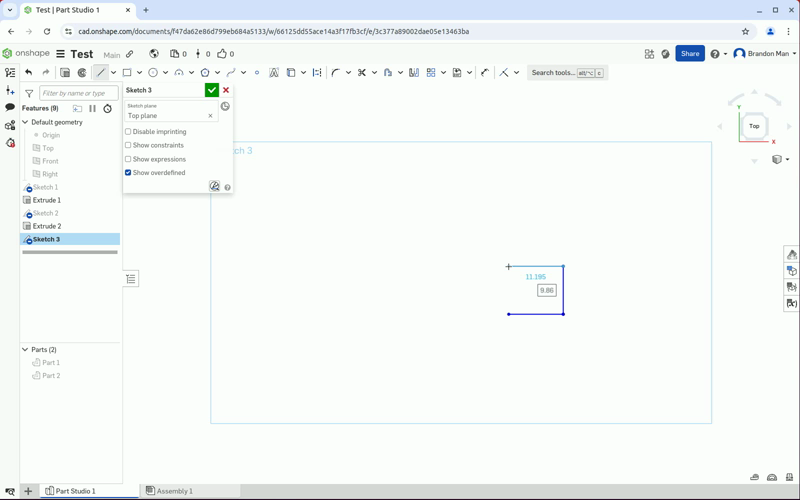
key_up(shift)
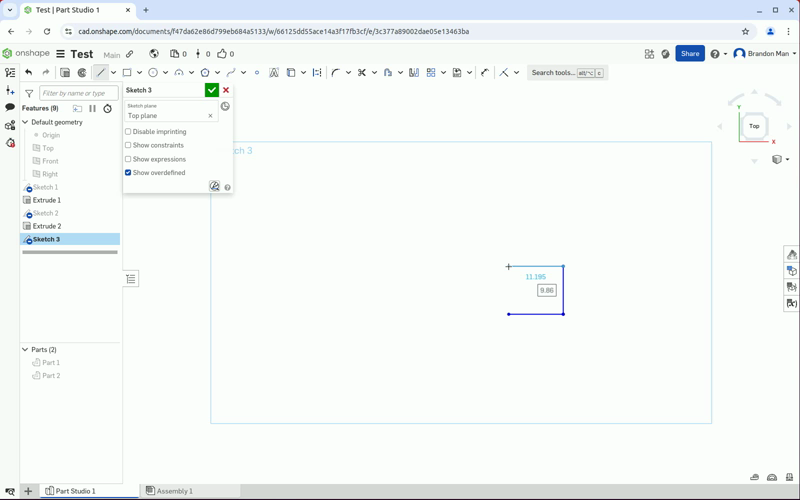
mouse_move(538, 266)
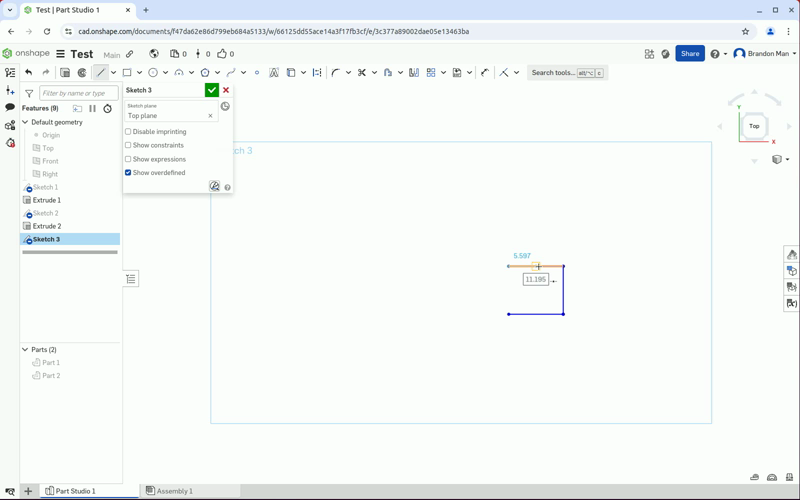
key_down(shift)
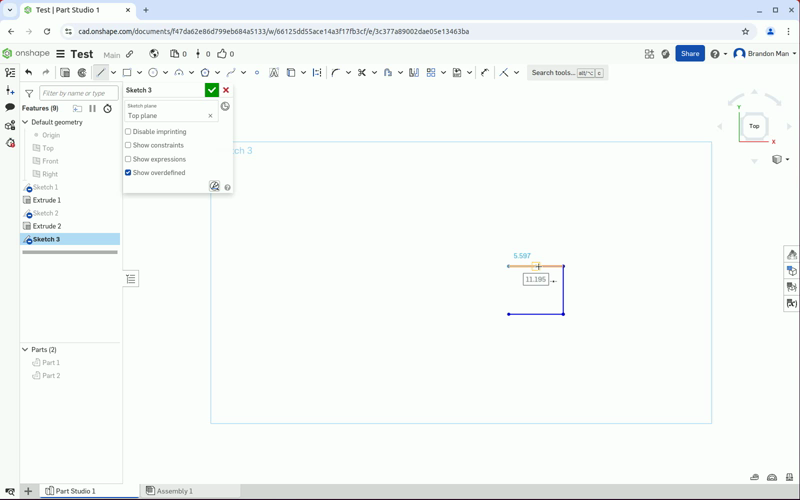
mouse_move(508, 314)
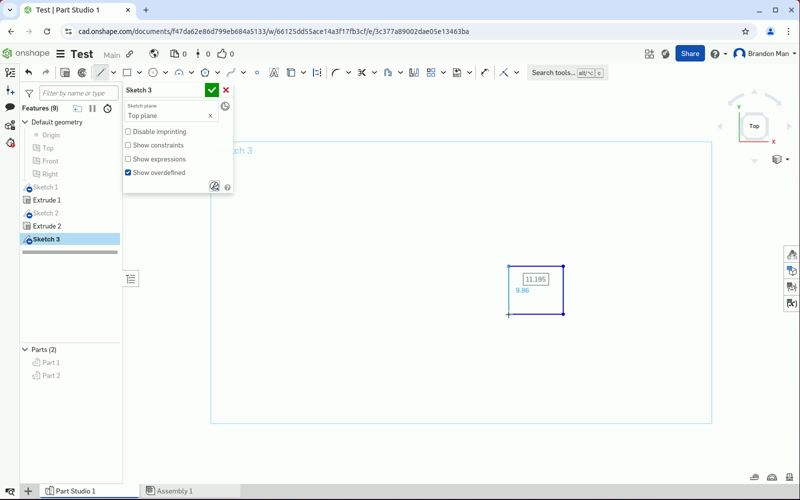
key_up(shift)
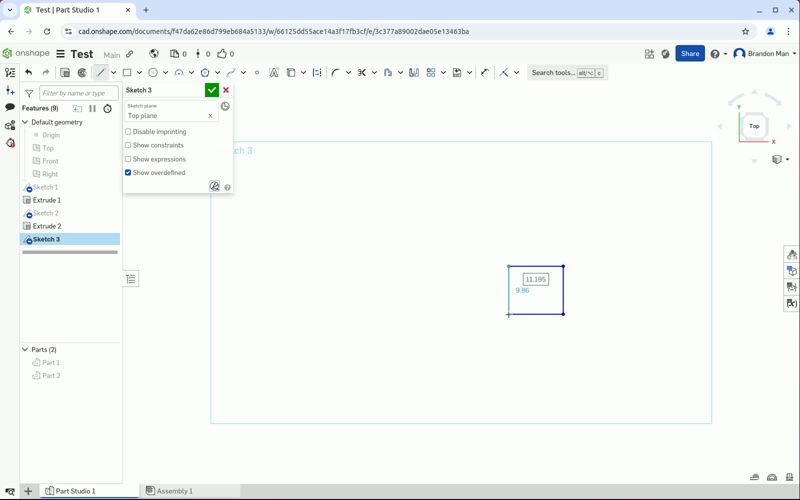
click(508, 314)
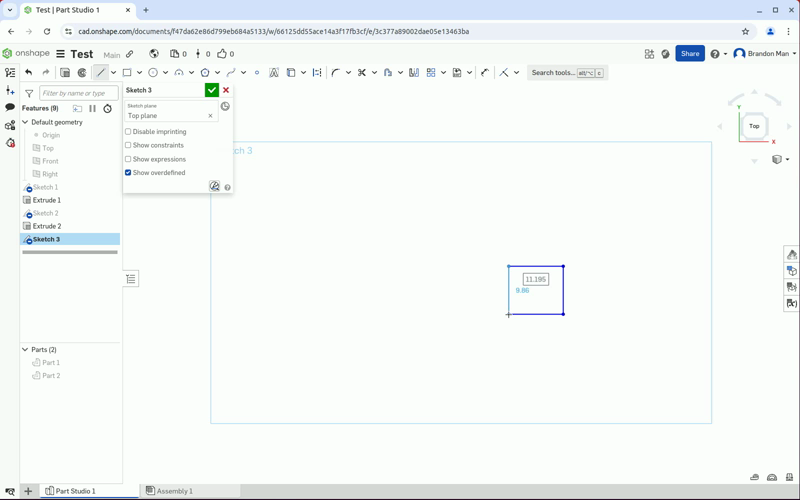
key(esc)
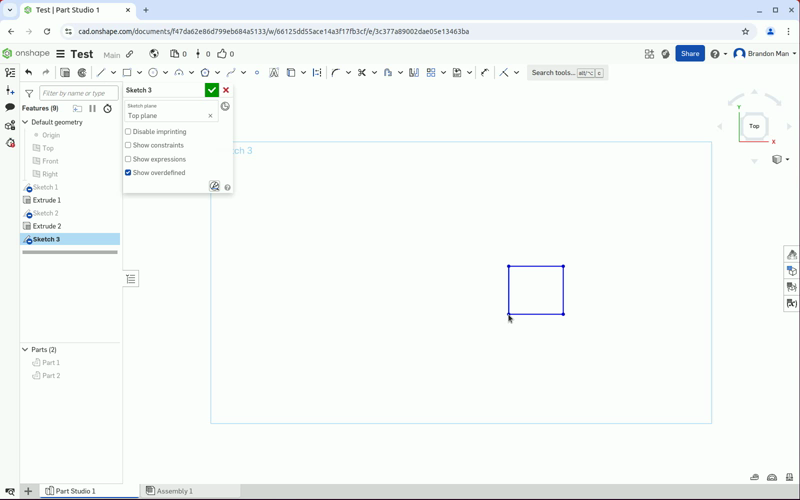
key(l)
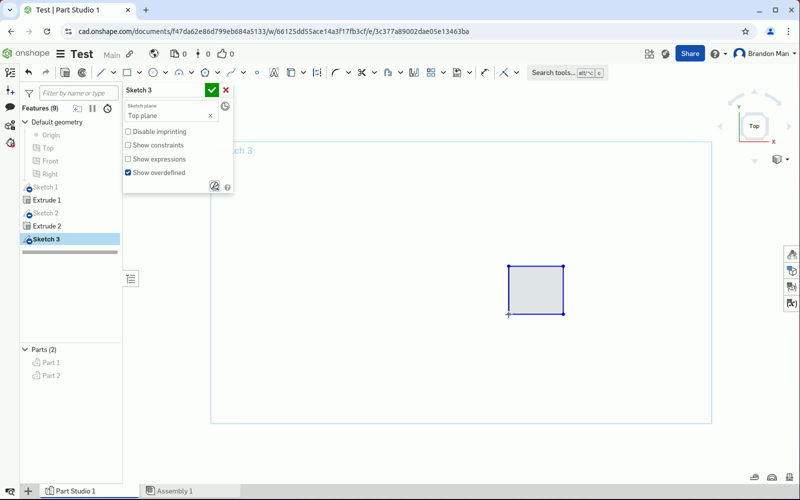
key_down(shift)
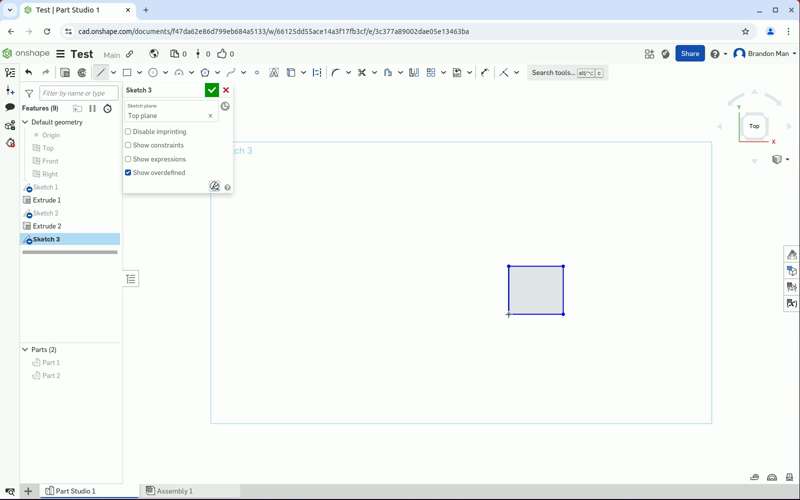
mouse_move(512, 308)
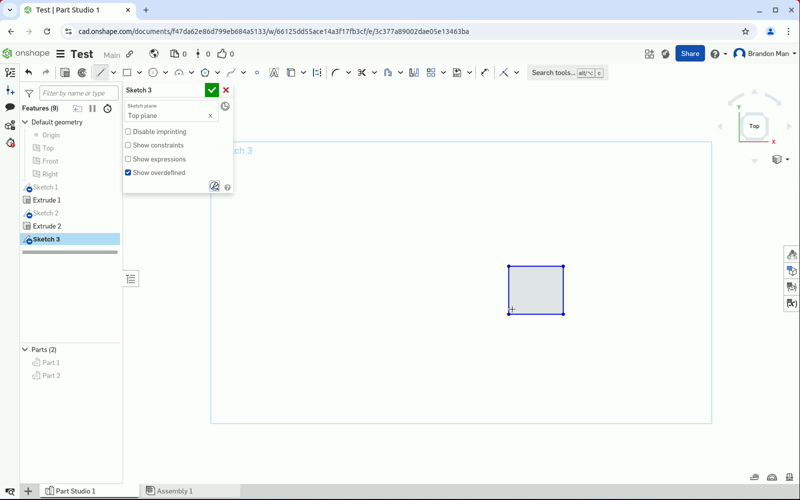
click(512, 308)
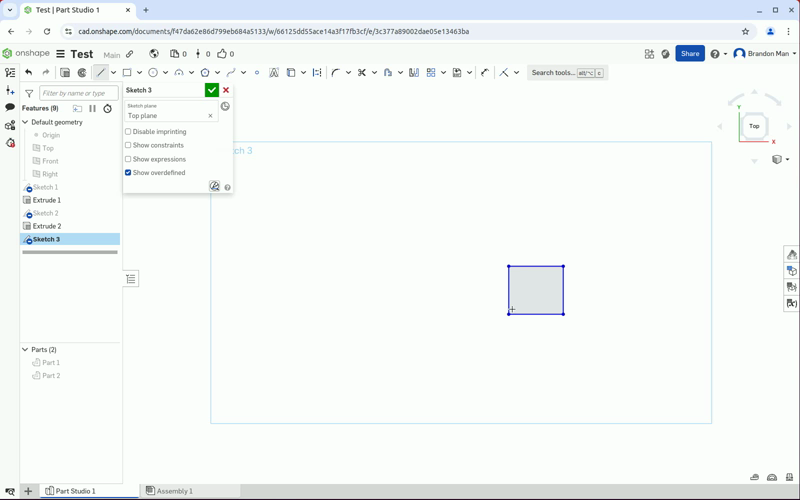
key_up(shift)
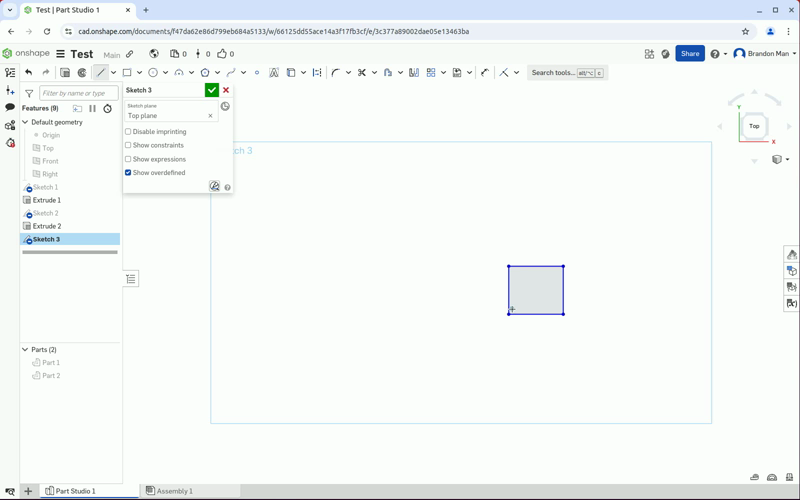
key_down(shift)
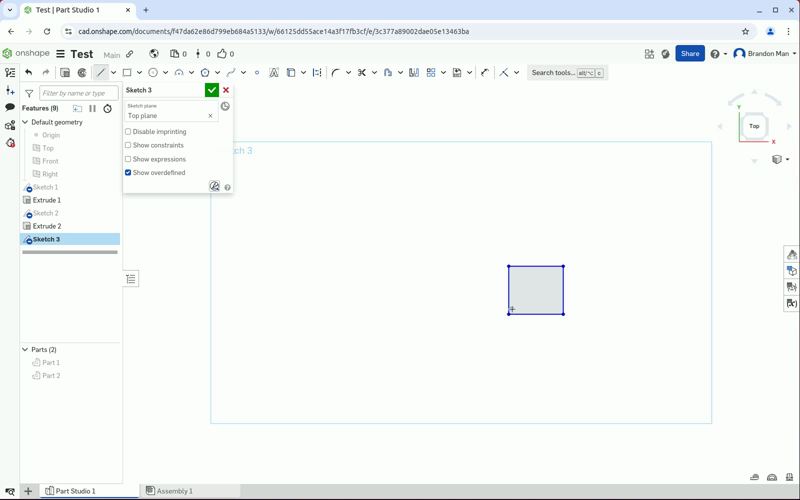
mouse_move(542, 308)
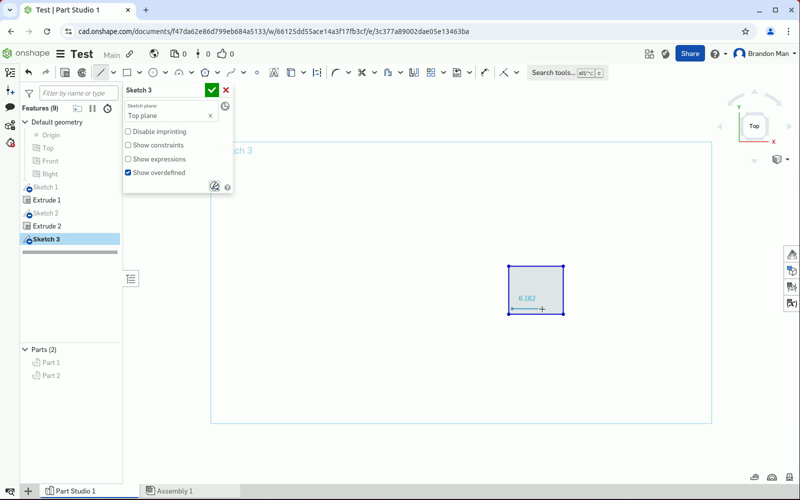
mouse_move(559, 308)
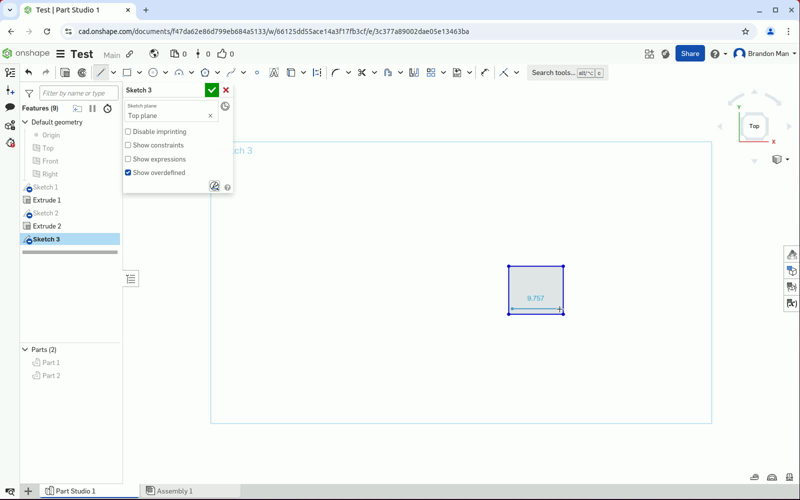
click(559, 308)
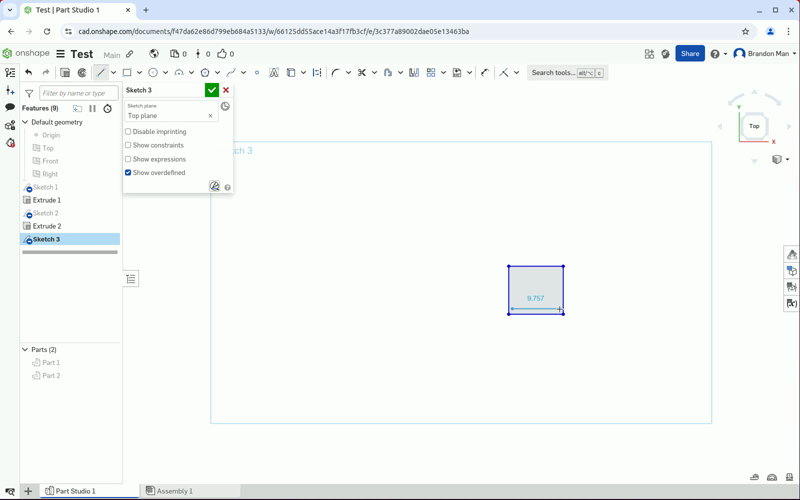
key_up(shift)
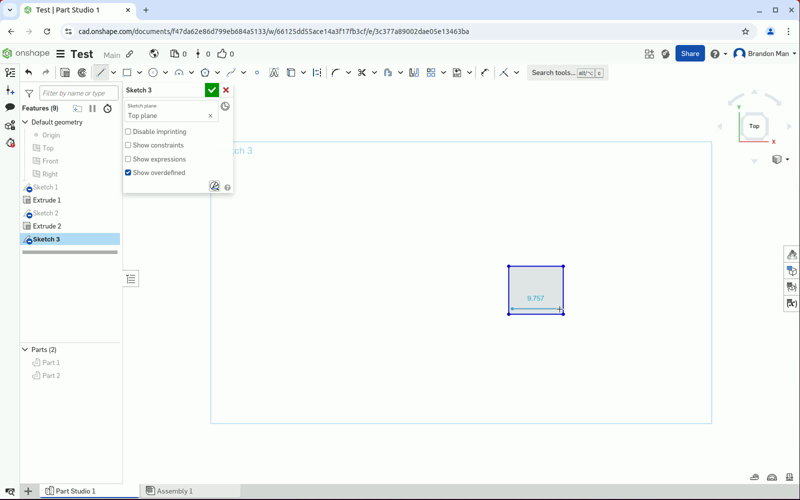
key_down(shift)
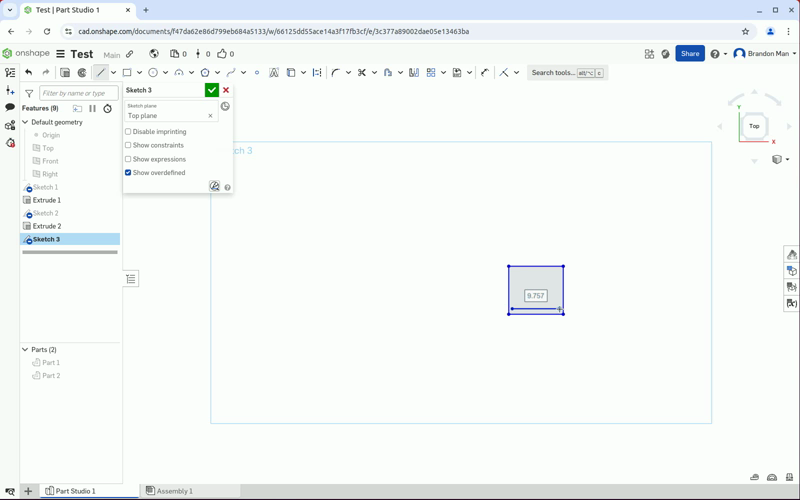
mouse_move(589, 308)
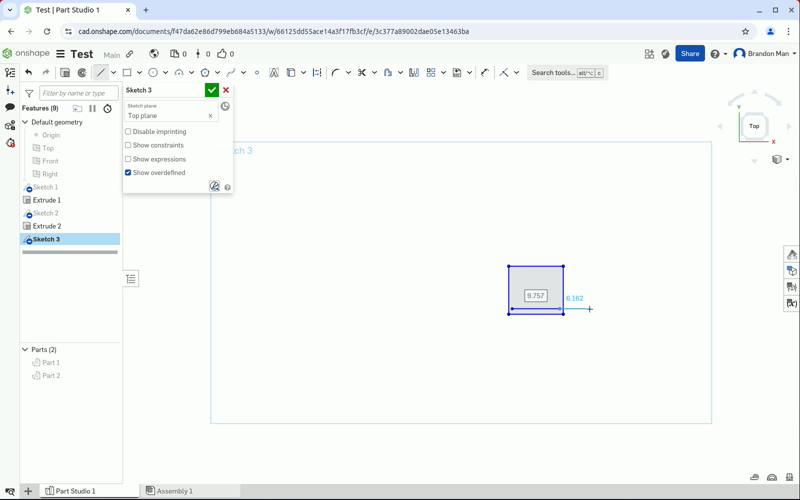
mouse_move(559, 272)
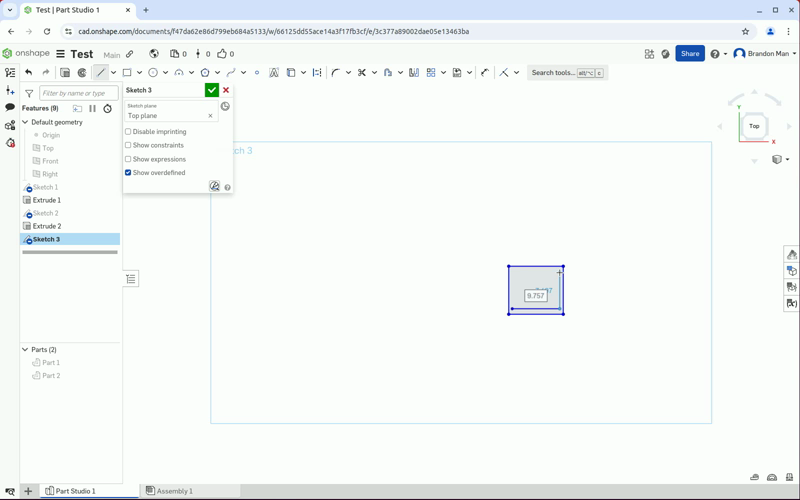
click(559, 272)
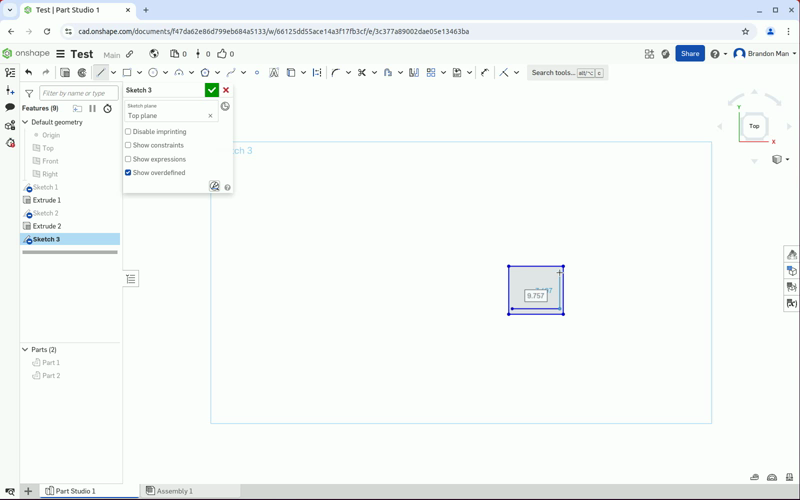
key_up(shift)
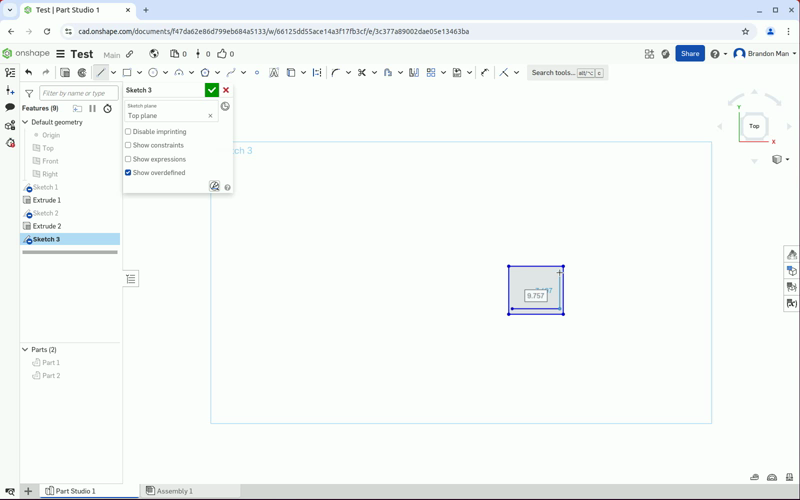
key_down(shift)
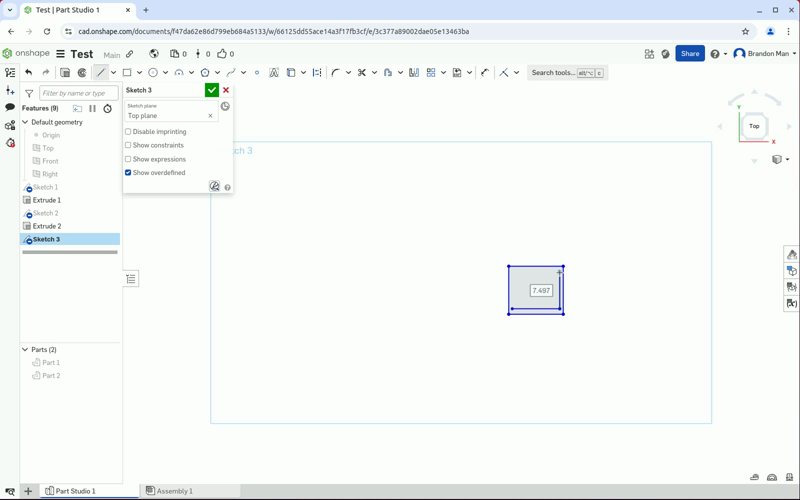
mouse_move(589, 272)
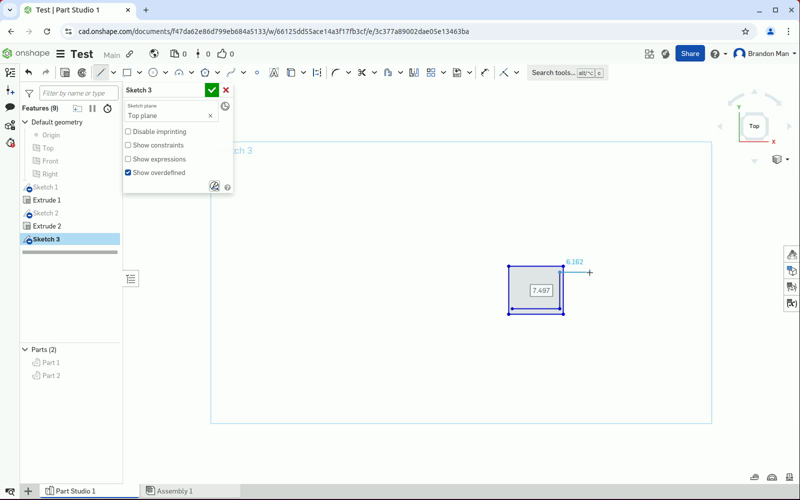
mouse_move(512, 272)
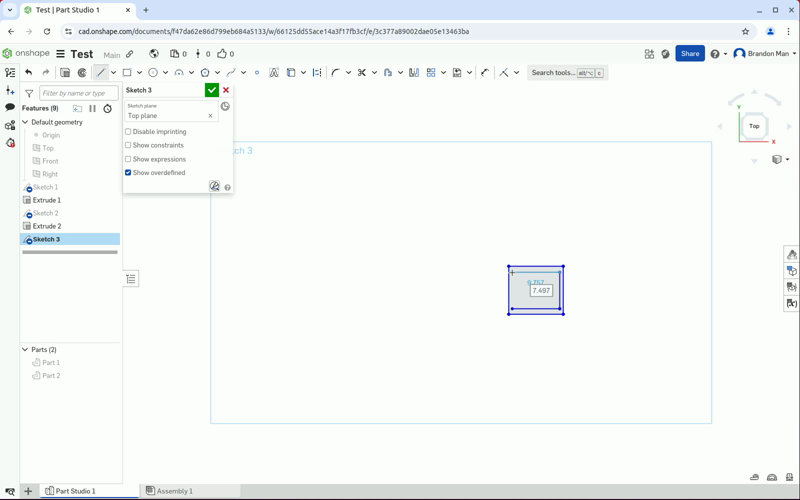
click(512, 272)
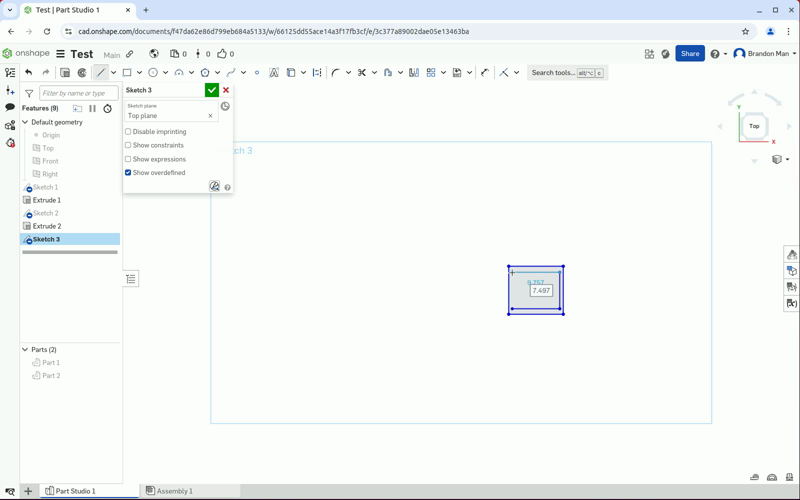
key_up(shift)
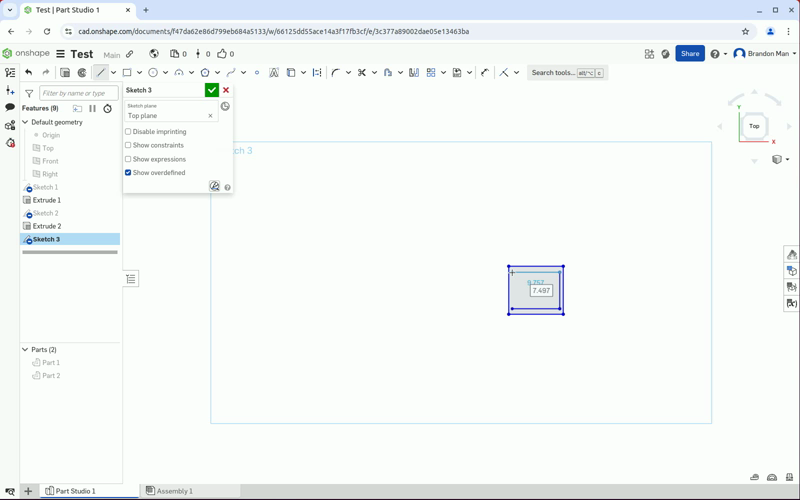
mouse_move(542, 272)
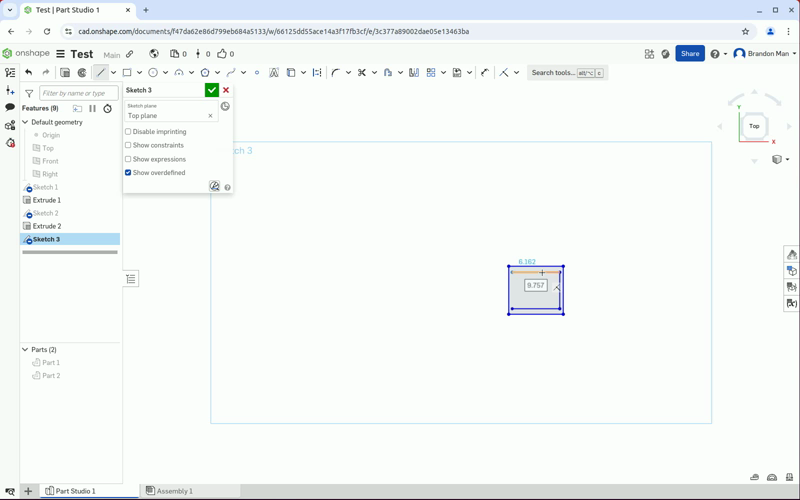
key_down(shift)
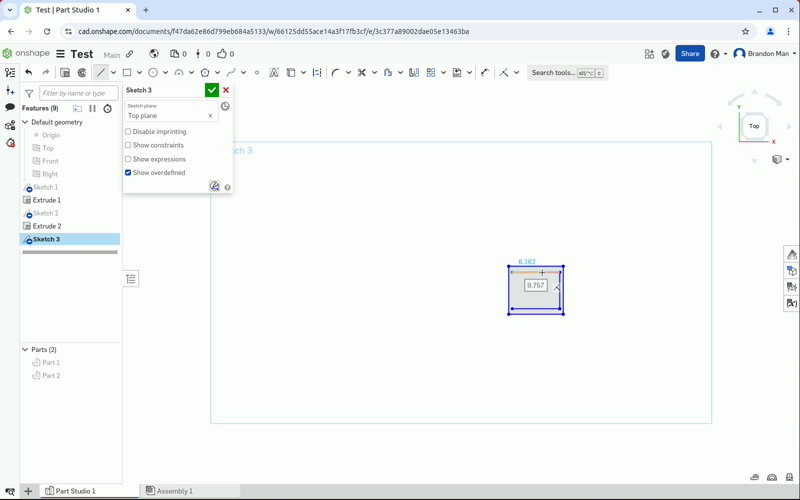
mouse_move(512, 308)
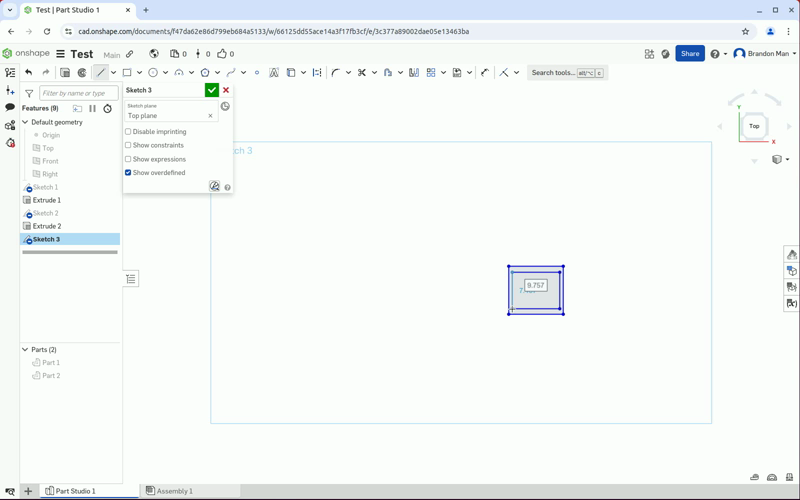
key_up(shift)
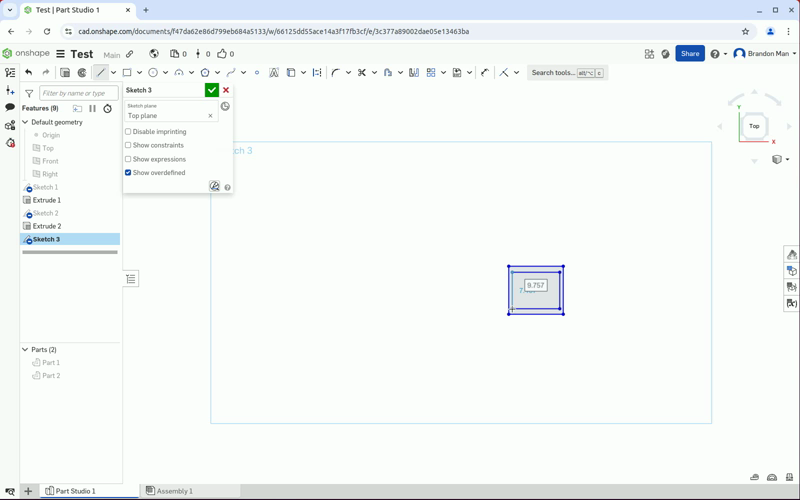
click(512, 308)
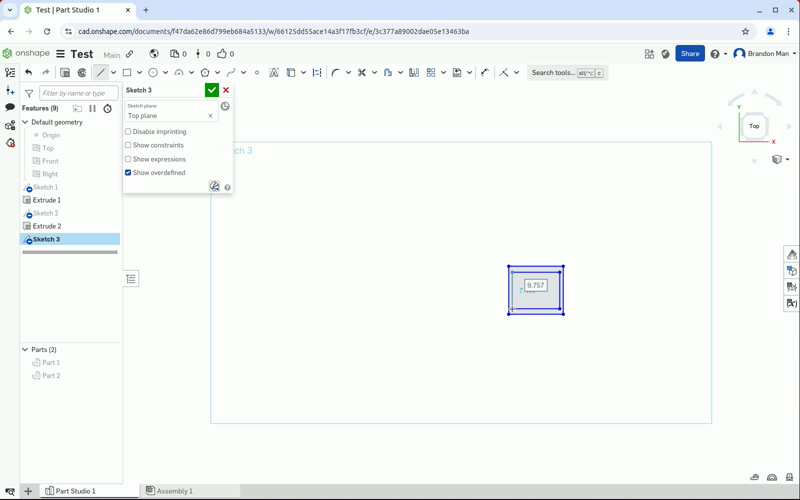
key(esc)
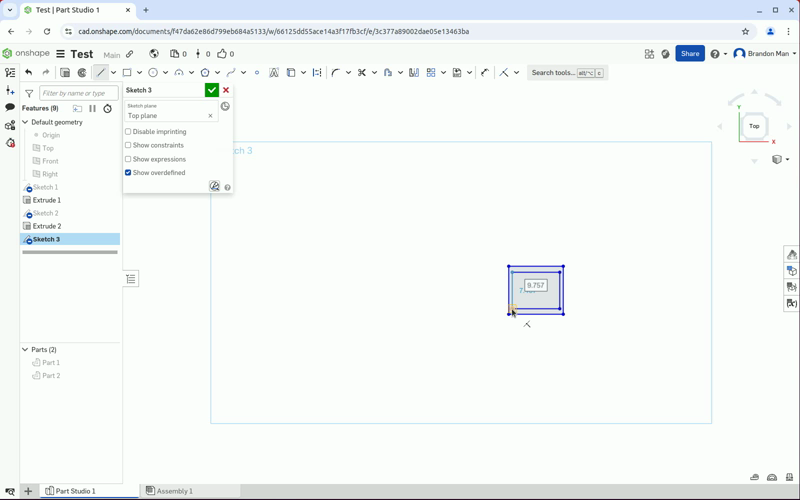
mouse_move(537, 311)
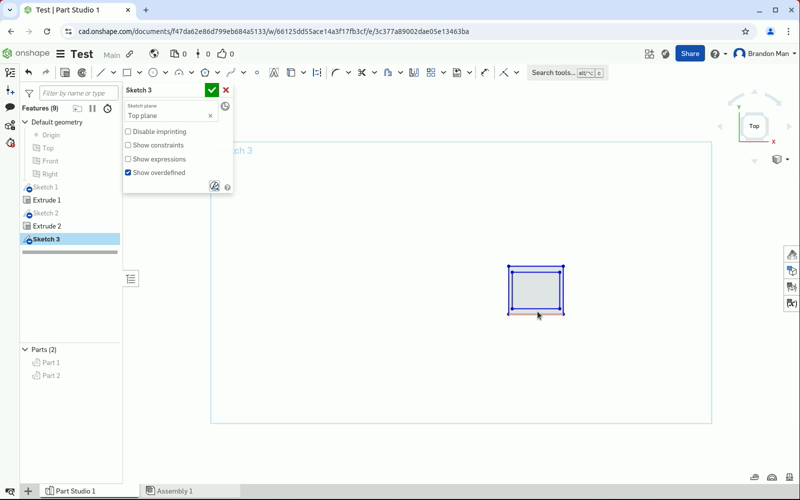
scroll(6)
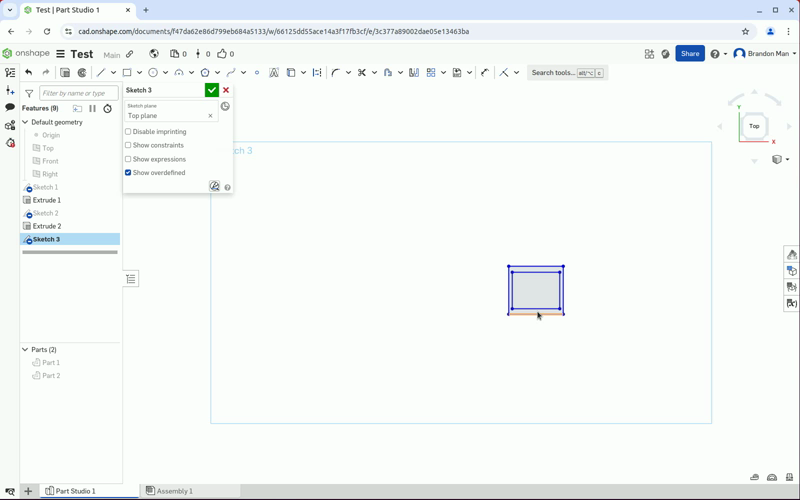
scroll(6)
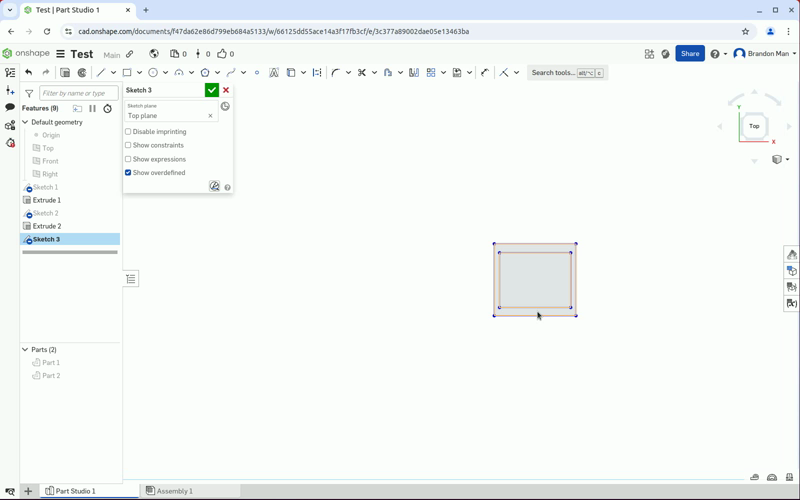
scroll(6)
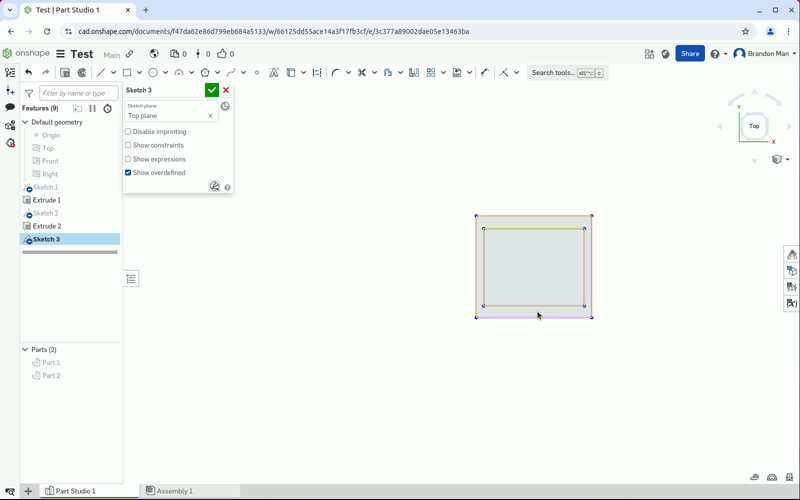
scroll(6)
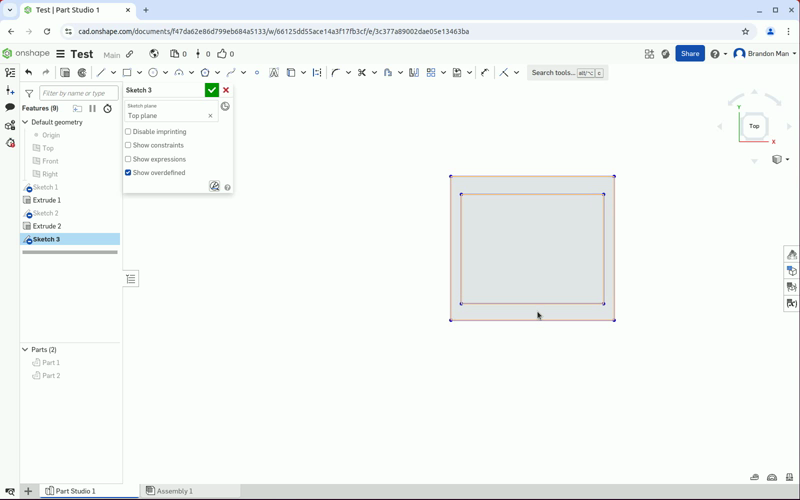
scroll(6)
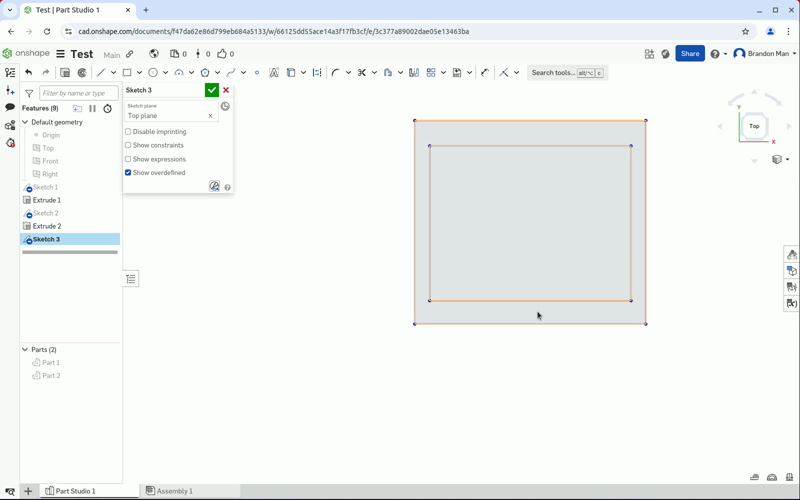
scroll(6)
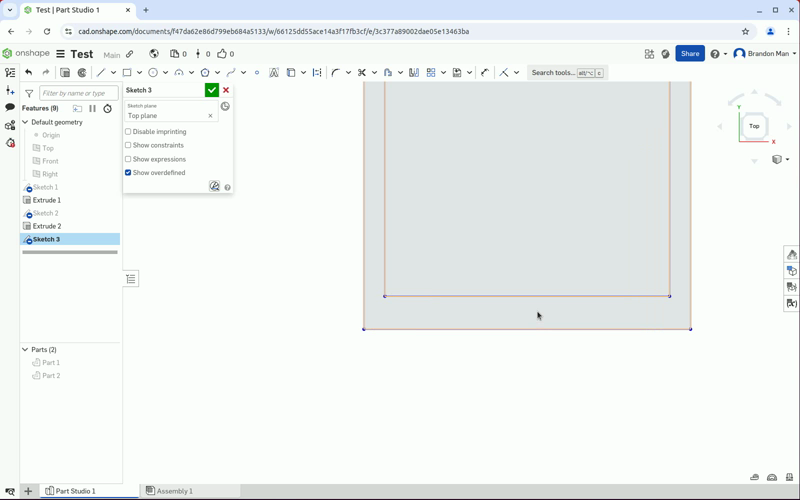
scroll(6)
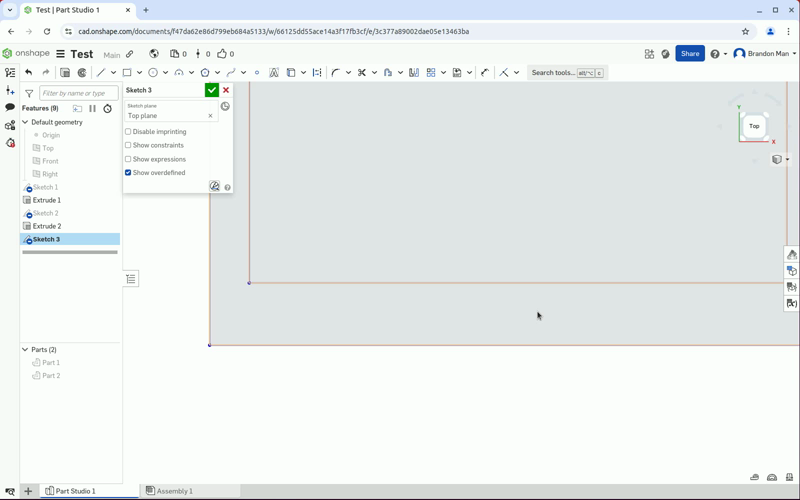
click(537, 311)
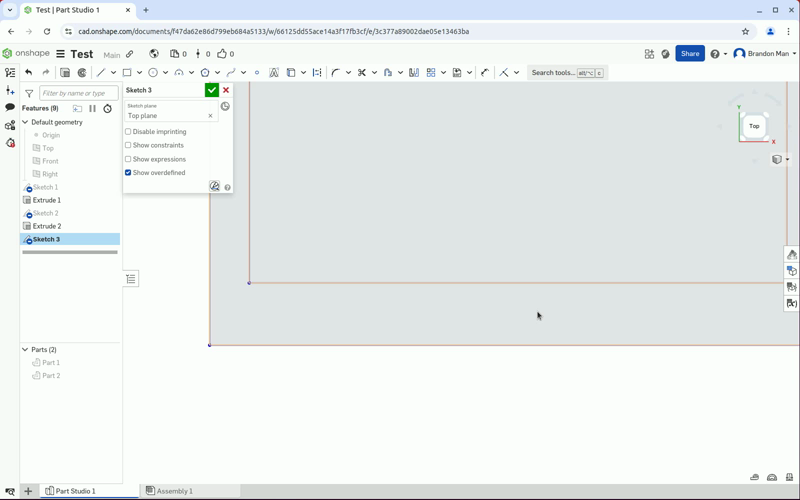
scroll(-6)
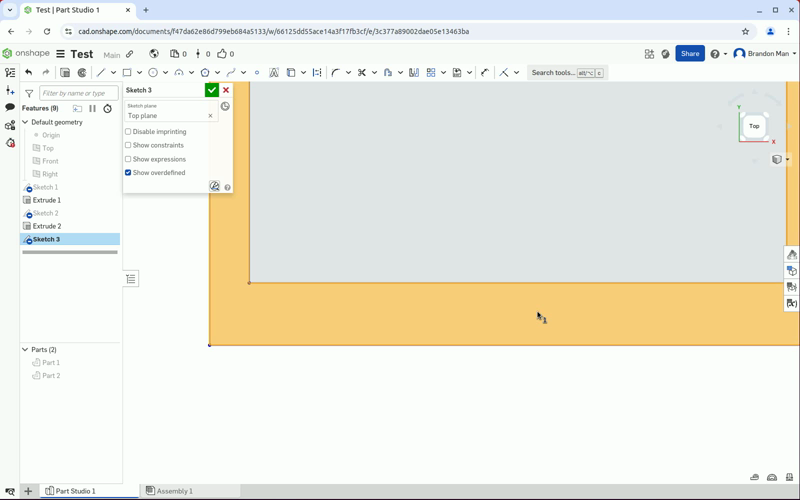
scroll(-6)
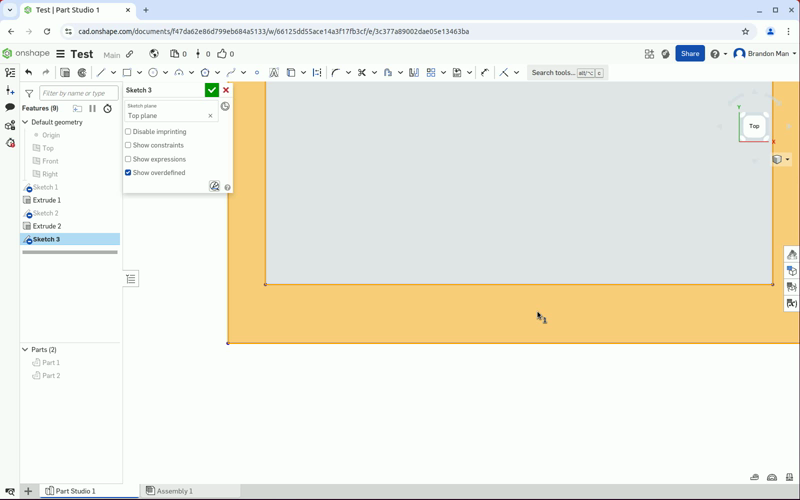
scroll(-6)
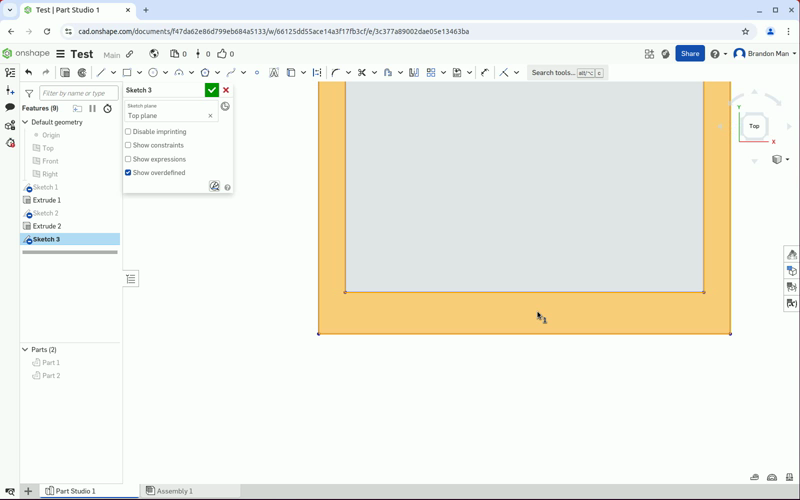
scroll(-6)
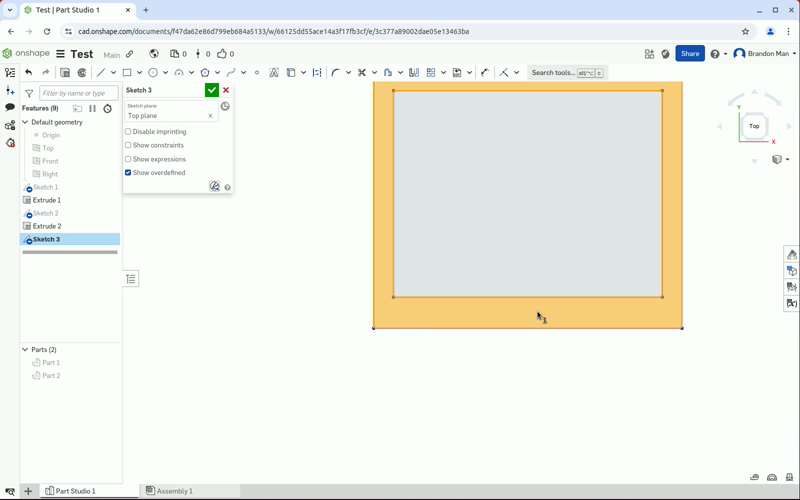
scroll(-6)
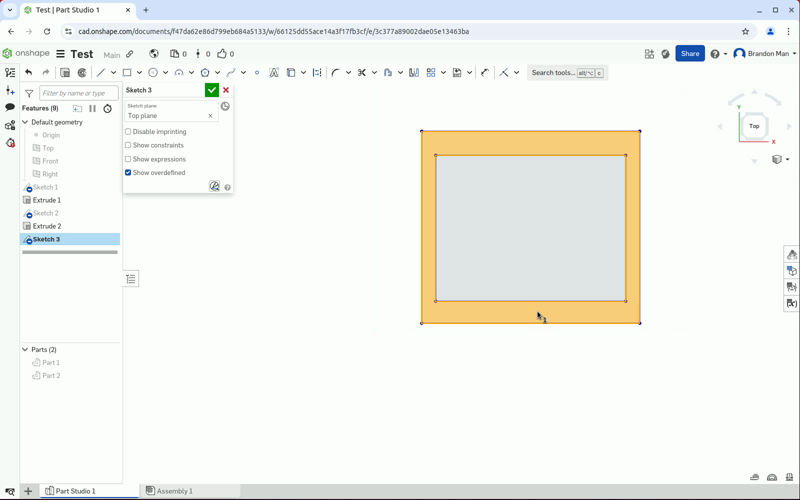
scroll(-6)
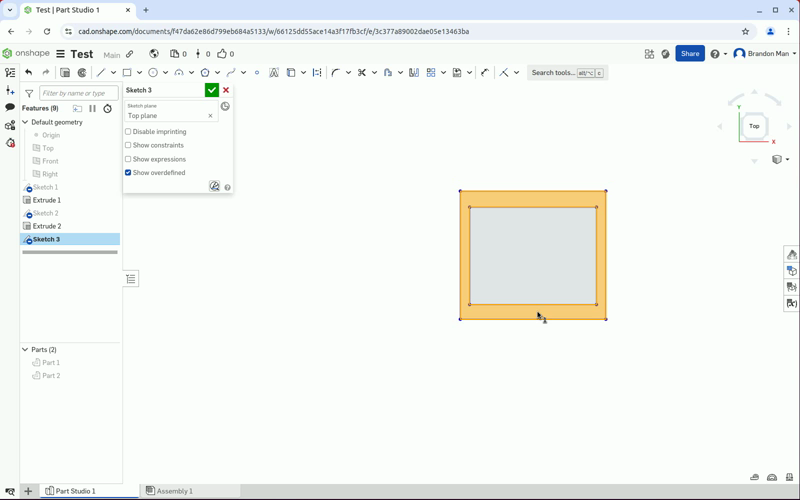
scroll(-6)
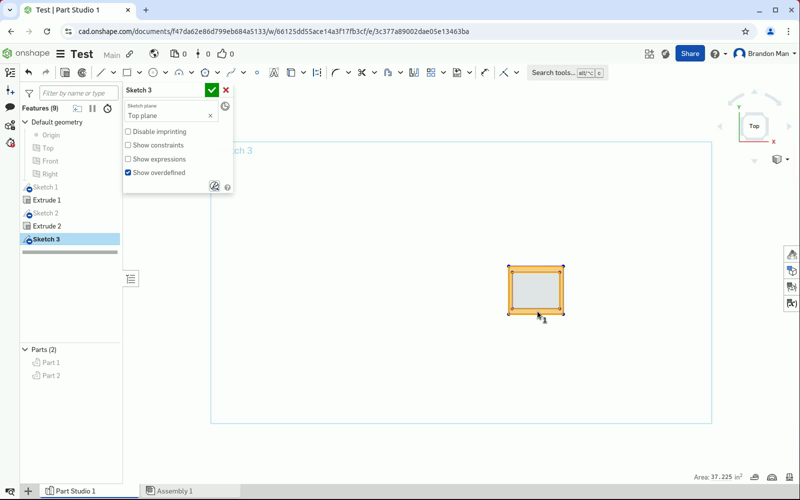
mouse_move(73, 352)
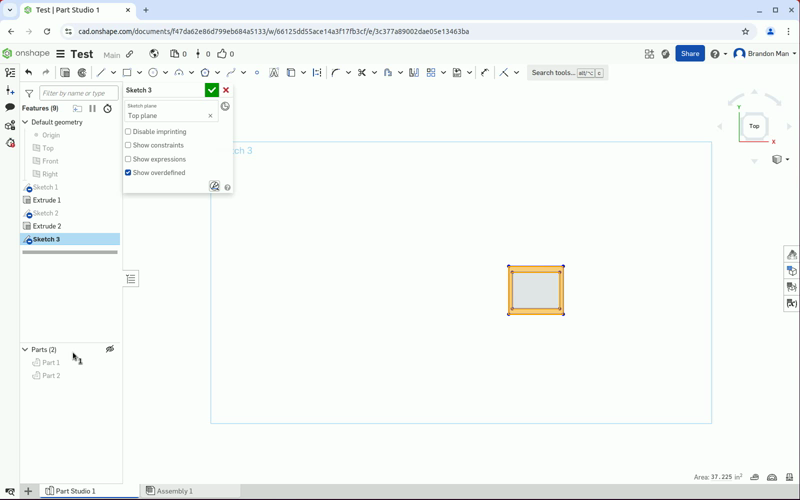
key(shift+y)
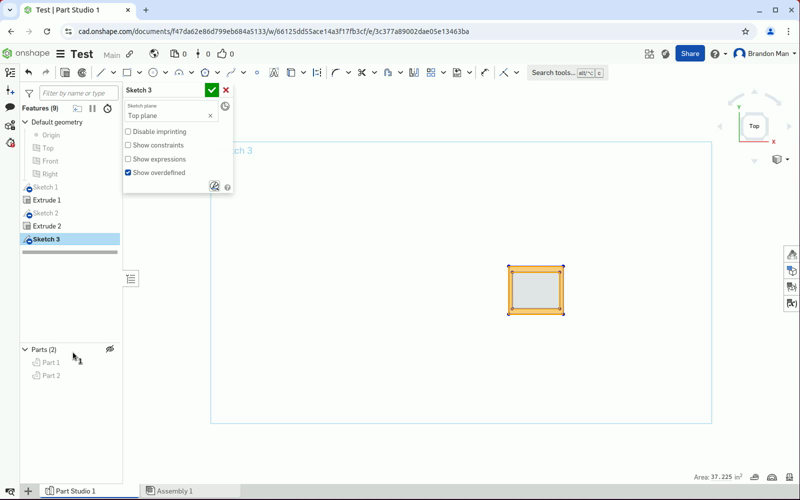
key(shift+e)
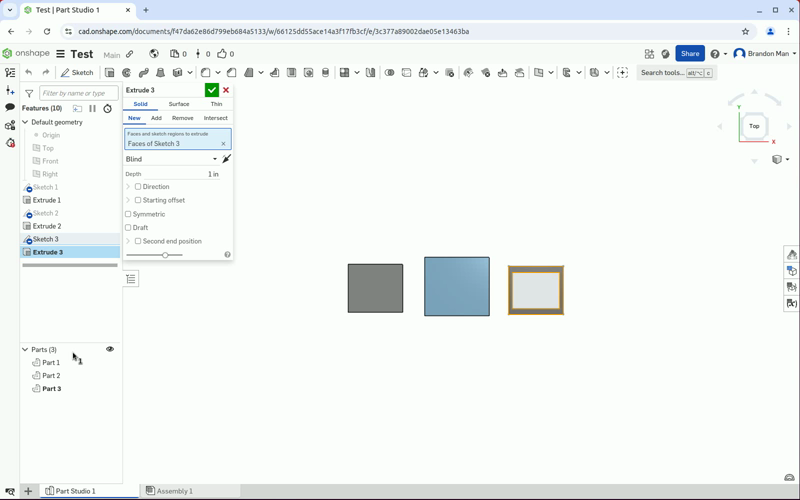
mouse_move(143, 106)
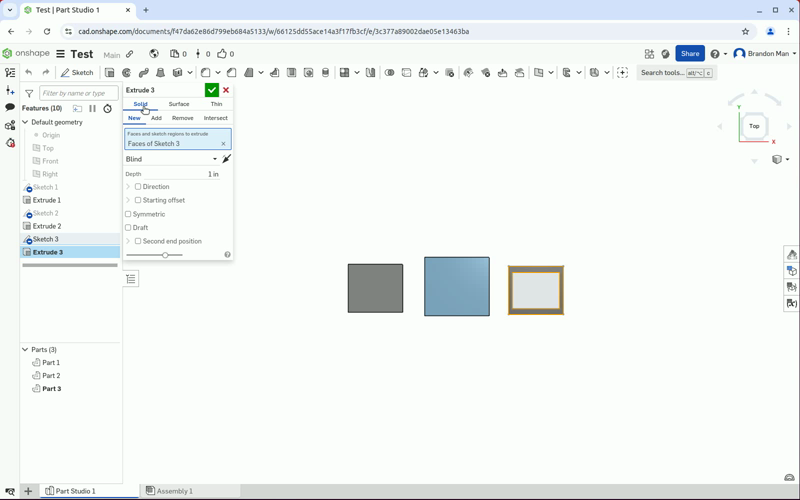
click(143, 106)
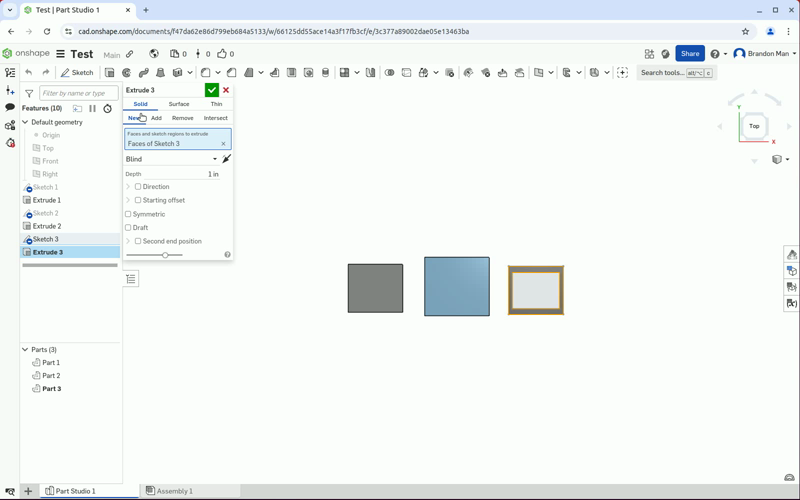
mouse_move(137, 120)
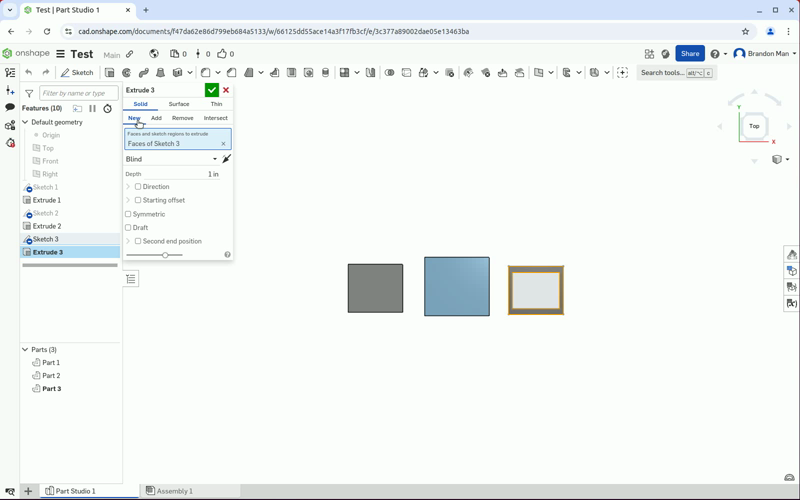
click(137, 120)
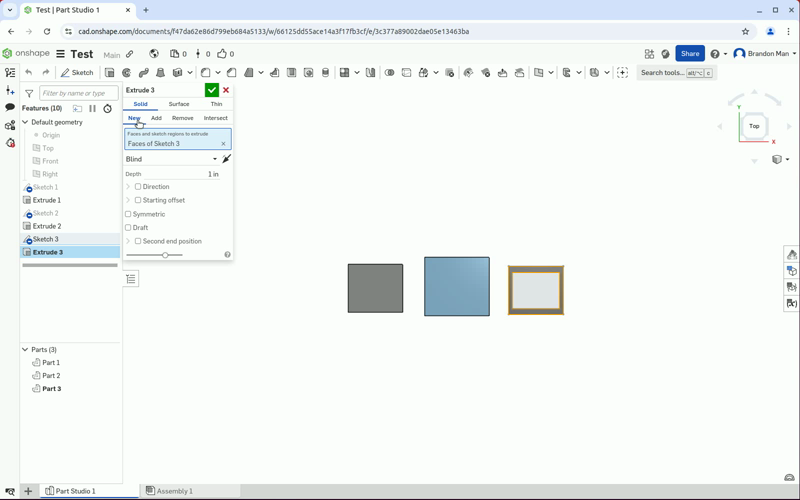
key(tab, 4)
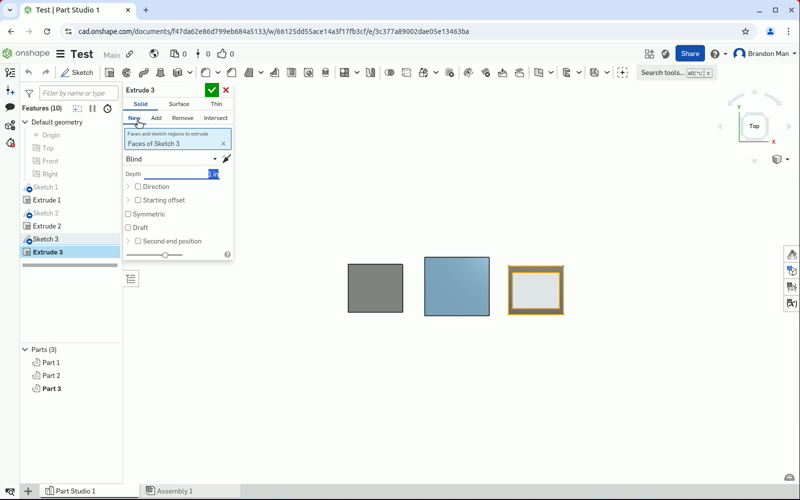
text(1.204)
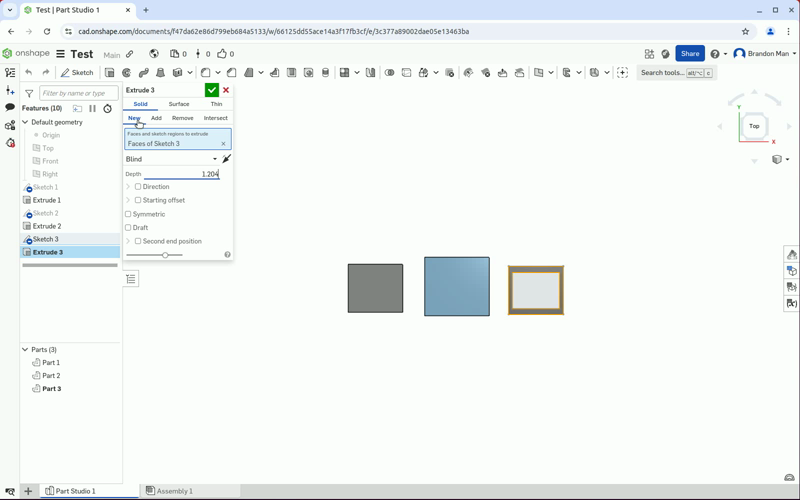
key(enter)
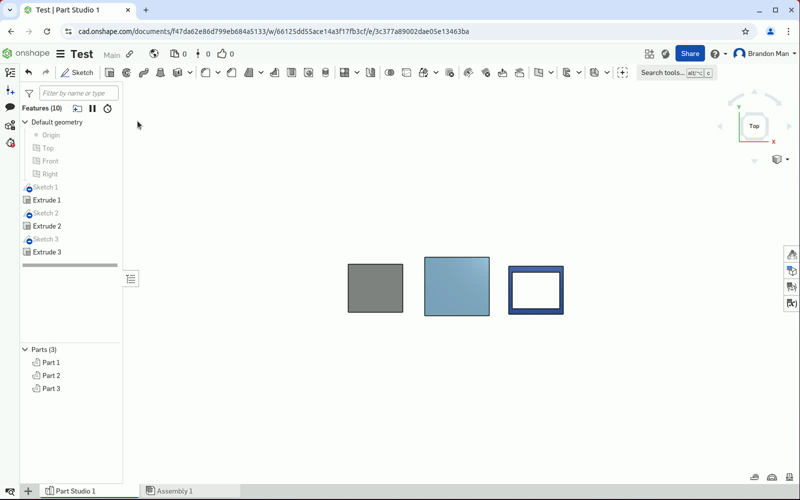
key(shift+h)
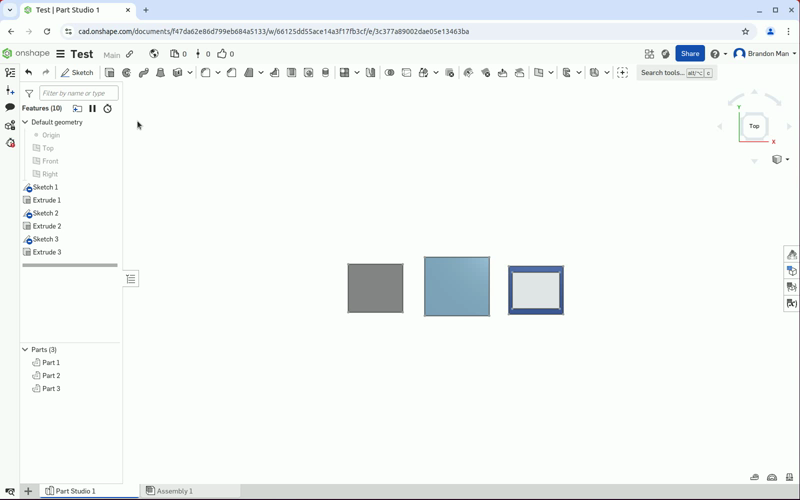
key(shift+h)
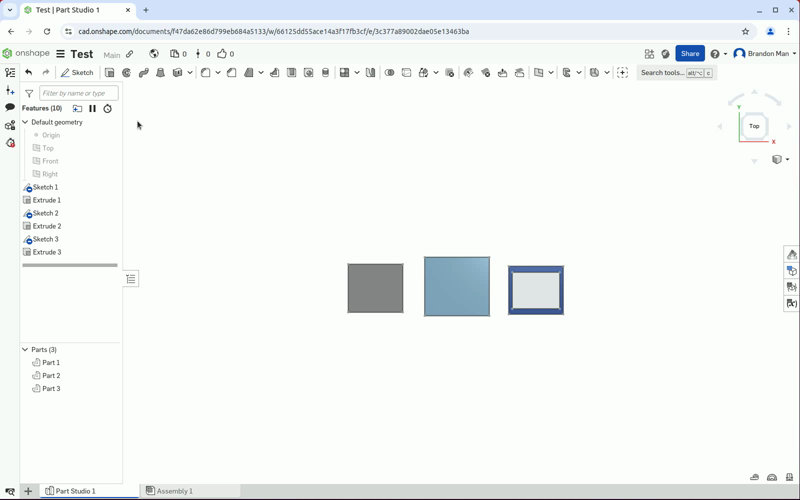
key(shift+7)
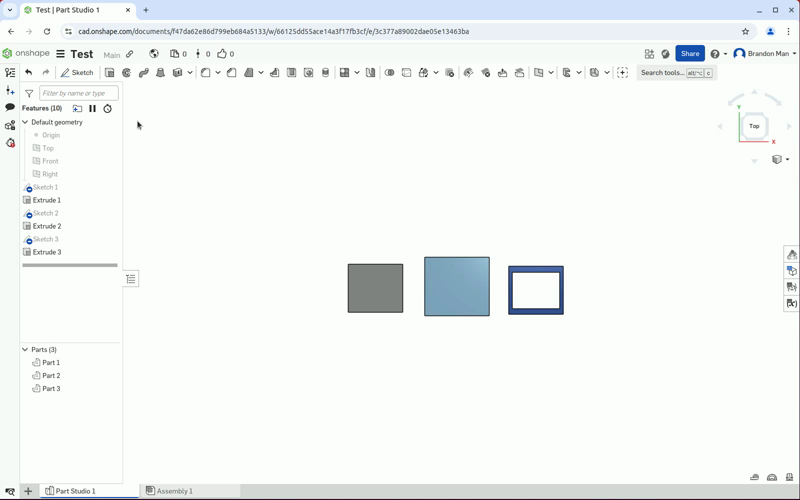
key(up, 3)
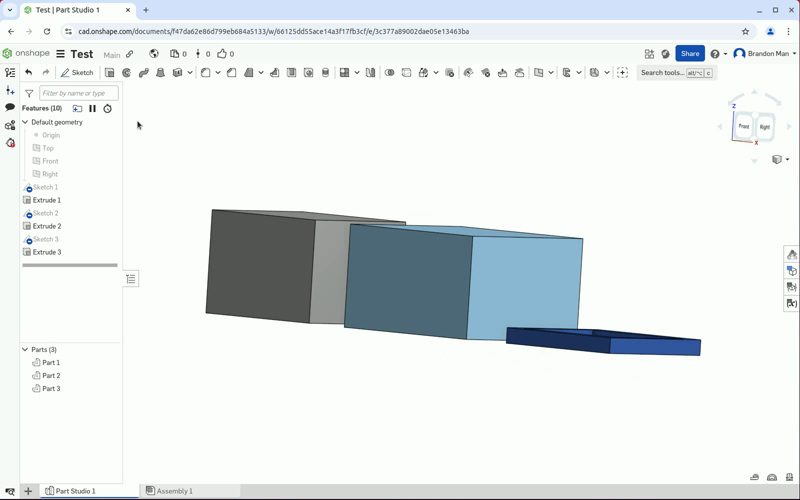
key(left, 3)
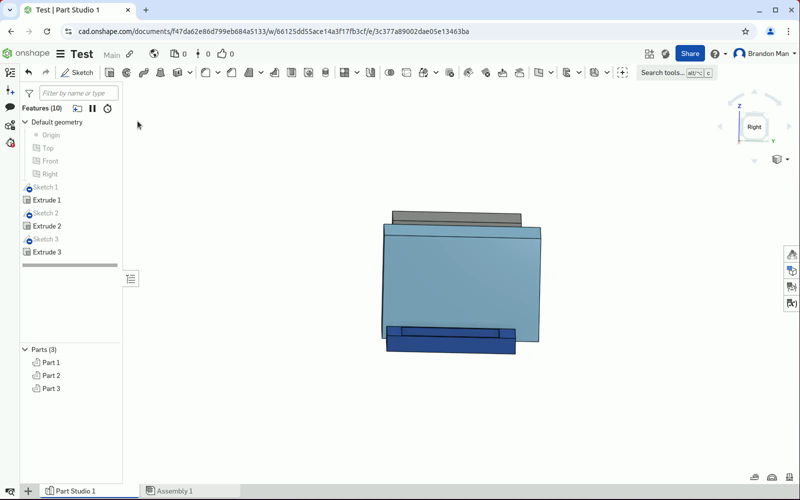
key(right, 3)
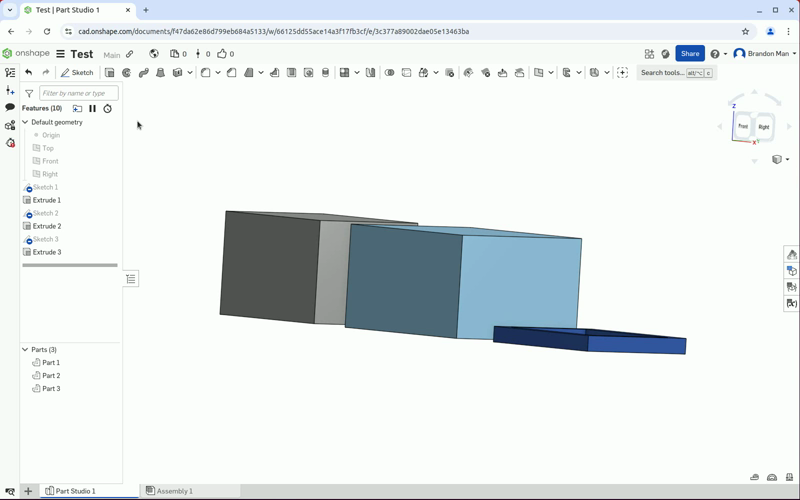
key(down, 3)
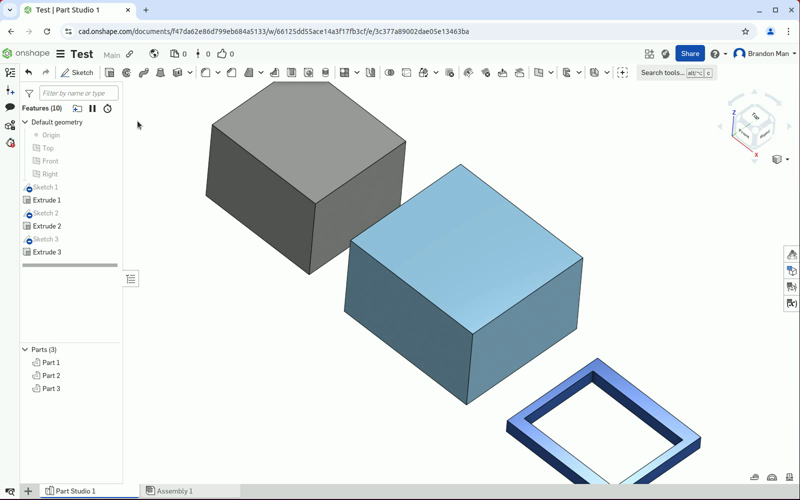
mouse_move(73, 189)
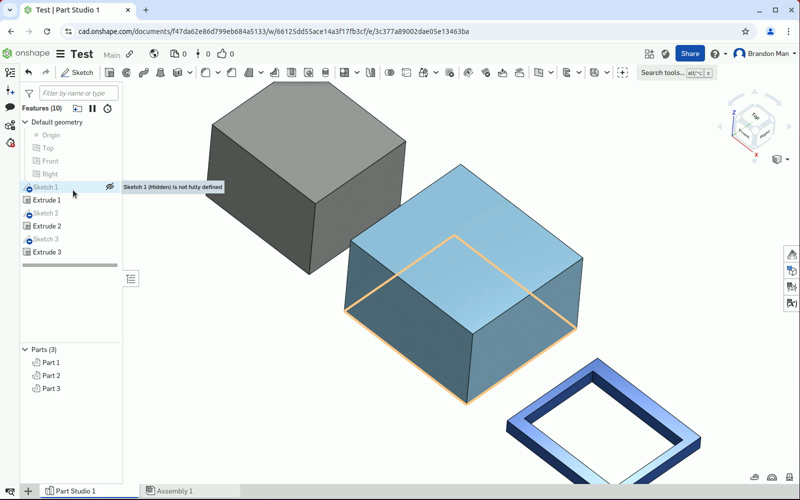
click(73, 189)